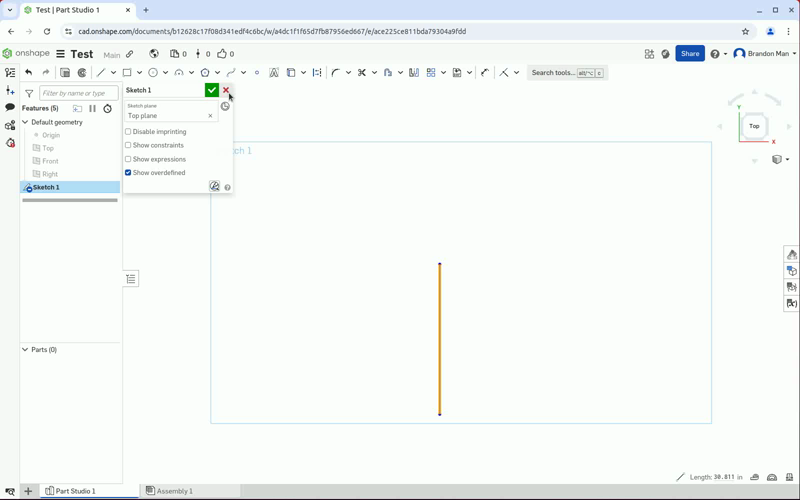
key(shift+h)
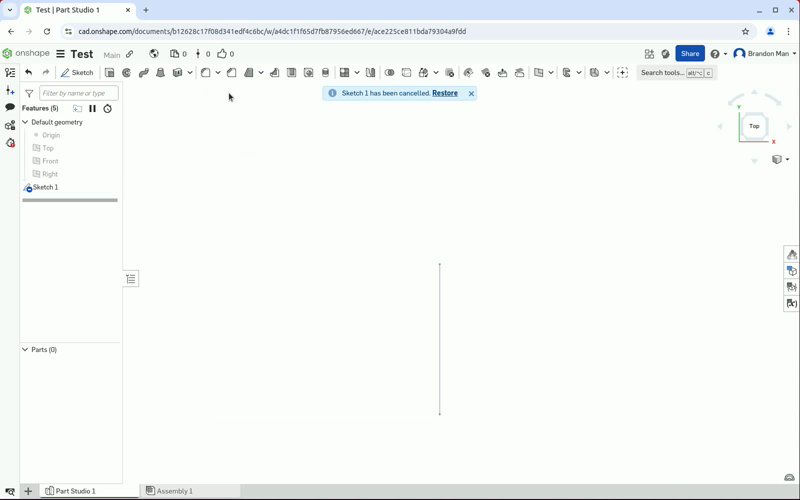
key(shift+s)
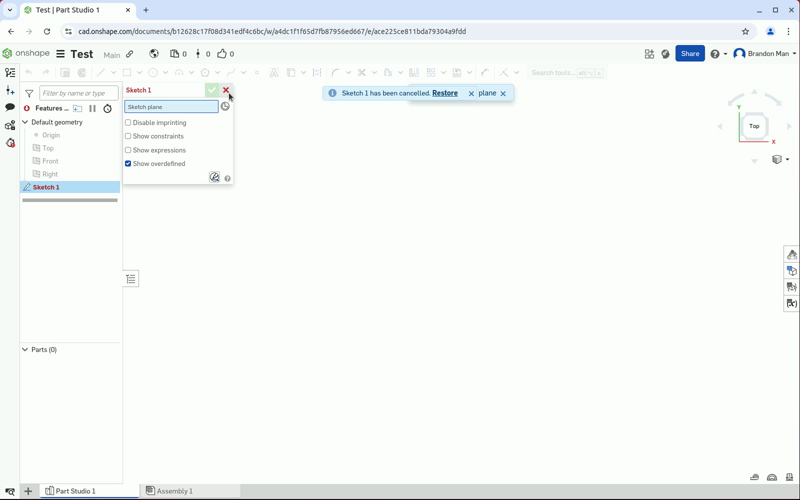
mouse_move(73, 150)
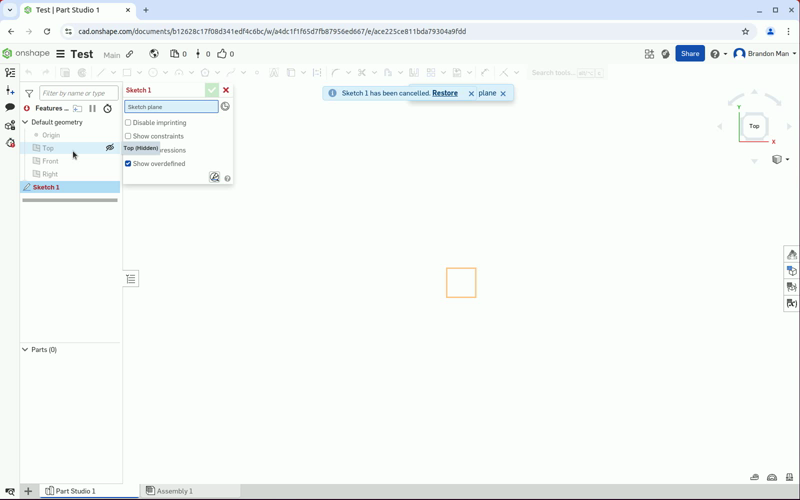
click(73, 150)
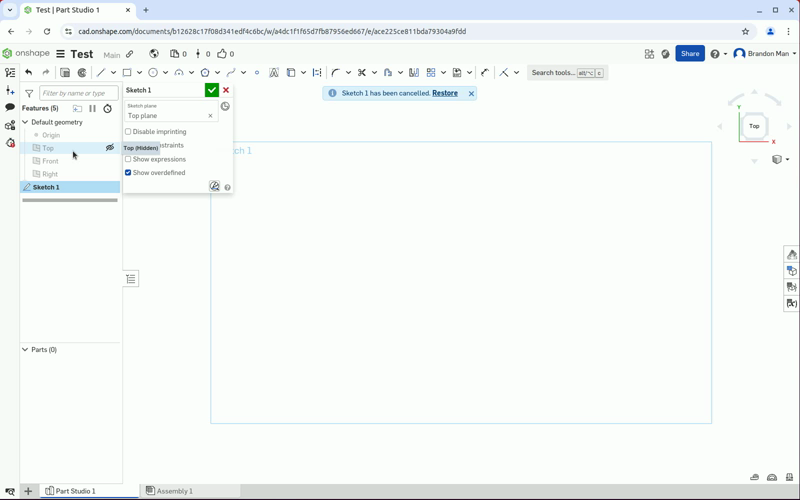
mouse_move(73, 352)
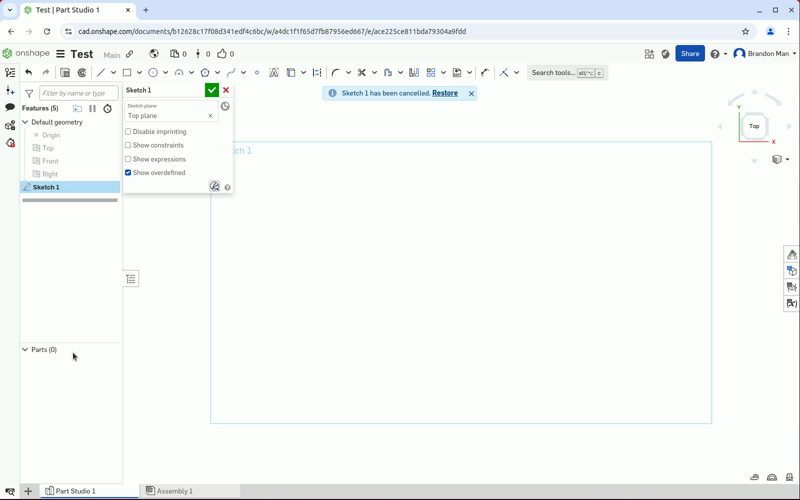
key(y)
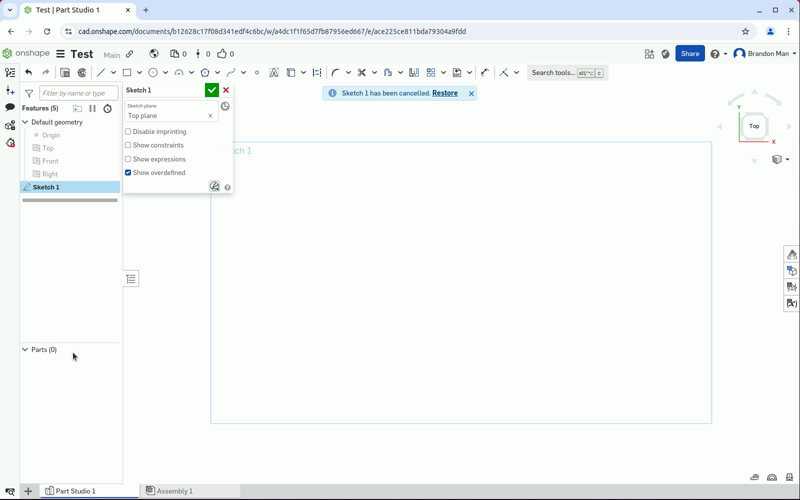
key(l)
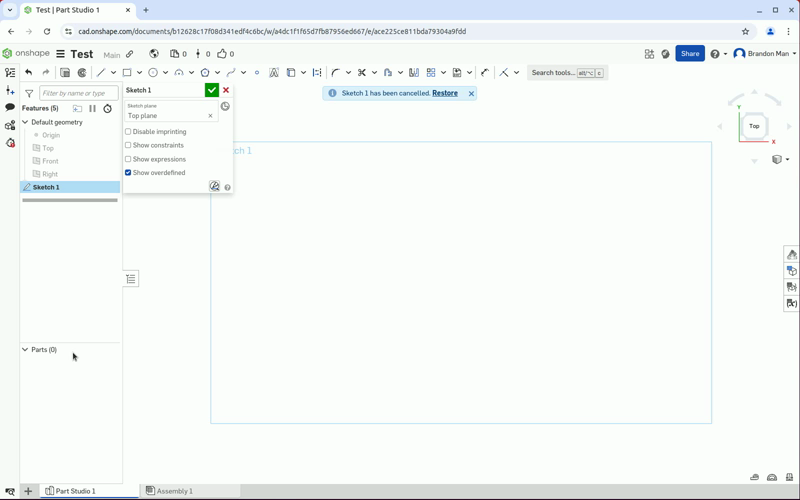
key_down(shift)
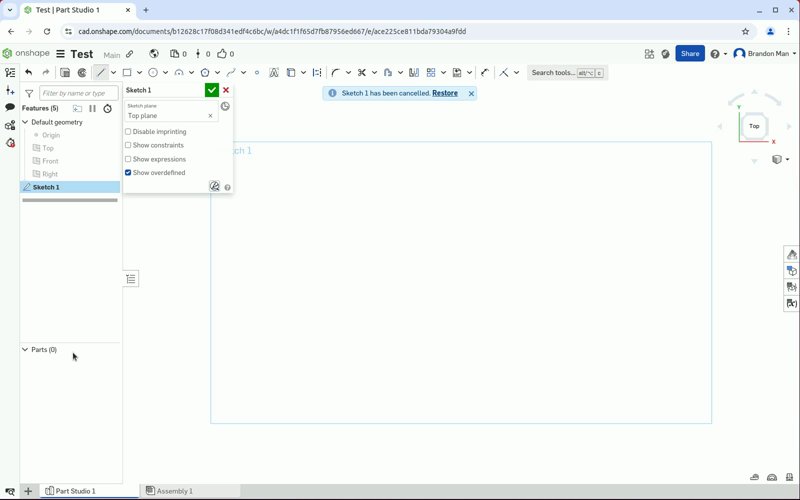
mouse_move(391, 334)
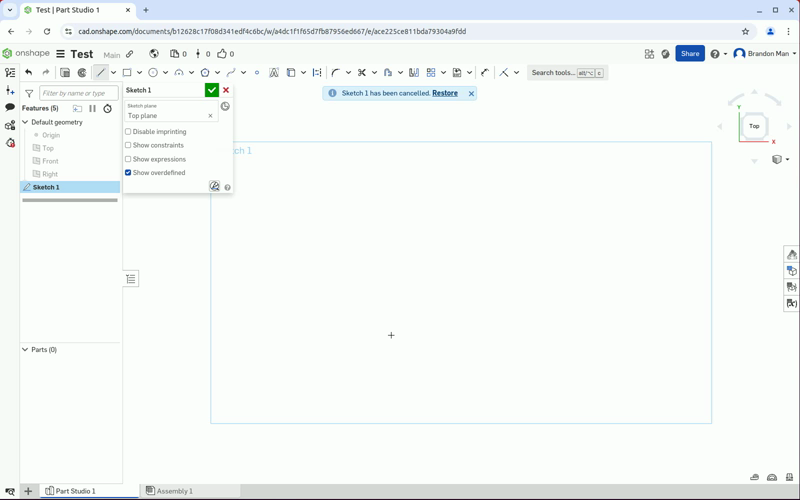
click(391, 334)
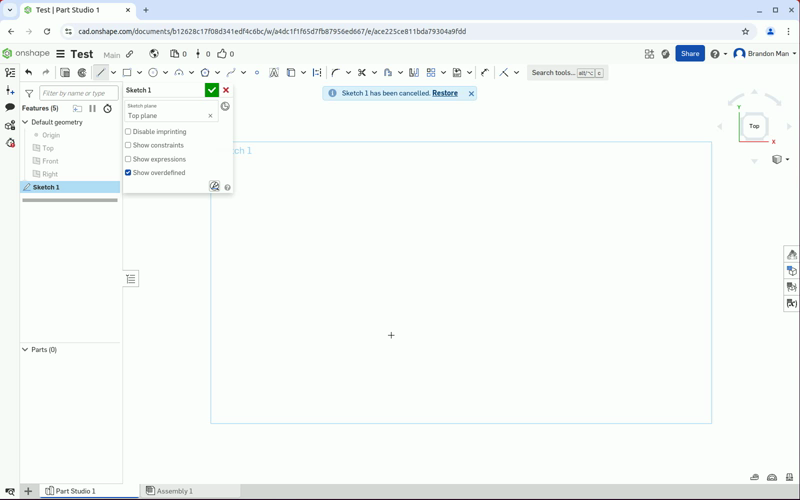
key_up(shift)
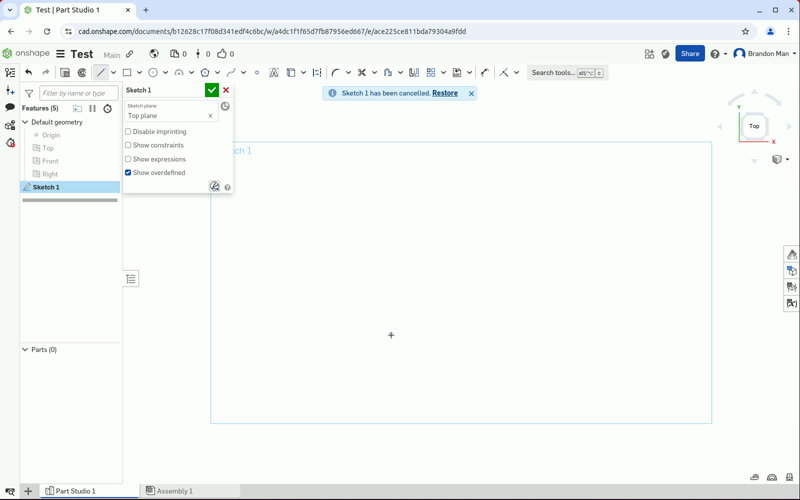
key_down(shift)
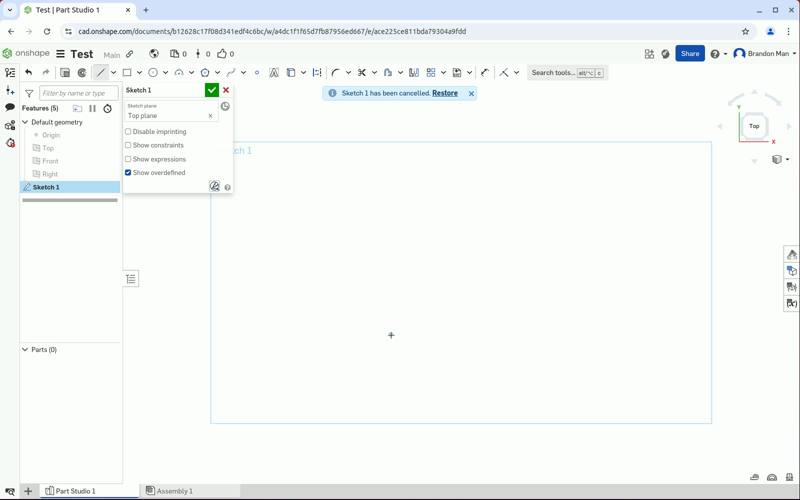
mouse_move(529, 334)
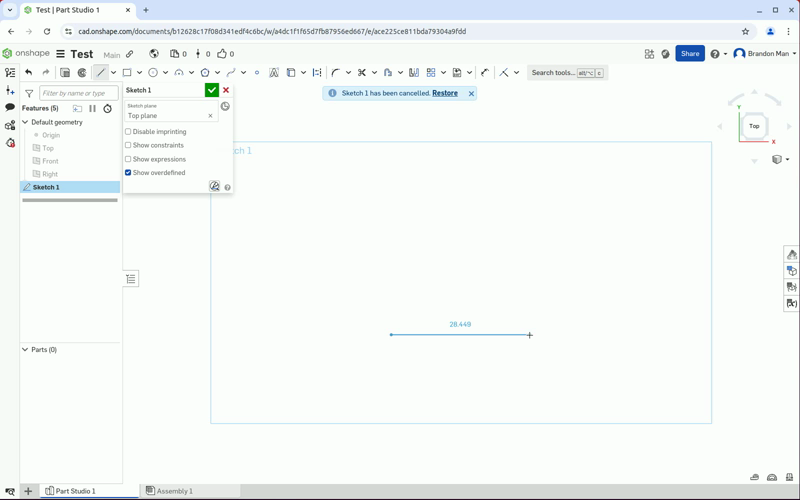
click(529, 334)
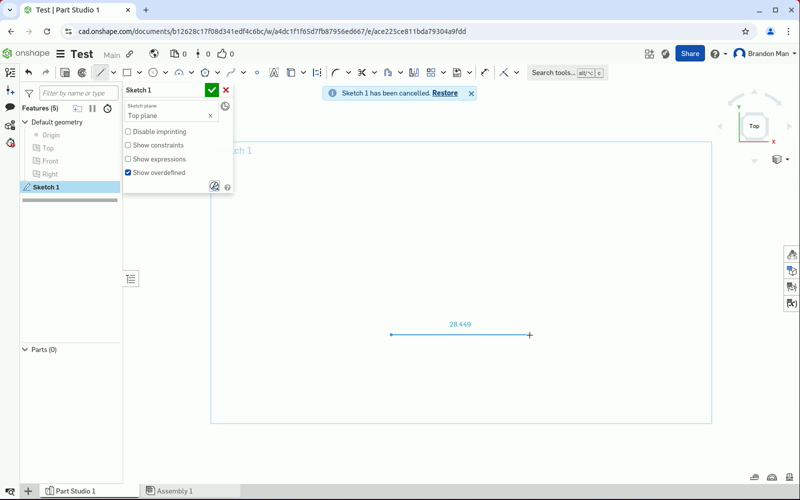
key_up(shift)
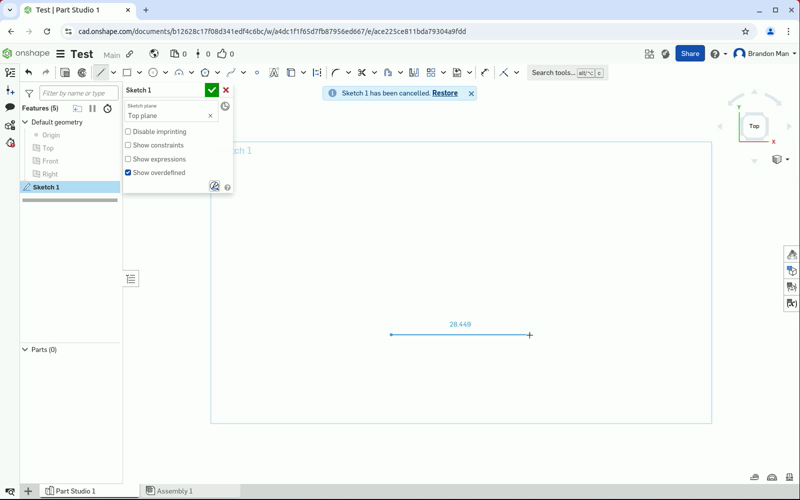
key_down(shift)
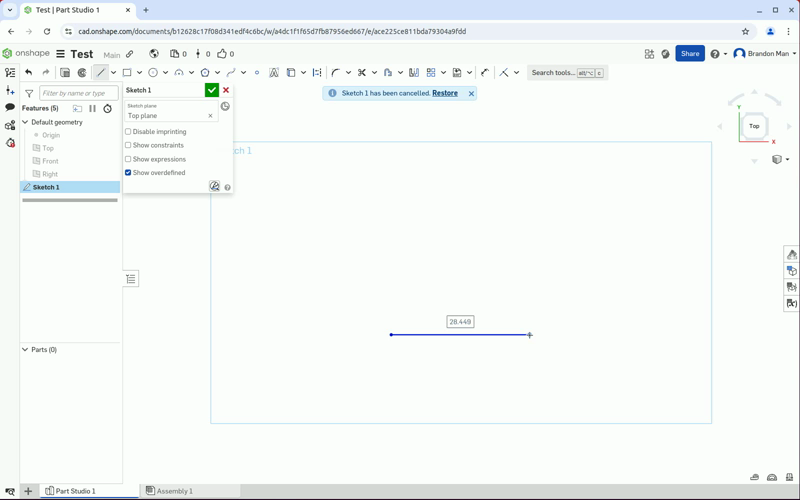
mouse_move(529, 231)
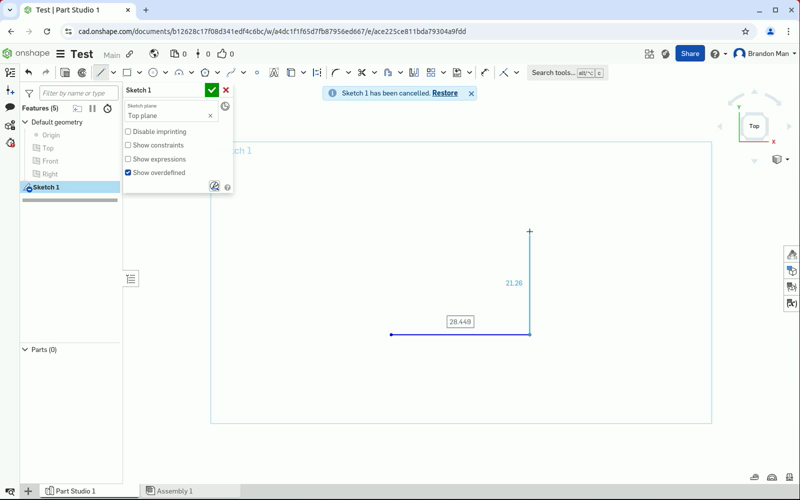
click(529, 231)
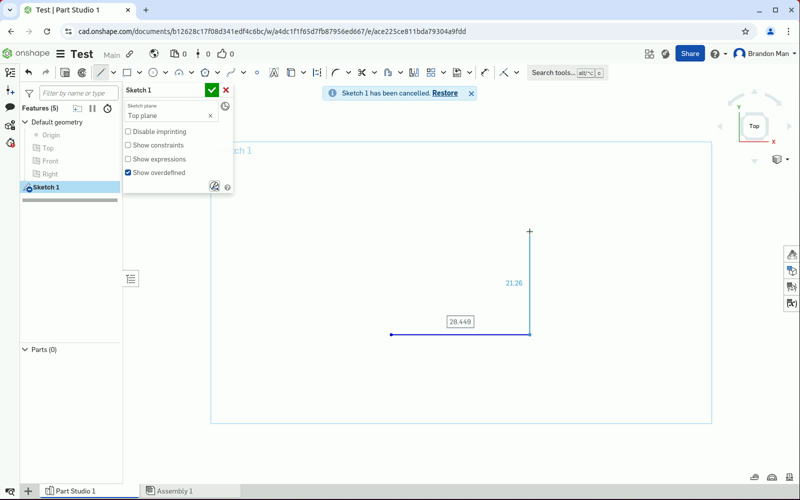
key_up(shift)
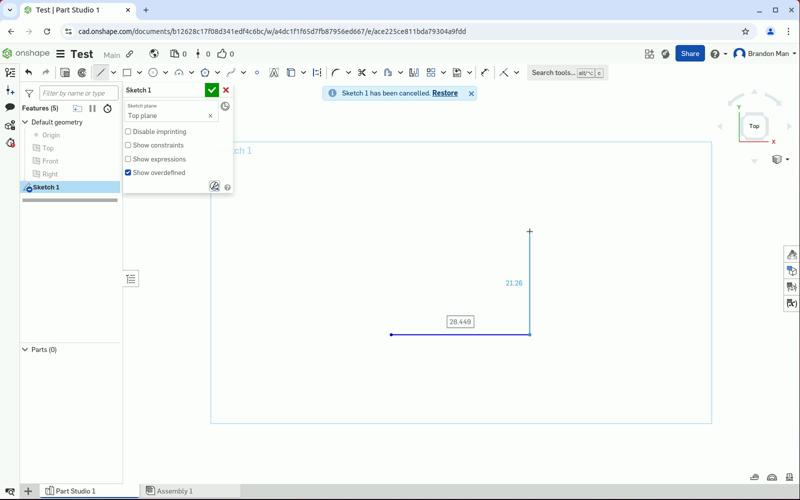
key_down(shift)
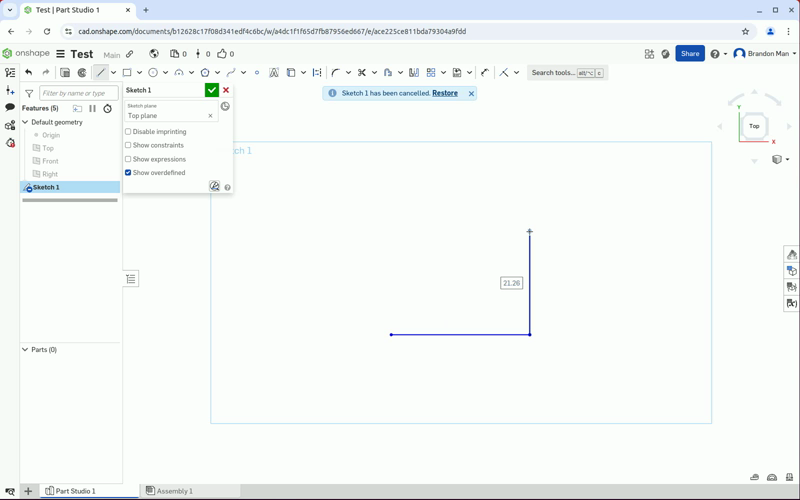
mouse_move(391, 231)
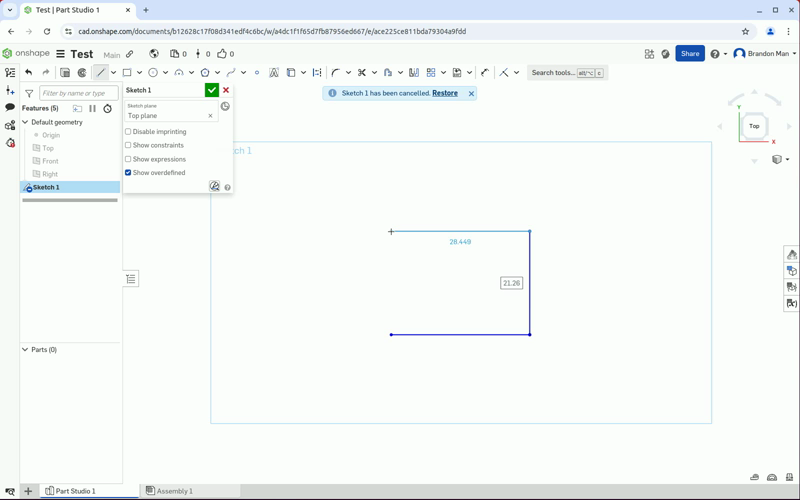
click(391, 231)
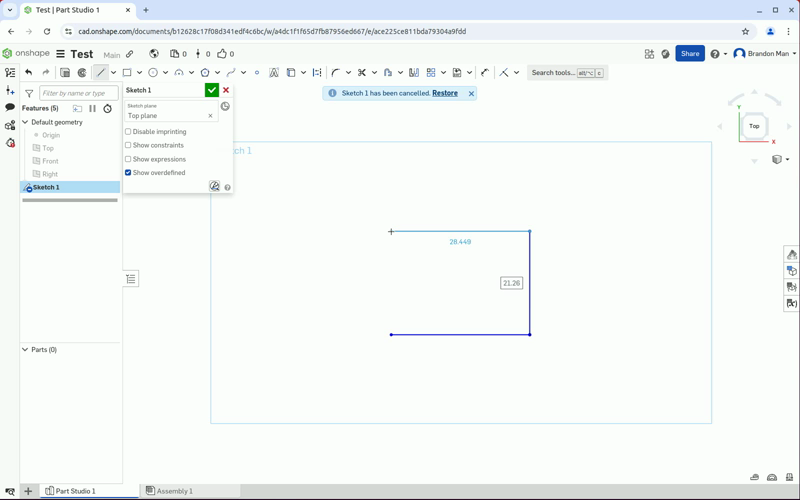
key_up(shift)
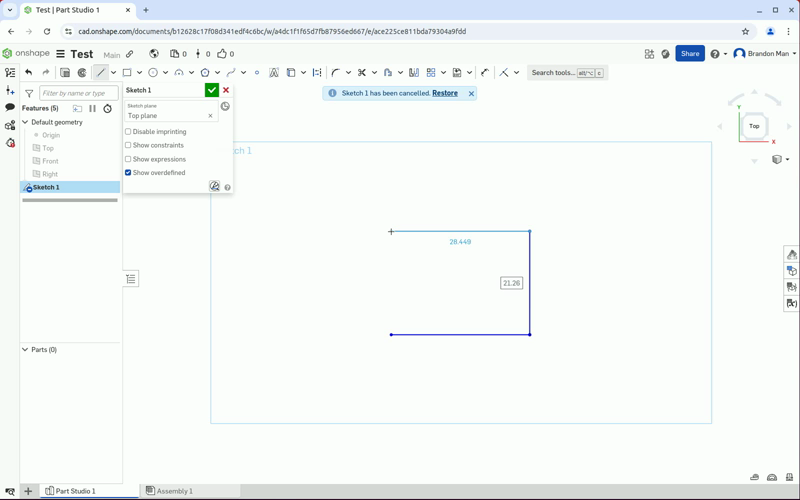
key_down(shift)
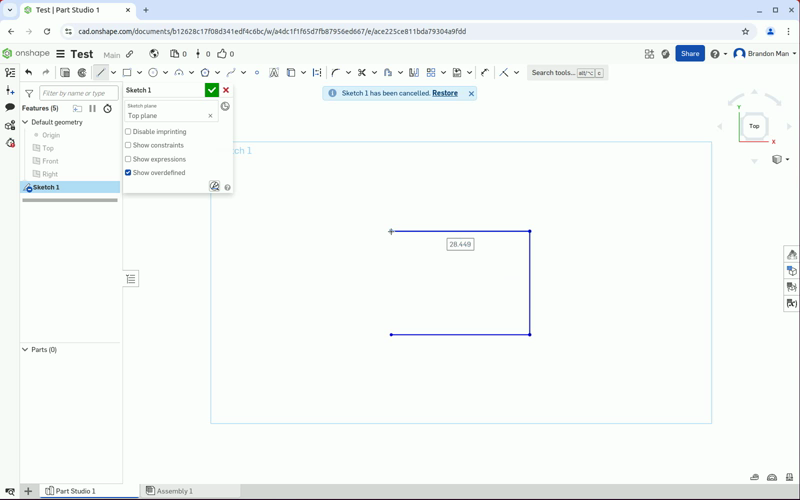
mouse_move(391, 334)
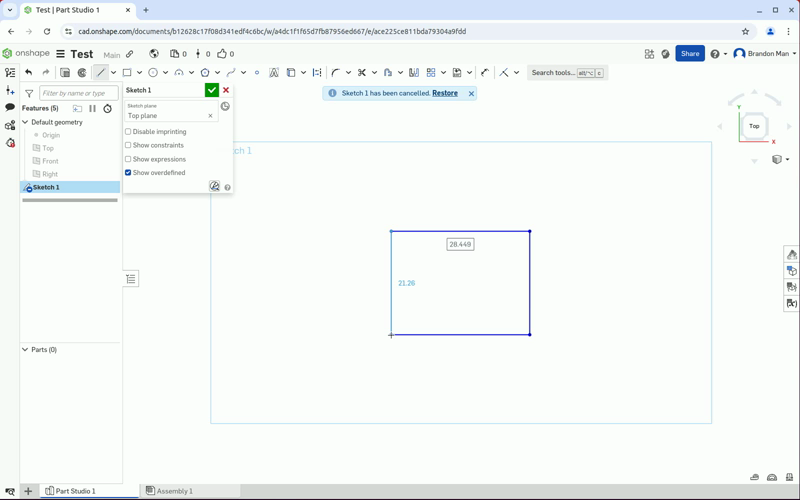
key_up(shift)
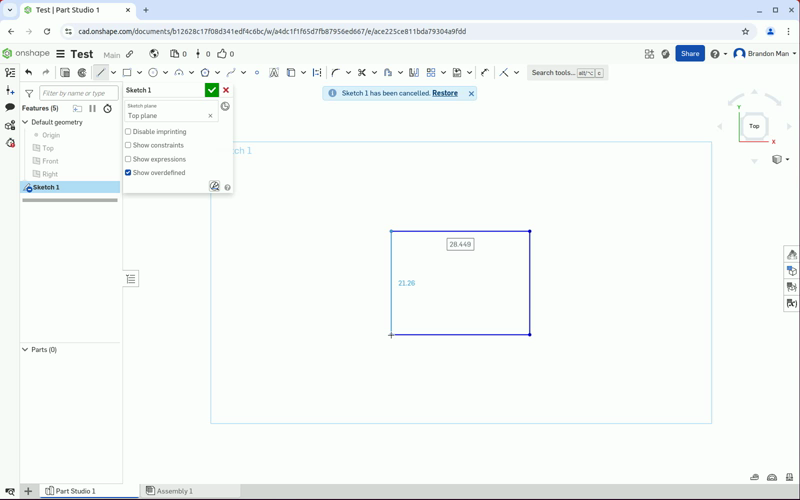
click(391, 334)
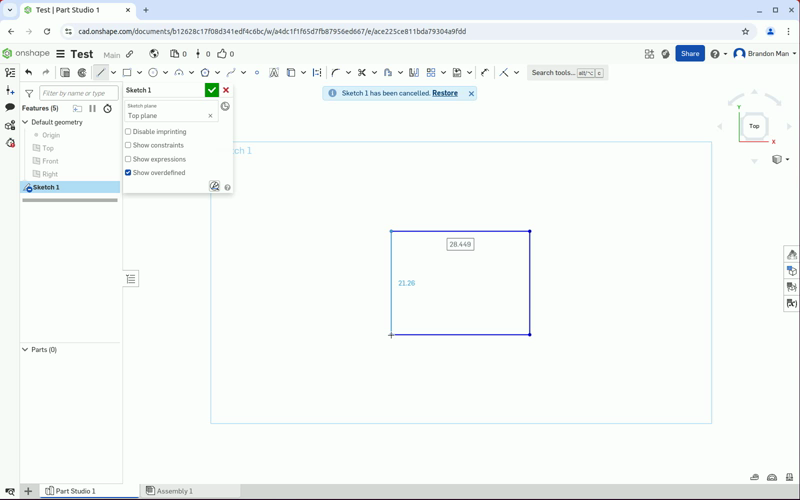
key(esc)
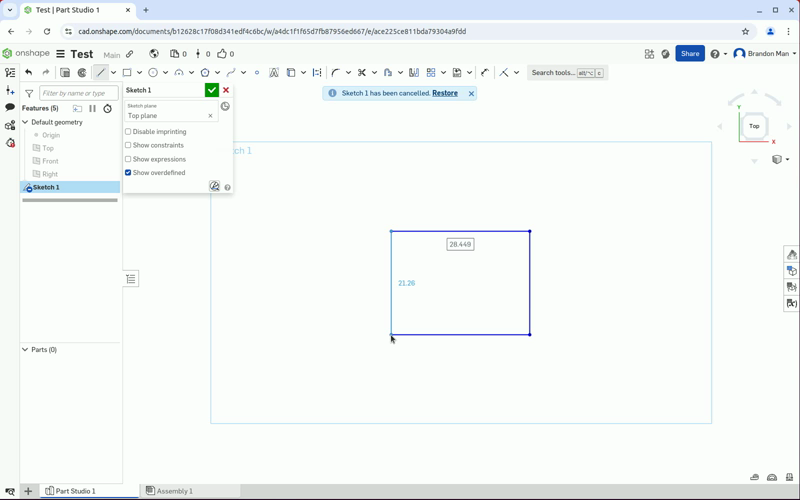
mouse_move(424, 278)
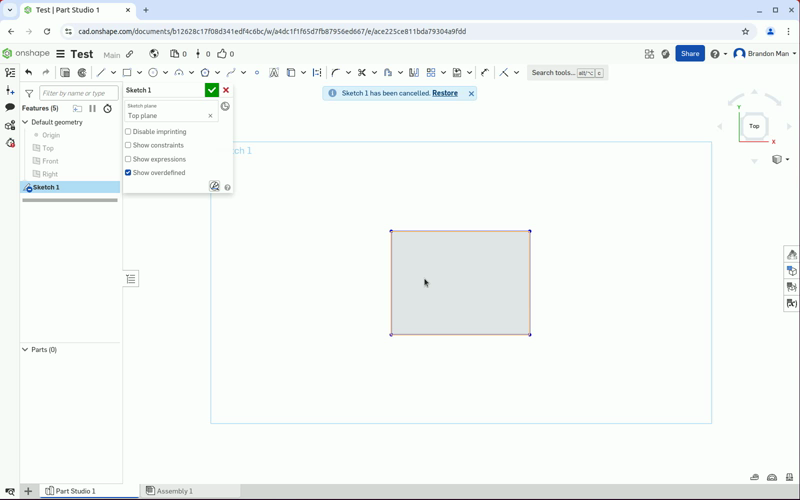
click(424, 278)
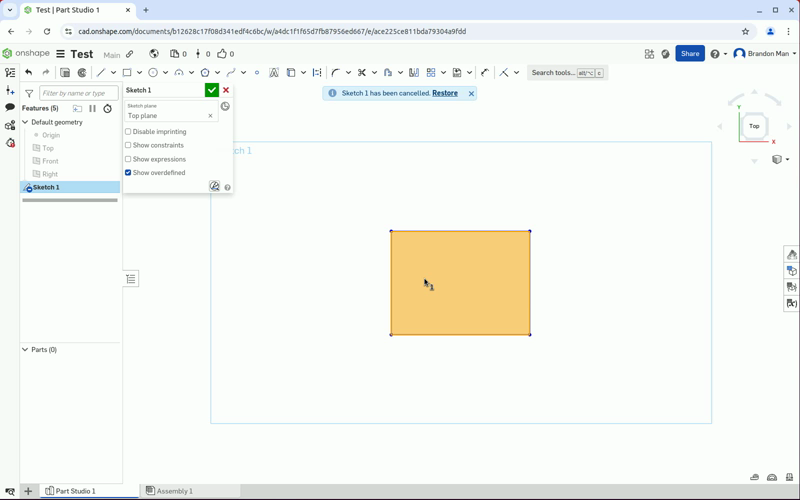
mouse_move(73, 352)
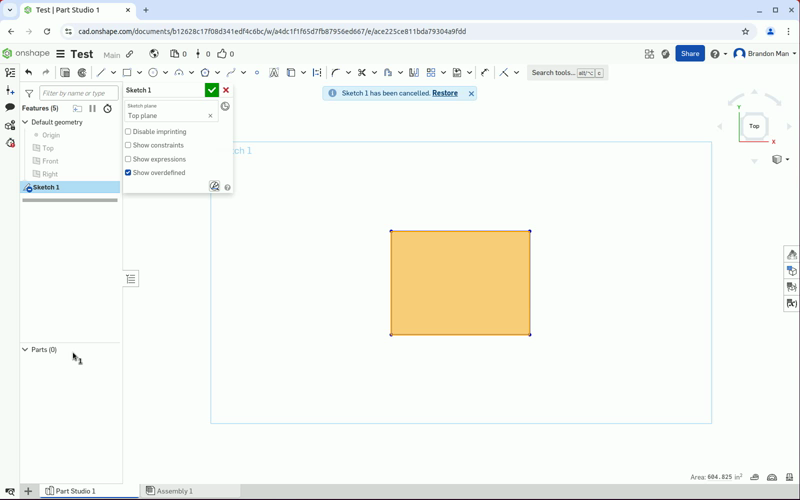
key(shift+y)
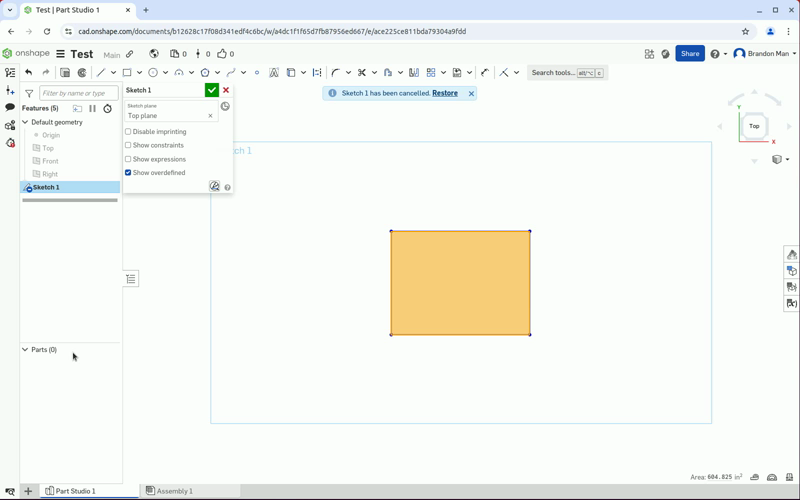
key(shift+e)
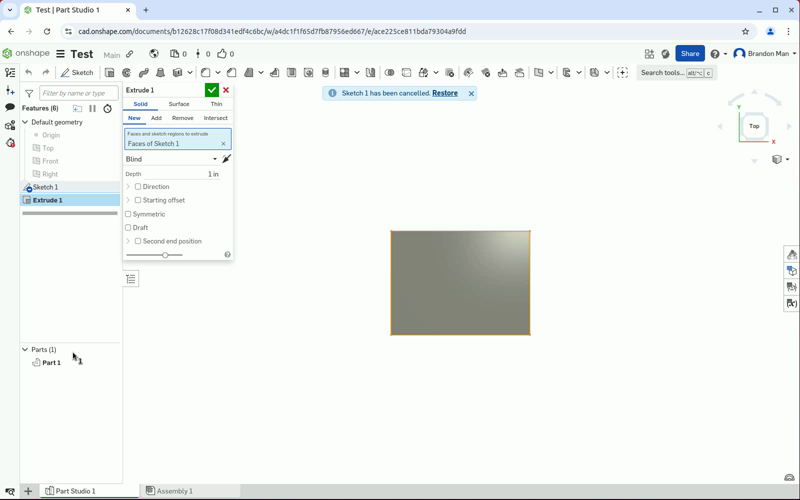
mouse_move(143, 106)
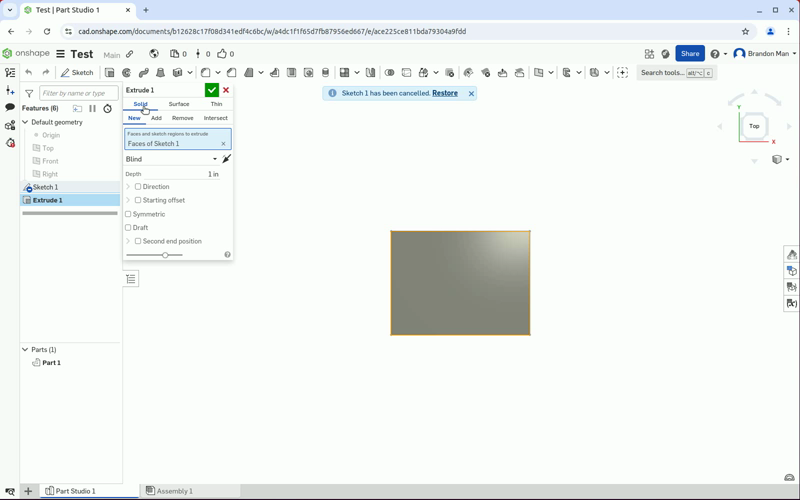
click(143, 106)
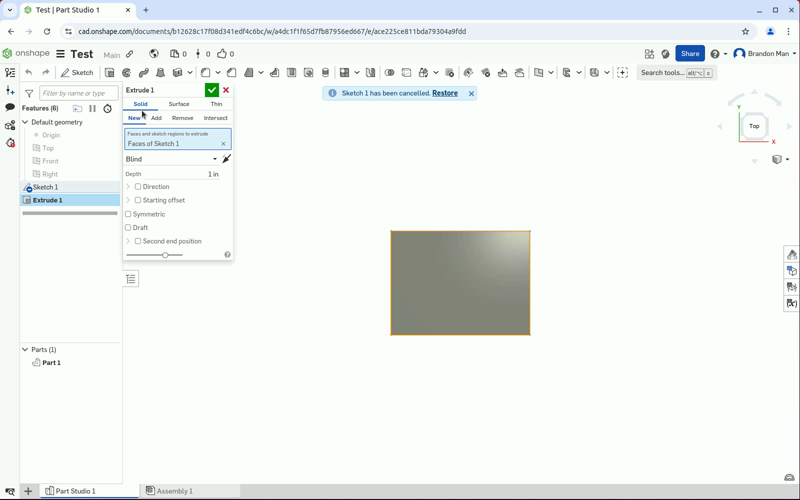
mouse_move(137, 120)
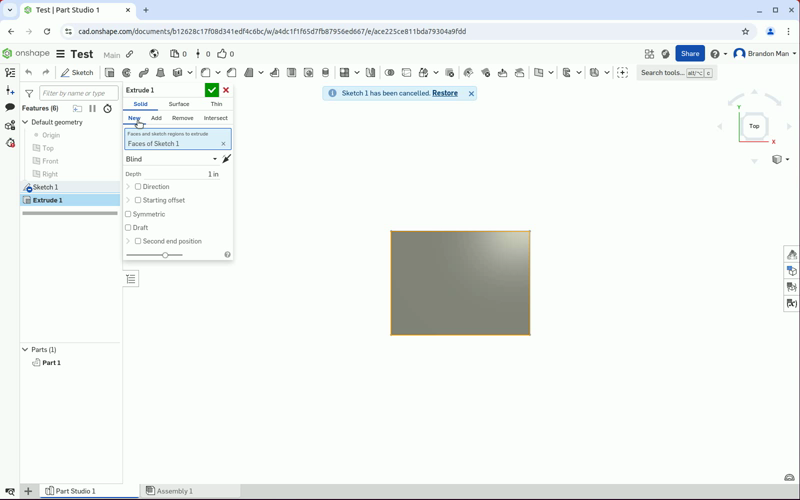
click(137, 120)
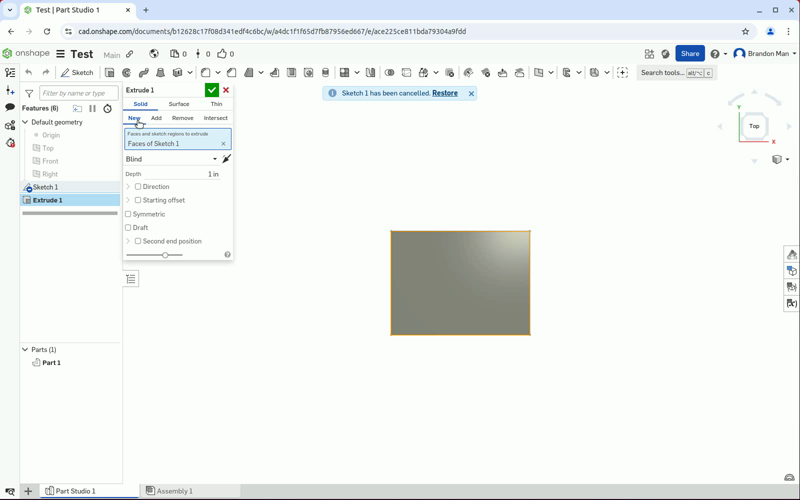
key(tab, 4)
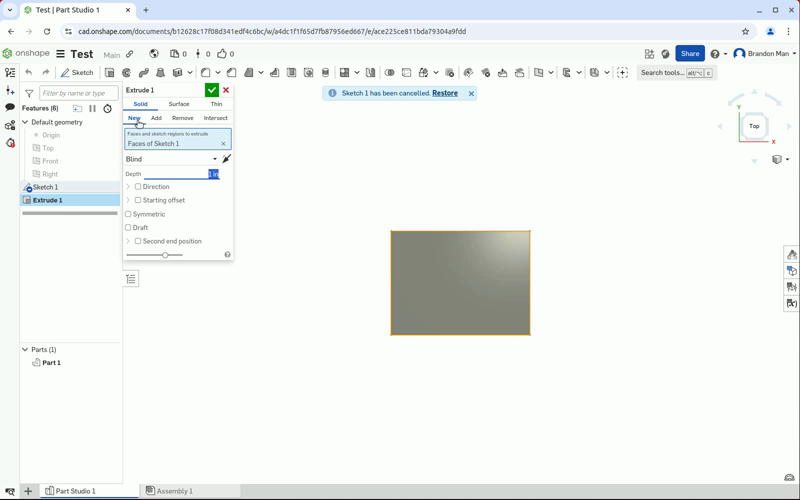
text(17.813)
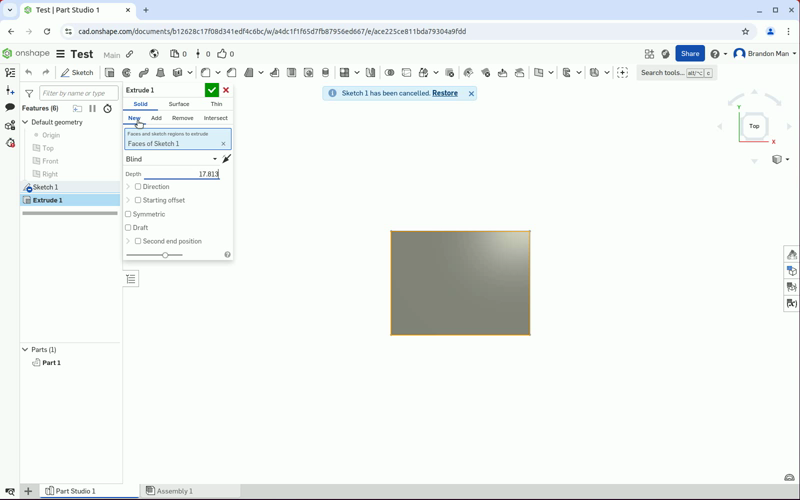
key(enter)
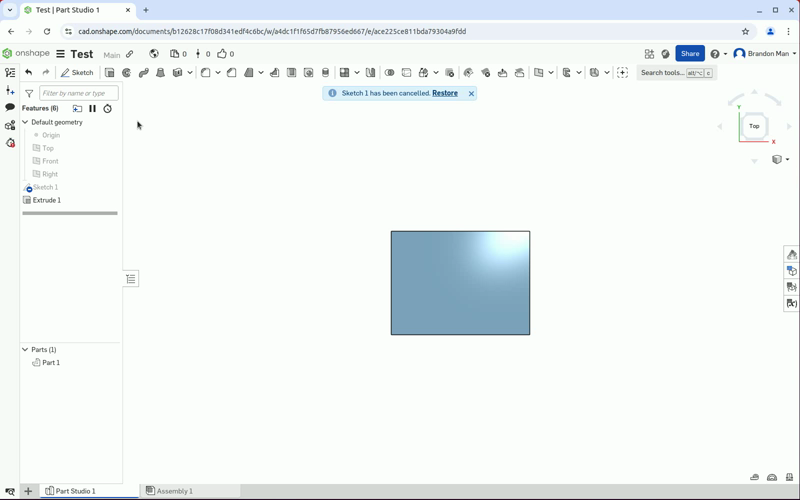
key(shift+h)
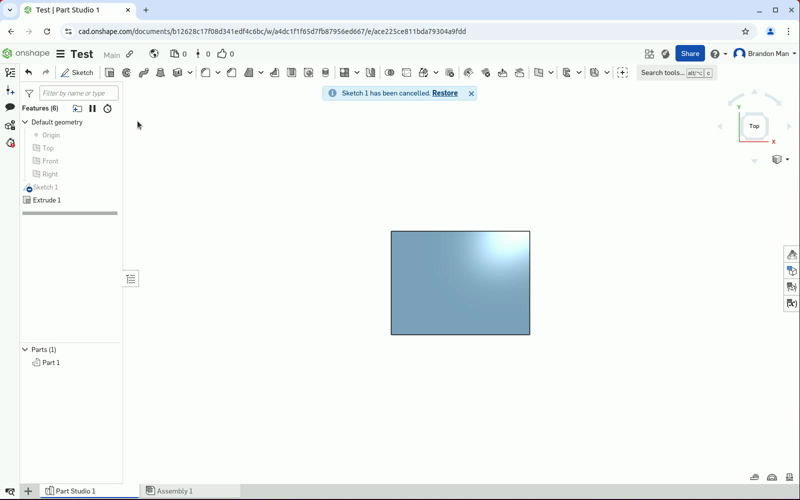
key(shift+h)
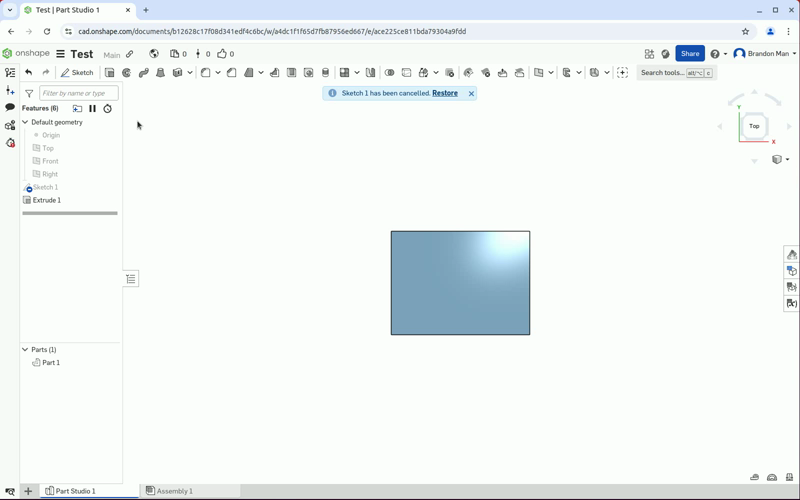
mouse_move(73, 189)
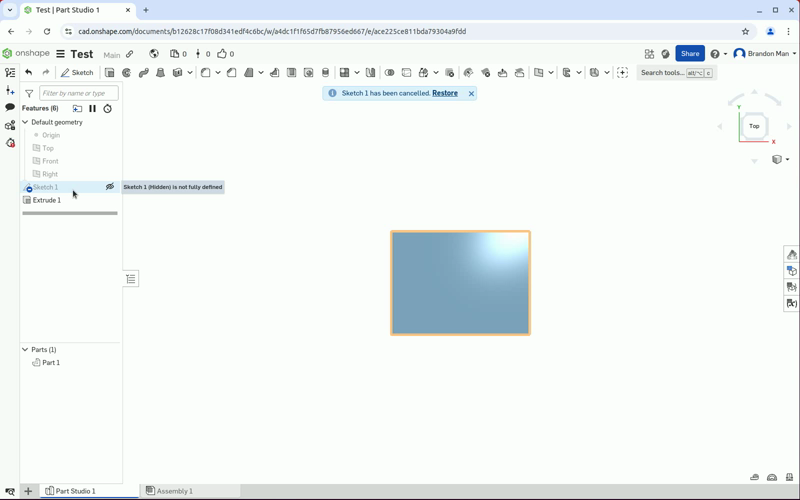
click(73, 189)
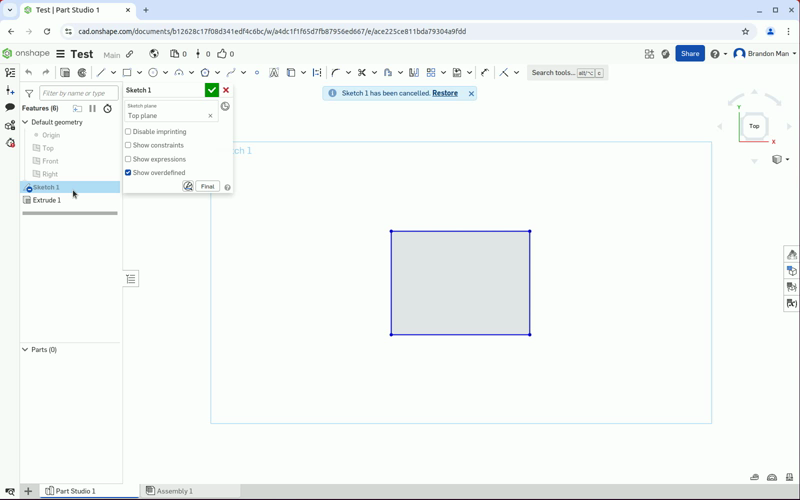
mouse_move(229, 92)
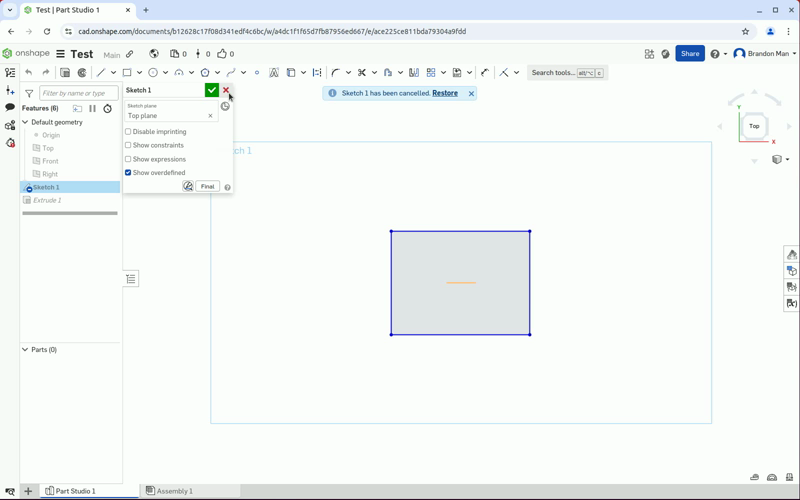
click(229, 92)
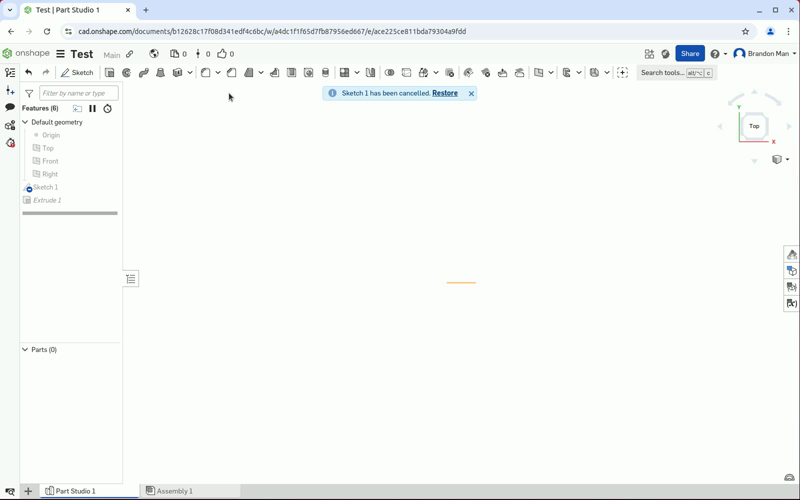
mouse_move(541, 75)
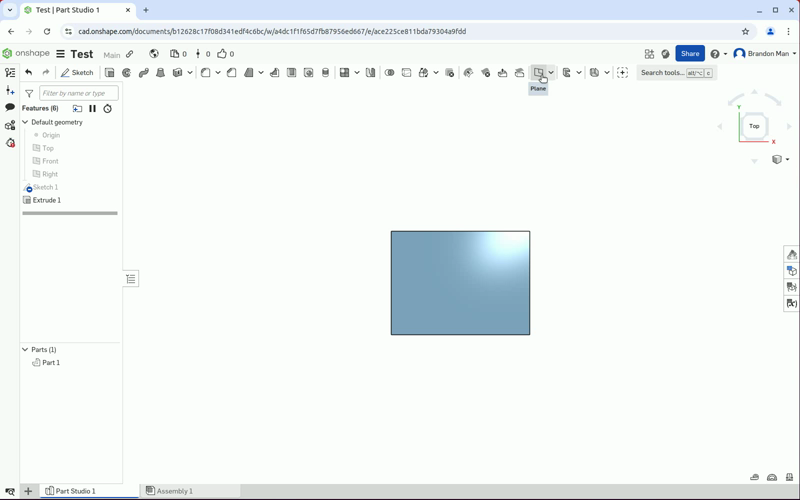
click(541, 75)
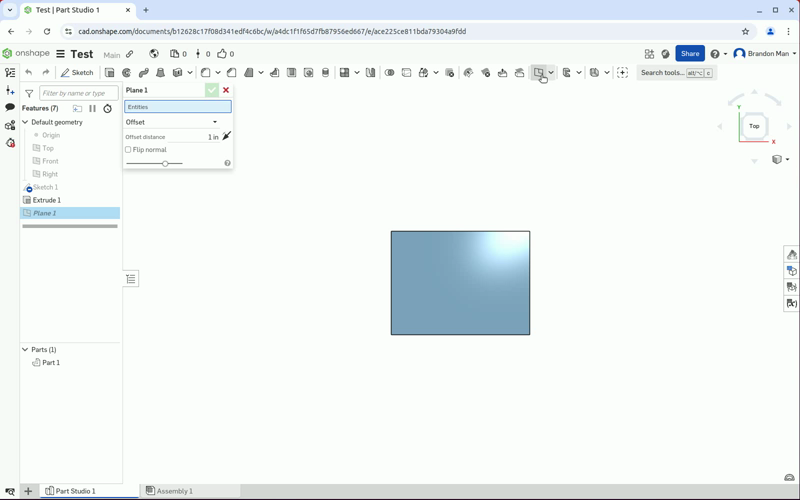
mouse_move(73, 150)
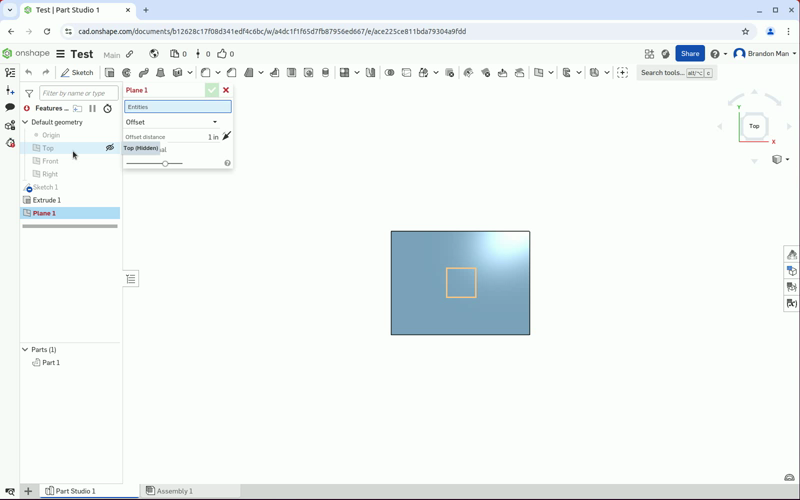
click(73, 150)
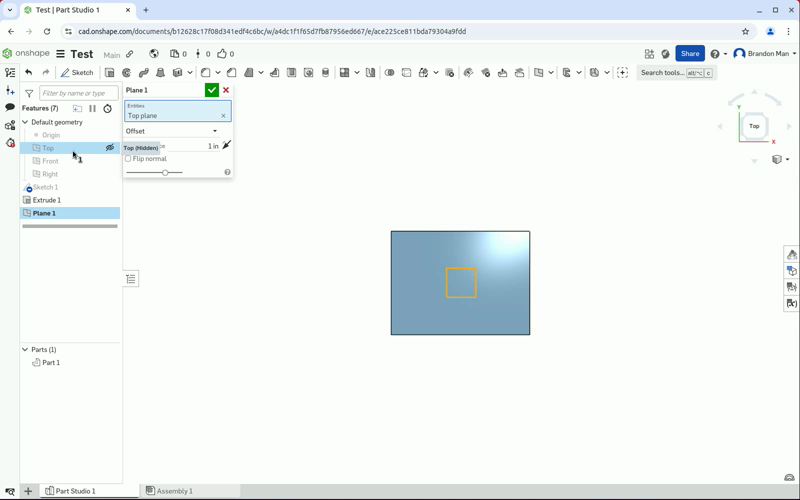
key(tab, 2)
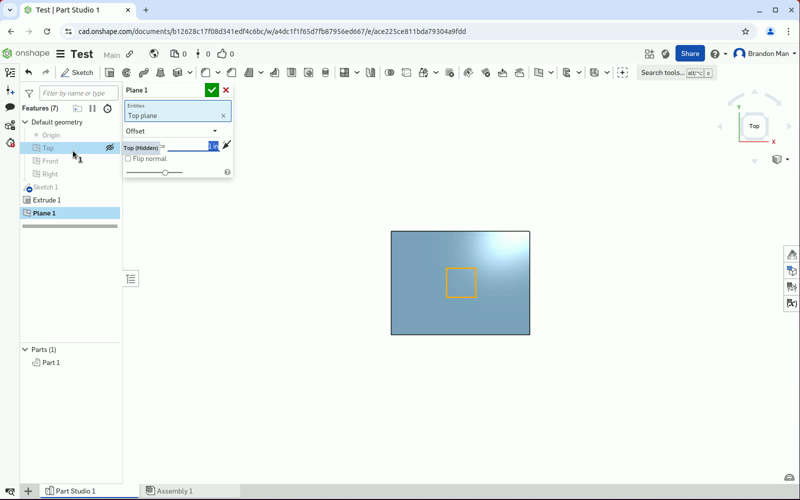
text(17.809)
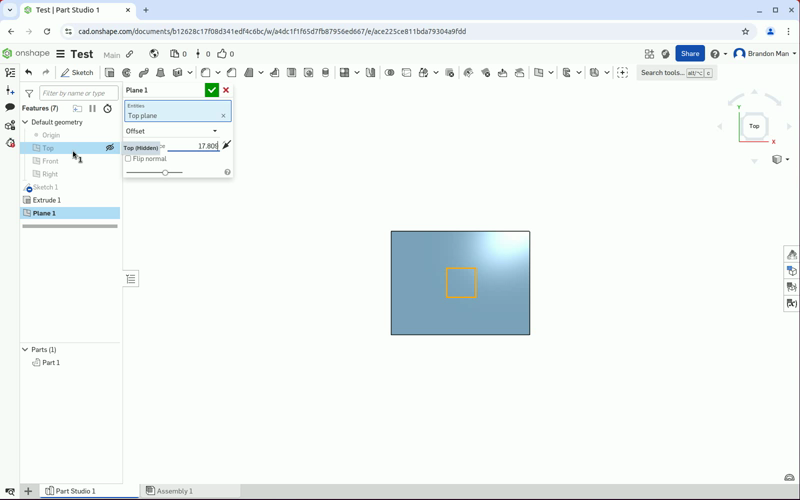
key(enter, 2)
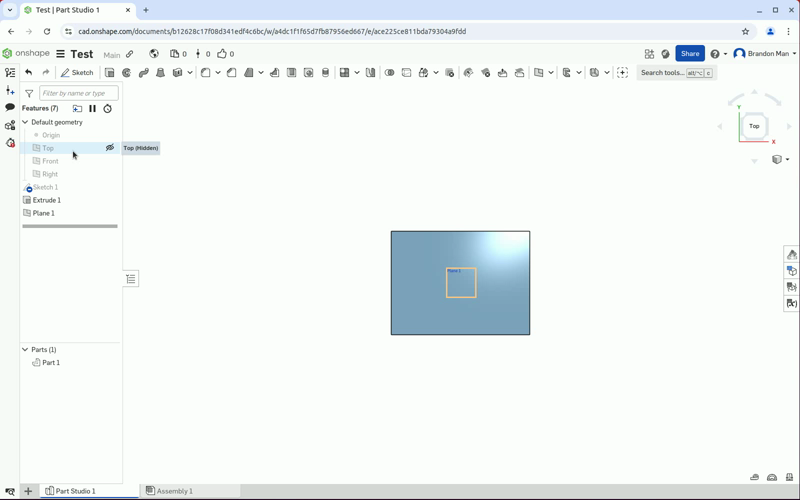
key(shift+s)
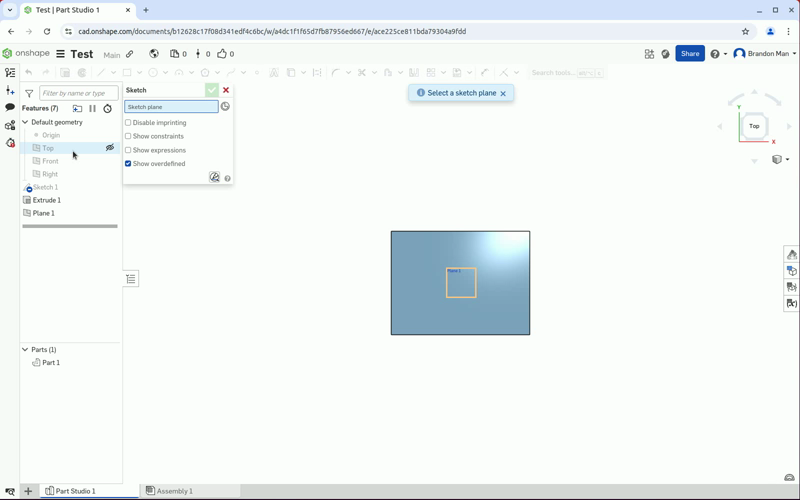
mouse_move(73, 215)
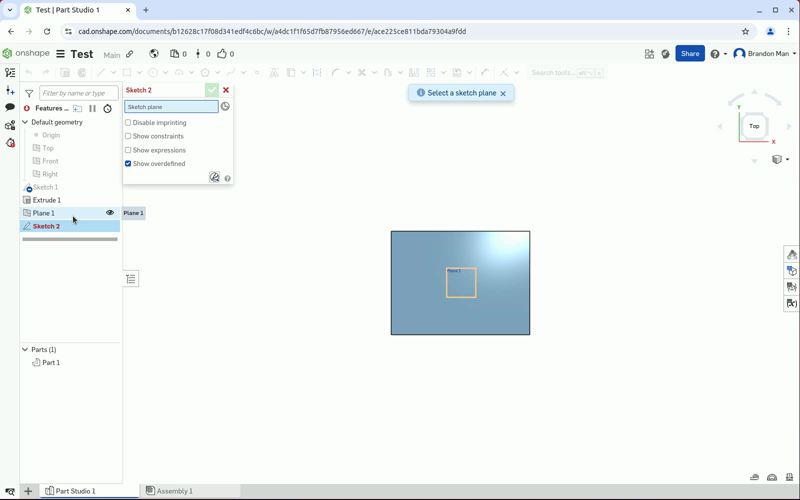
click(73, 215)
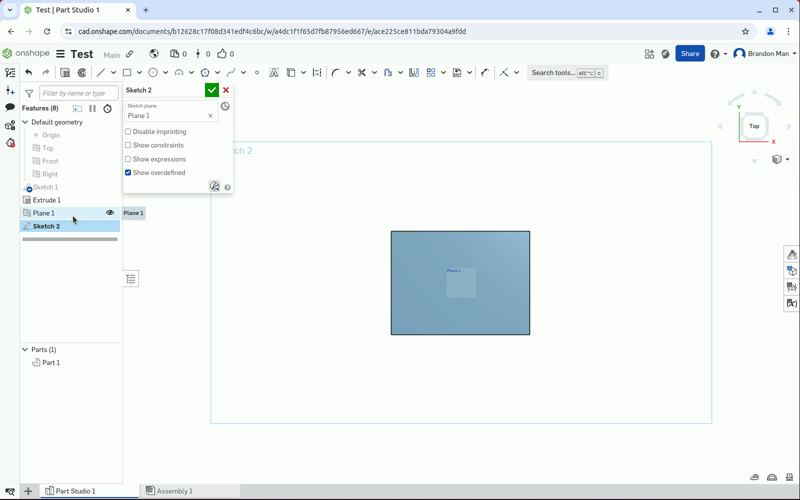
mouse_move(73, 352)
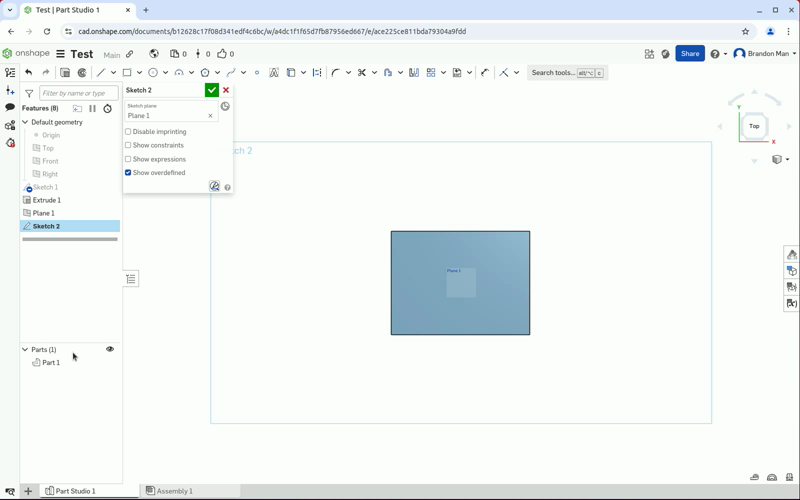
key(y)
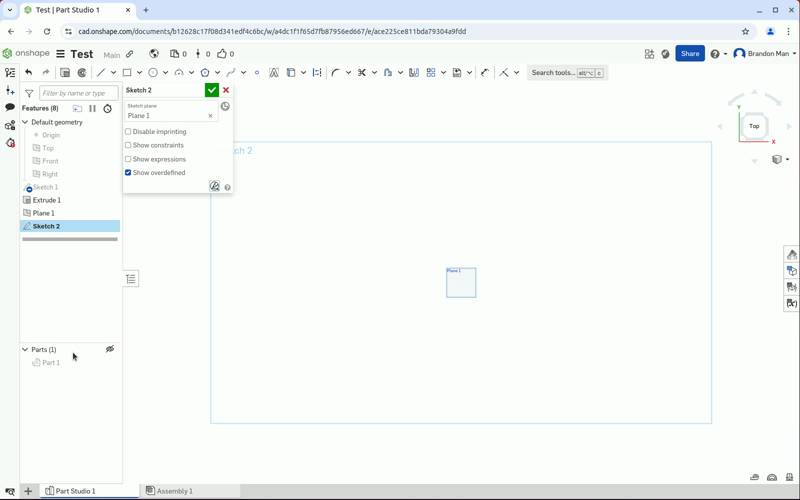
key(c)
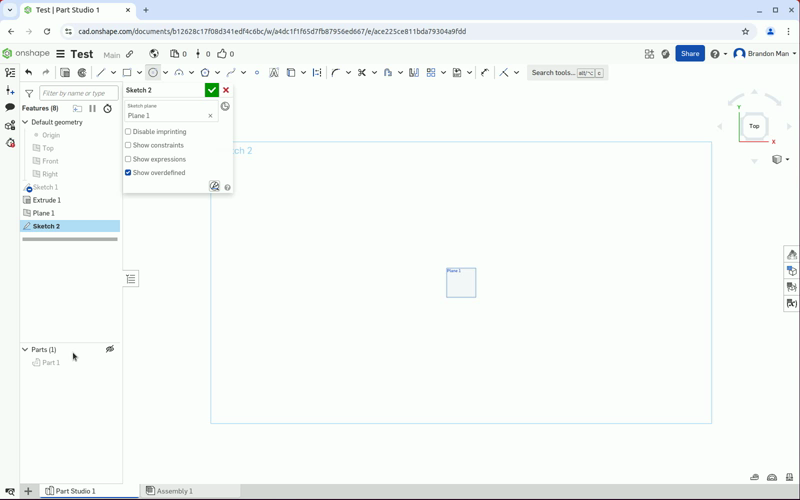
key_down(shift)
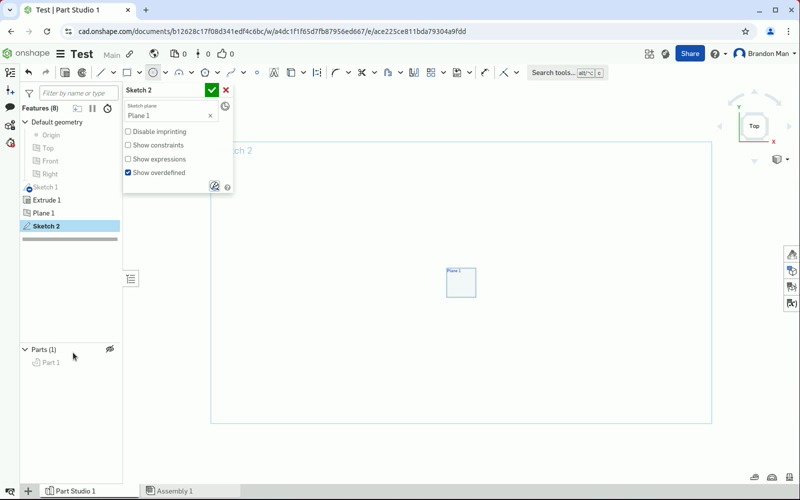
mouse_move(461, 282)
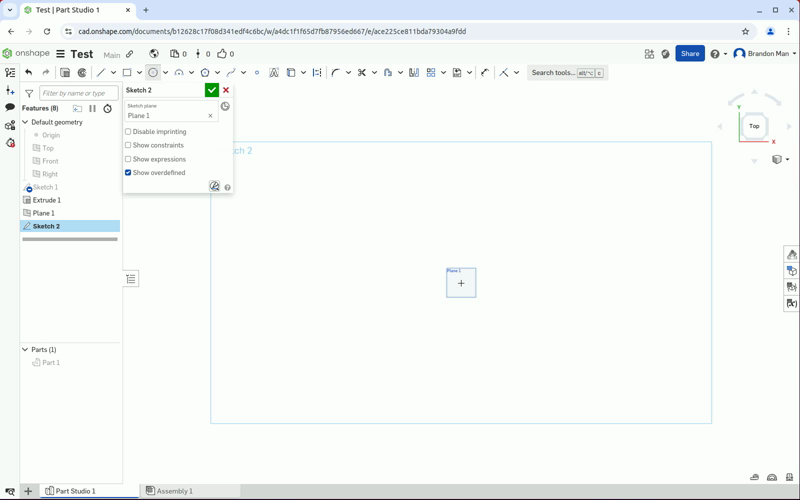
click(461, 282)
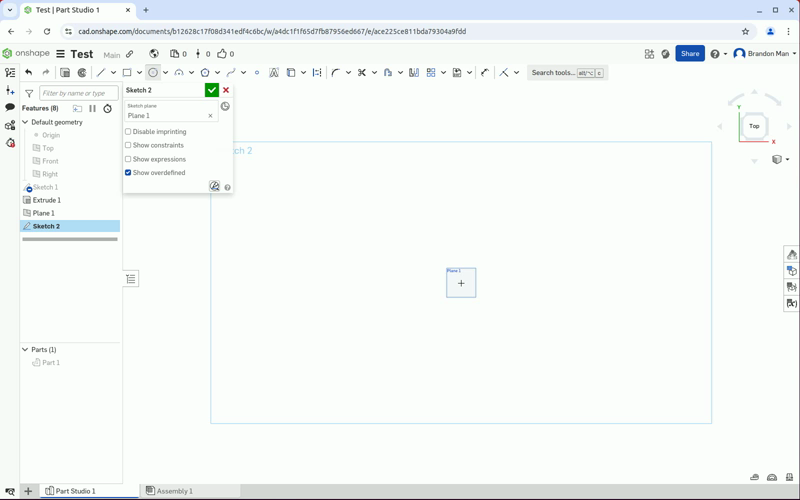
key_up(shift)
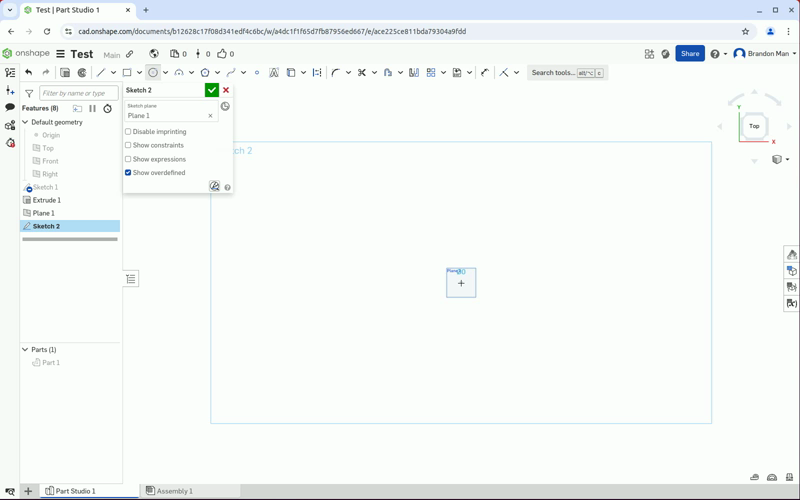
mouse_move(479, 282)
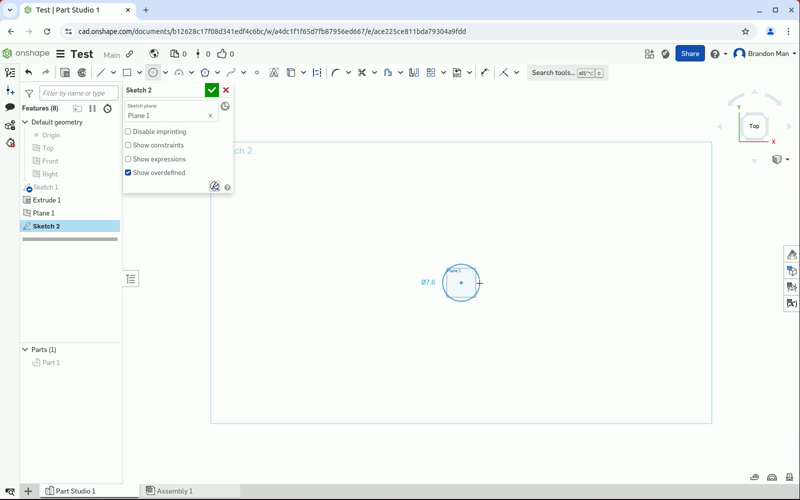
click(479, 282)
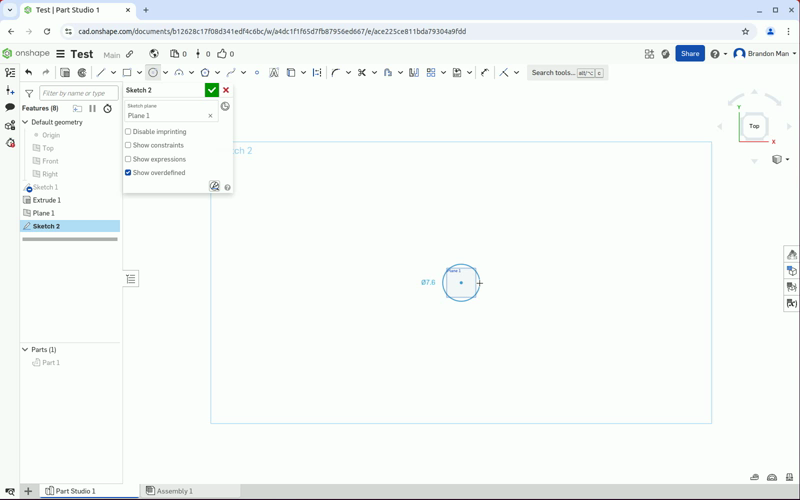
key(esc)
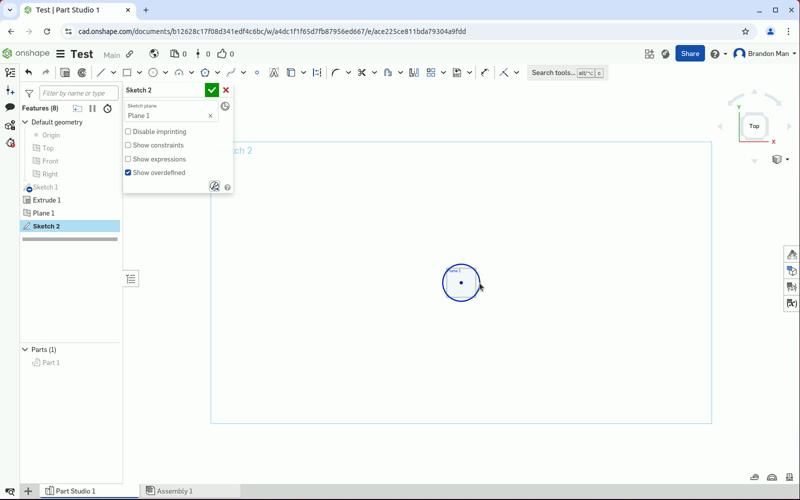
mouse_move(475, 286)
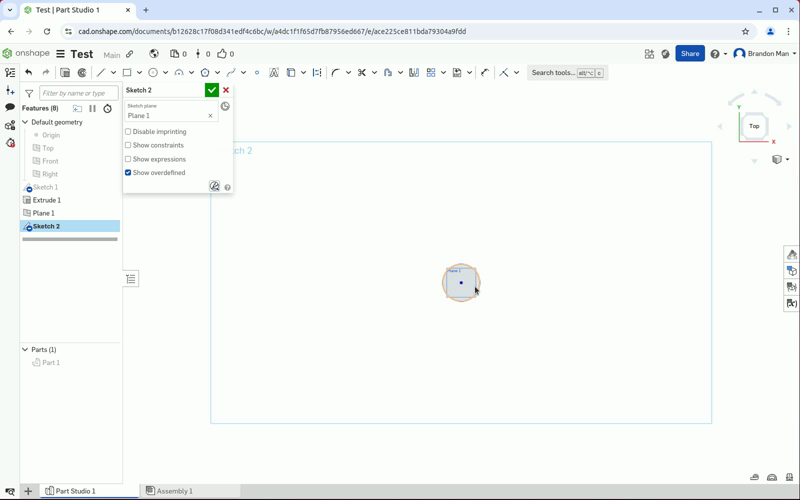
scroll(6)
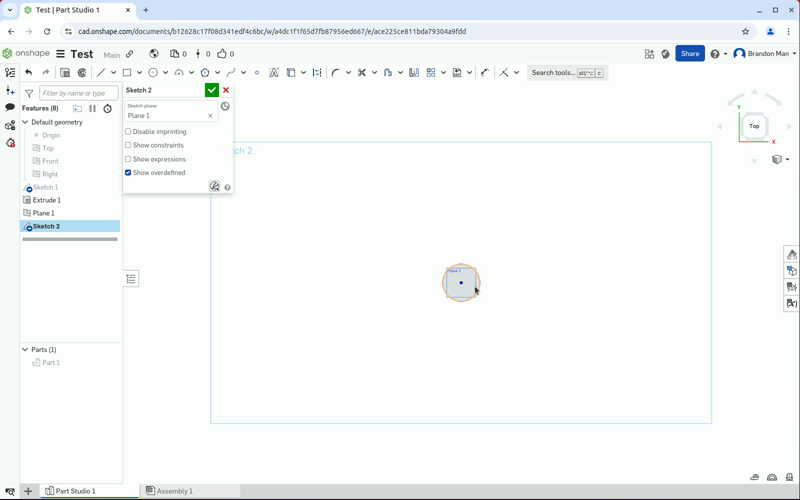
scroll(6)
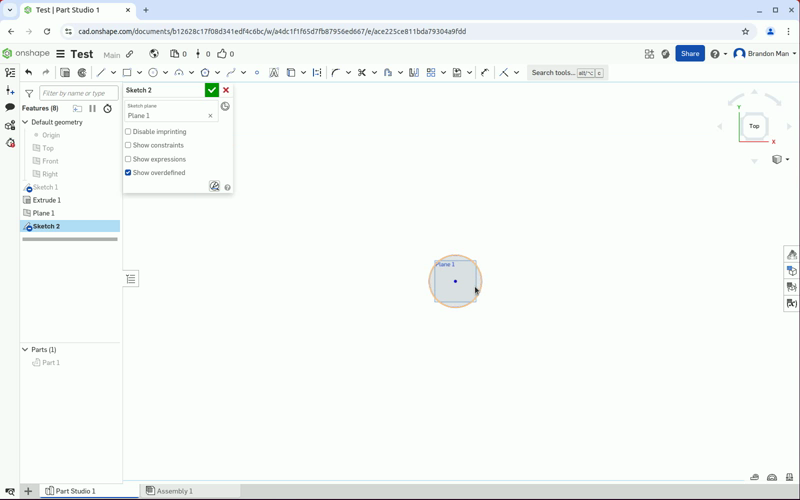
scroll(6)
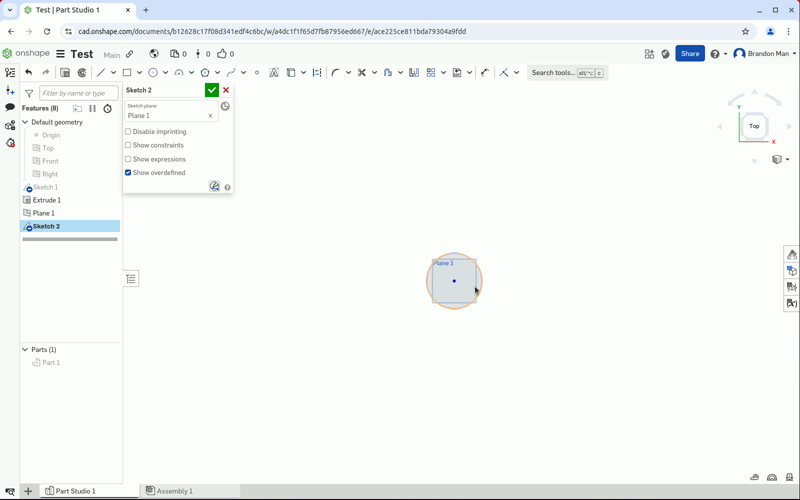
scroll(6)
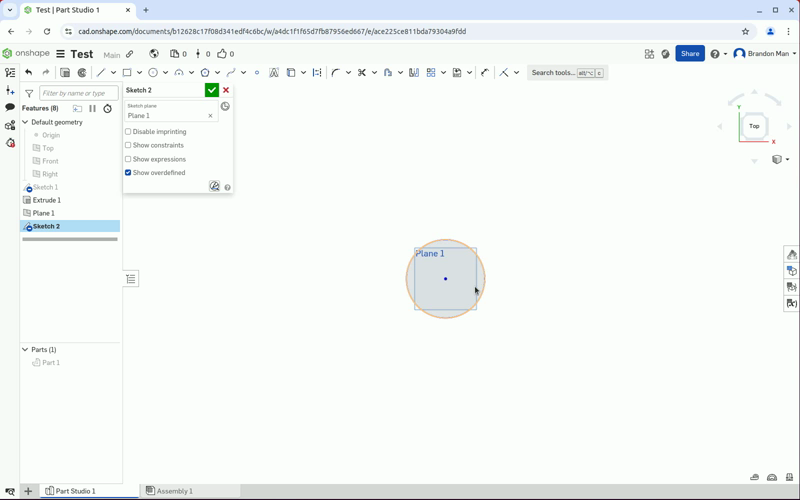
scroll(6)
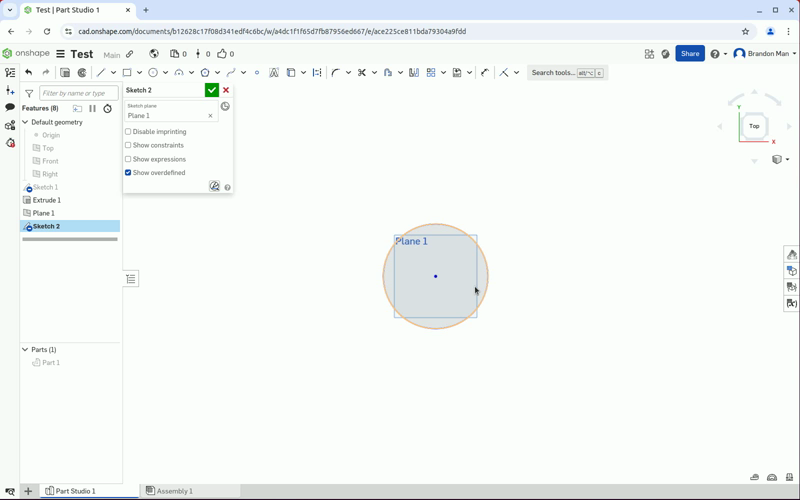
scroll(6)
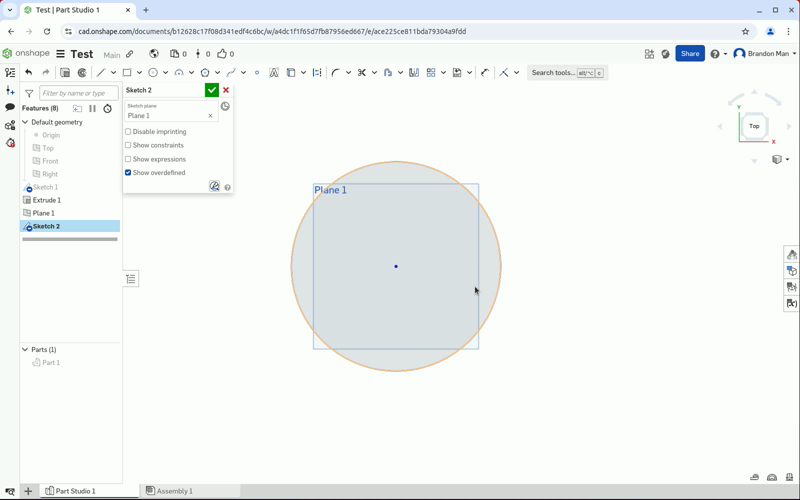
scroll(6)
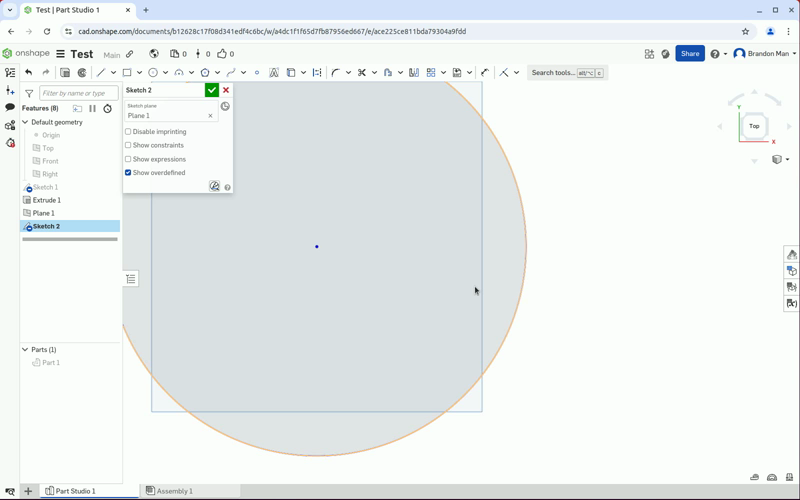
click(475, 286)
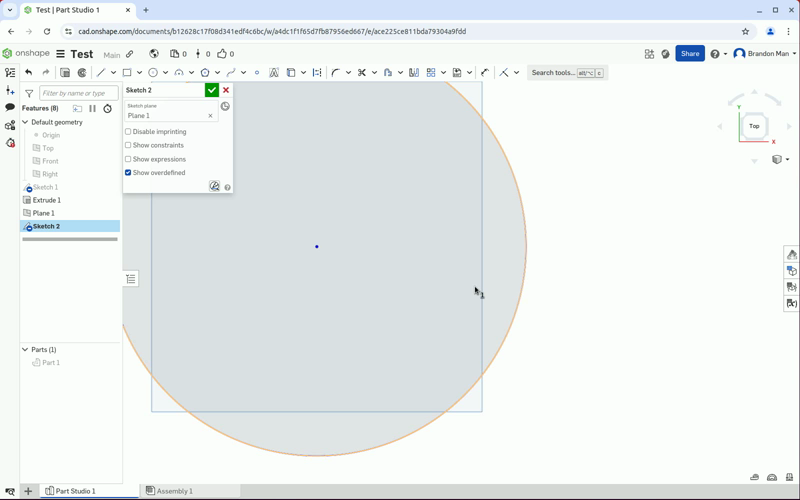
scroll(-6)
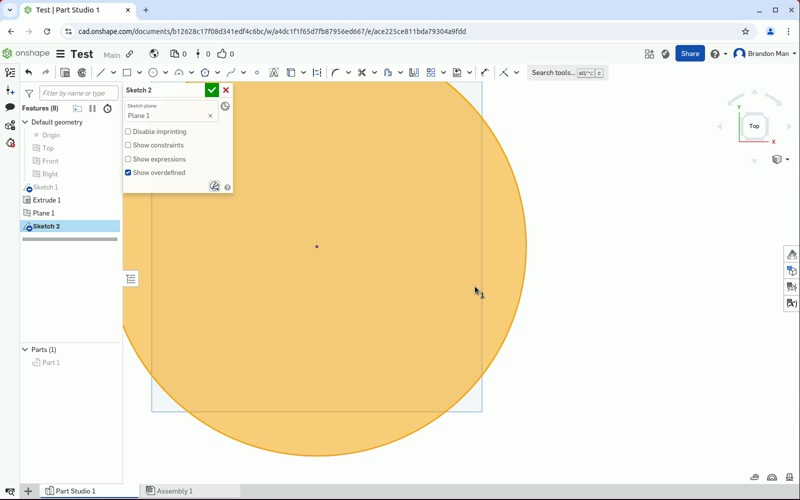
scroll(-6)
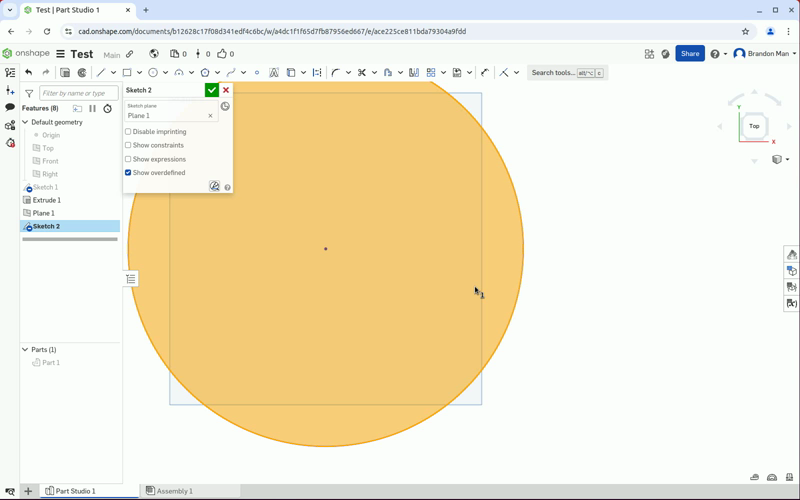
scroll(-6)
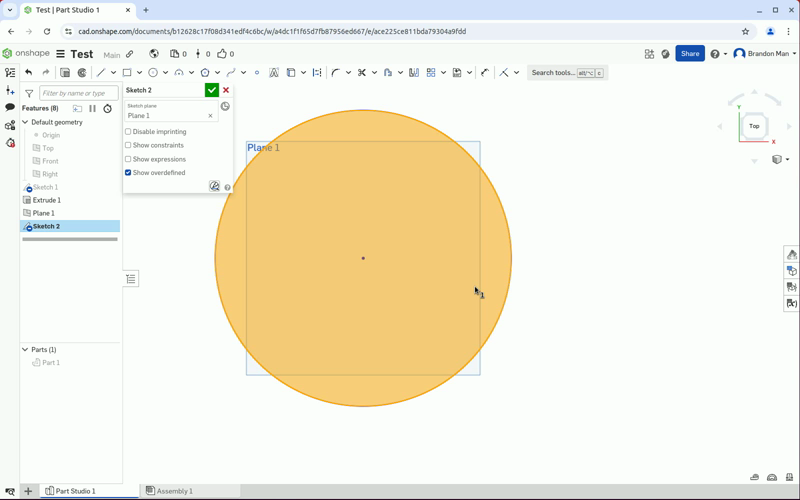
scroll(-6)
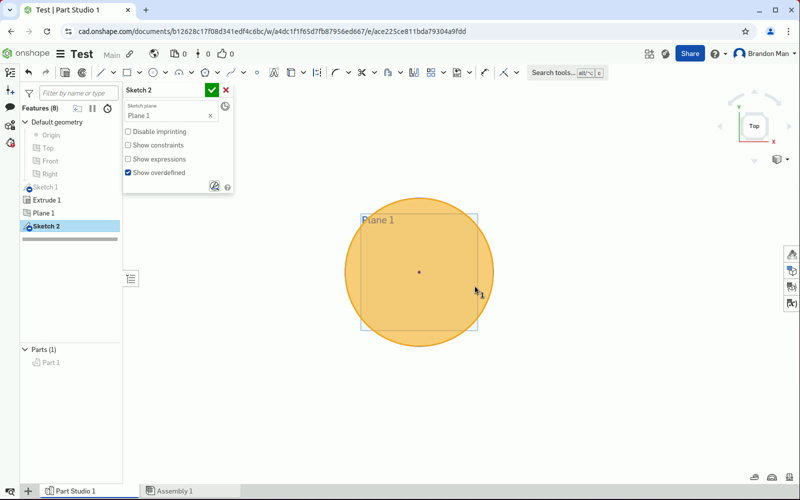
scroll(-6)
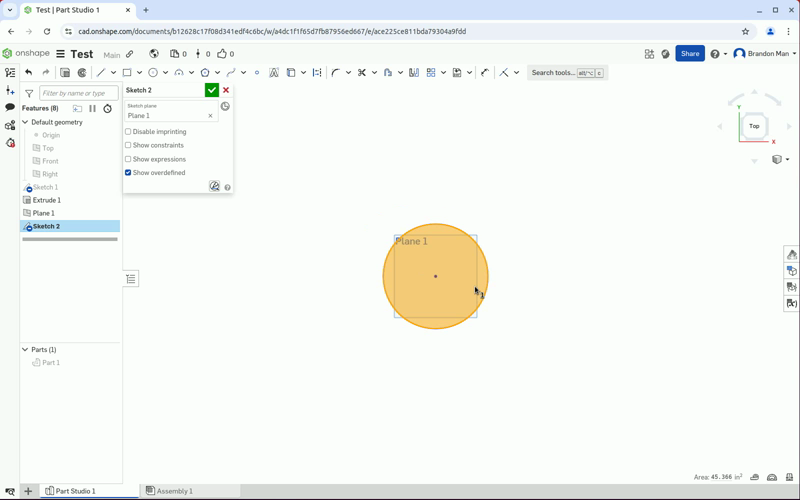
scroll(-6)
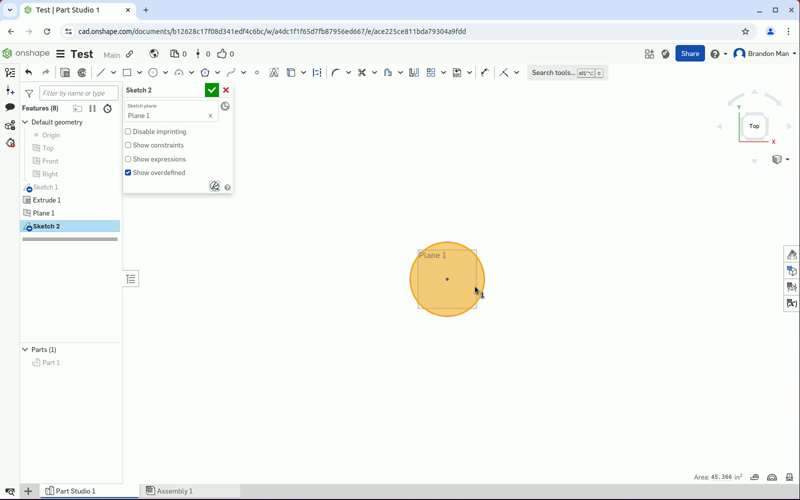
scroll(-6)
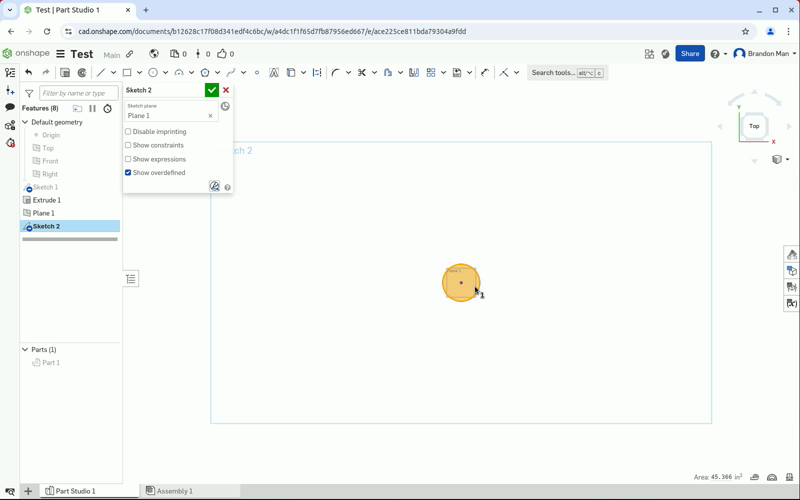
mouse_move(73, 352)
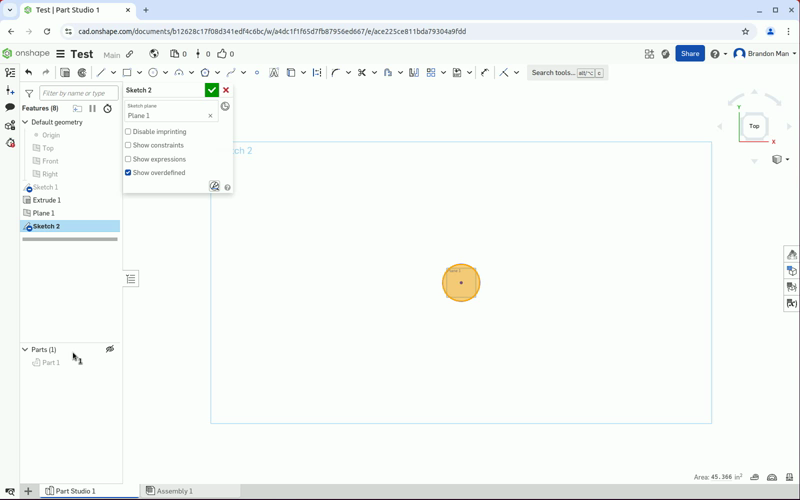
key(shift+y)
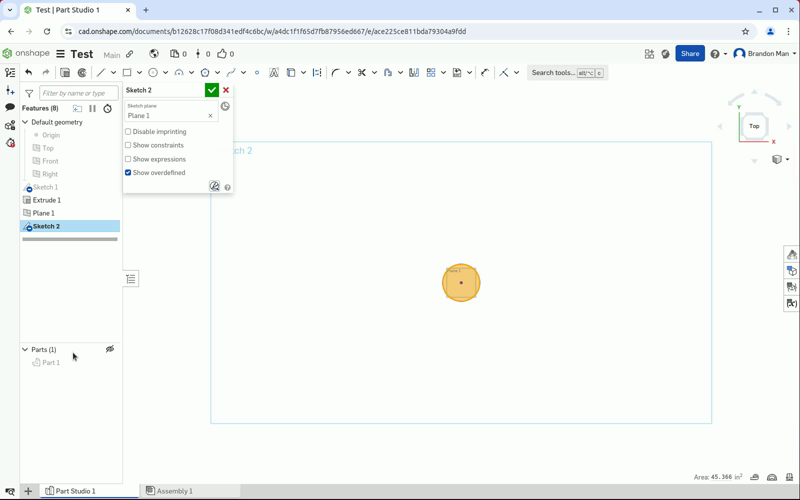
key(shift+e)
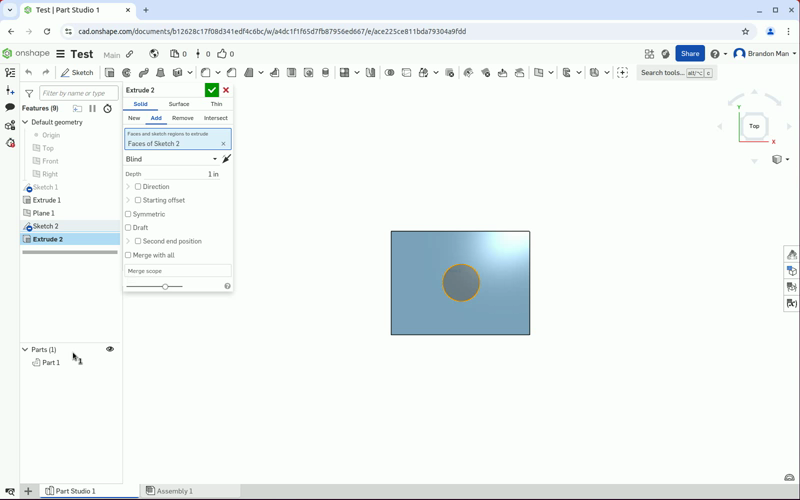
mouse_move(143, 106)
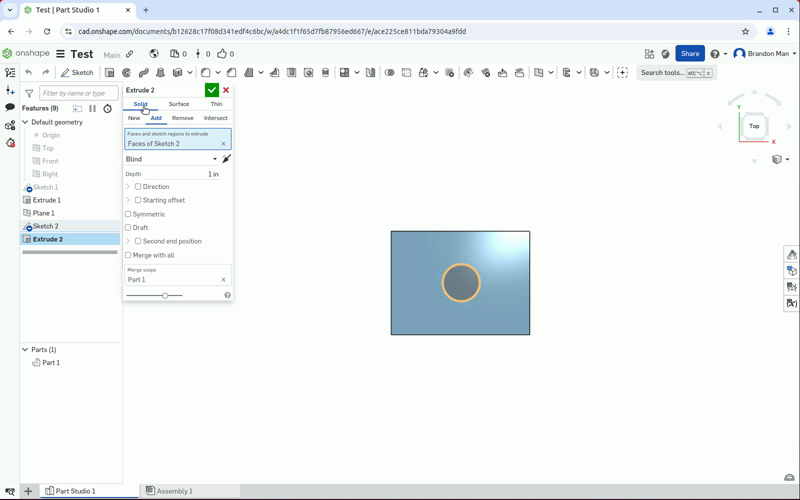
click(143, 106)
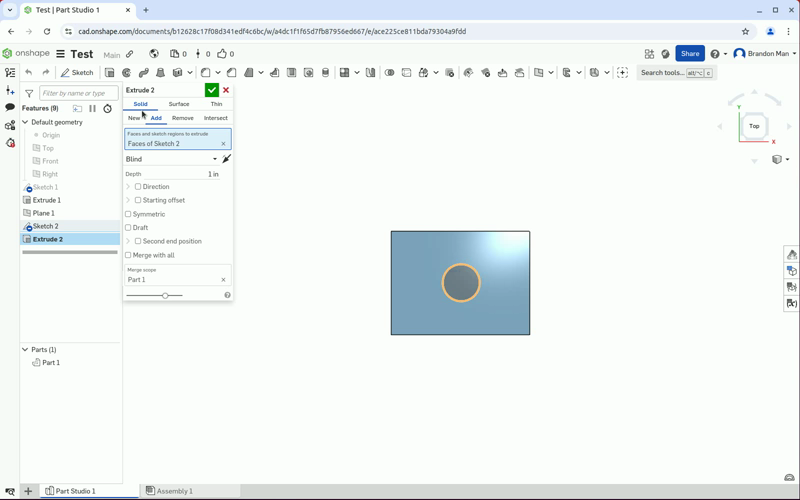
mouse_move(137, 120)
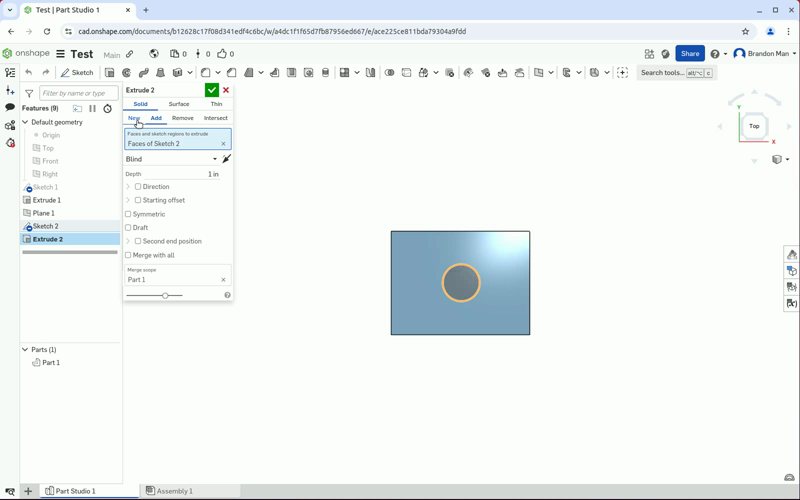
click(137, 120)
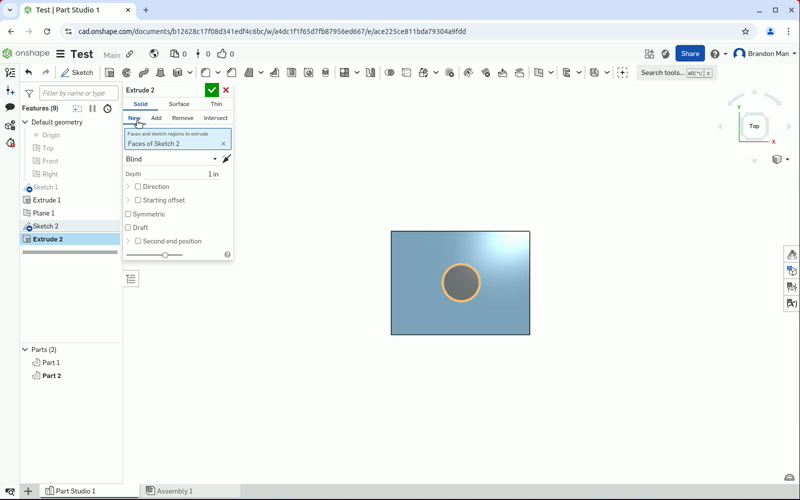
key(tab, 4)
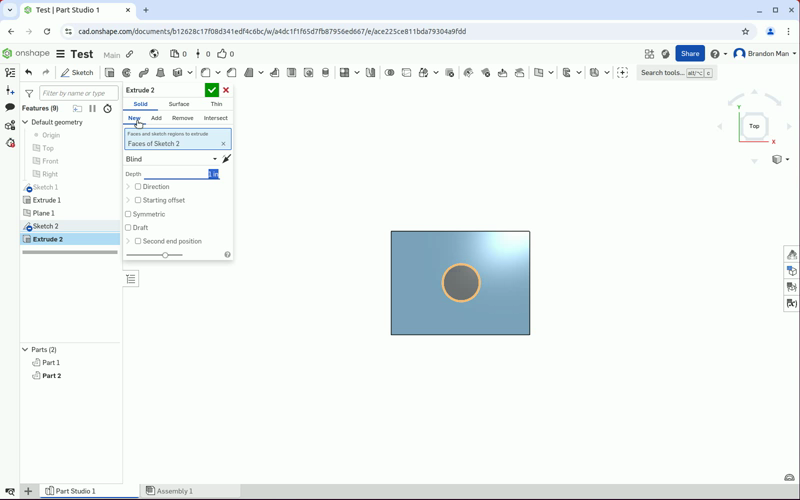
text(5.296)
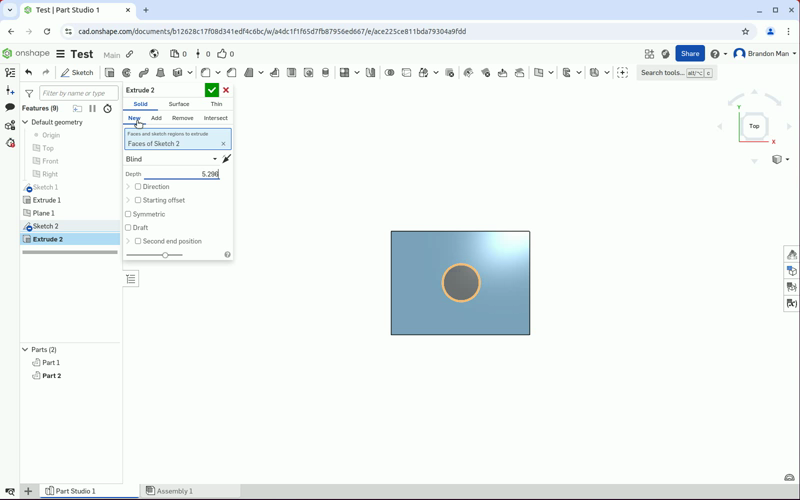
key(enter)
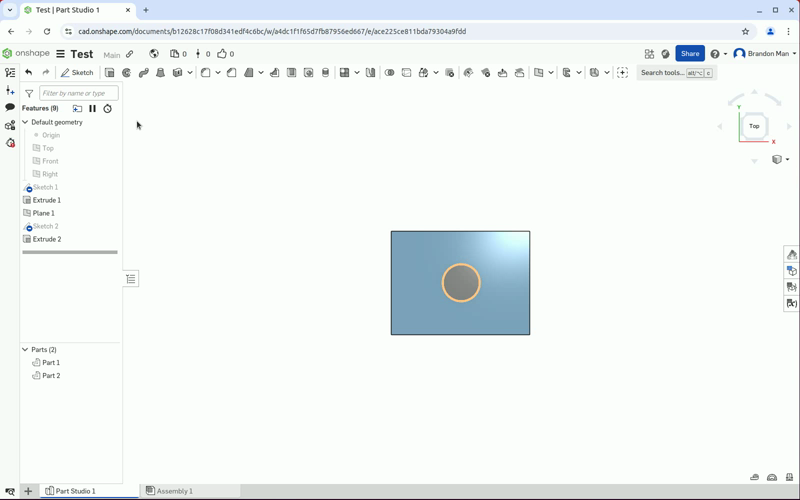
key(shift+h)
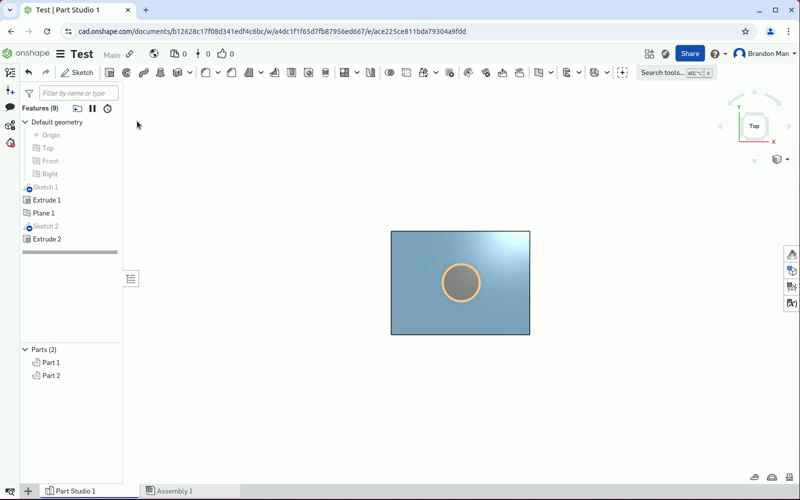
key(shift+h)
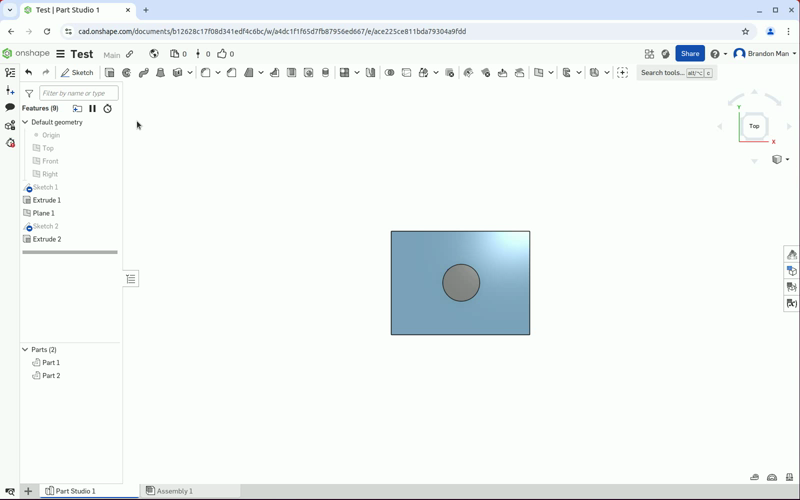
mouse_move(73, 189)
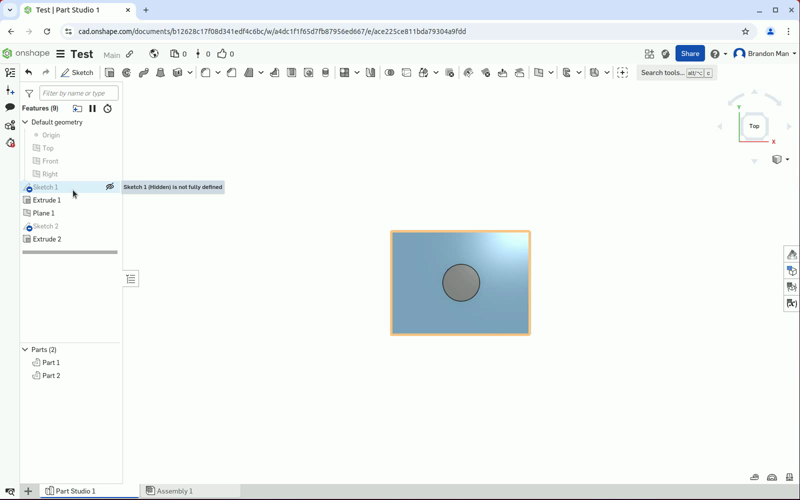
click(73, 189)
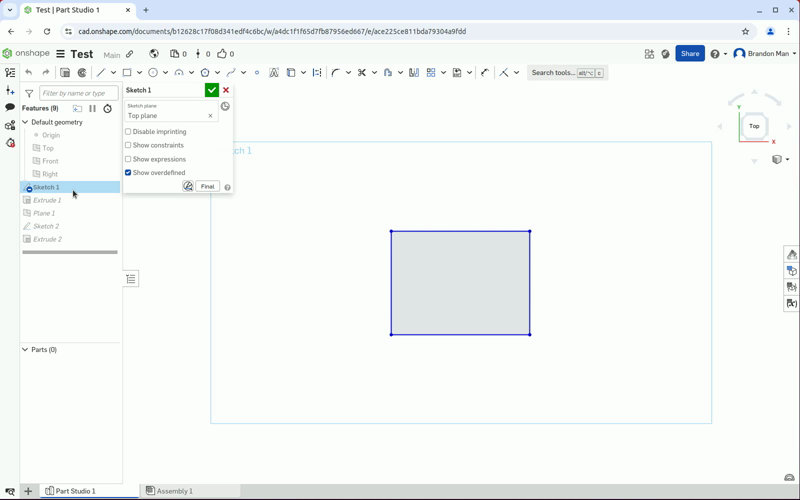
mouse_move(229, 92)
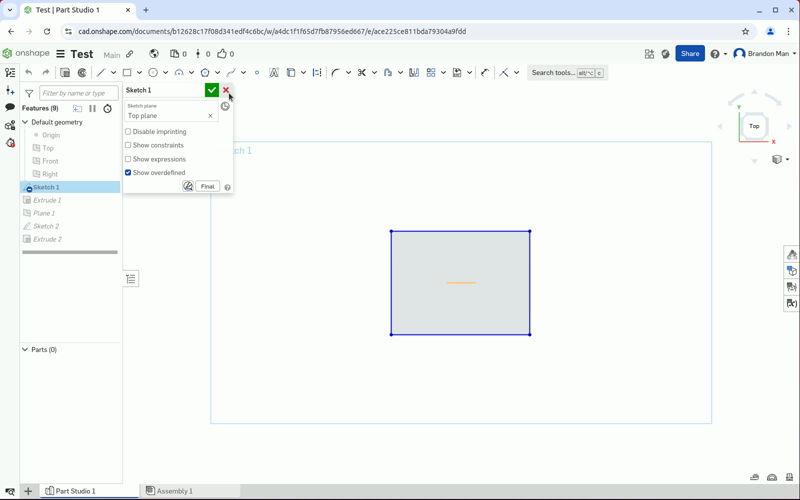
click(229, 92)
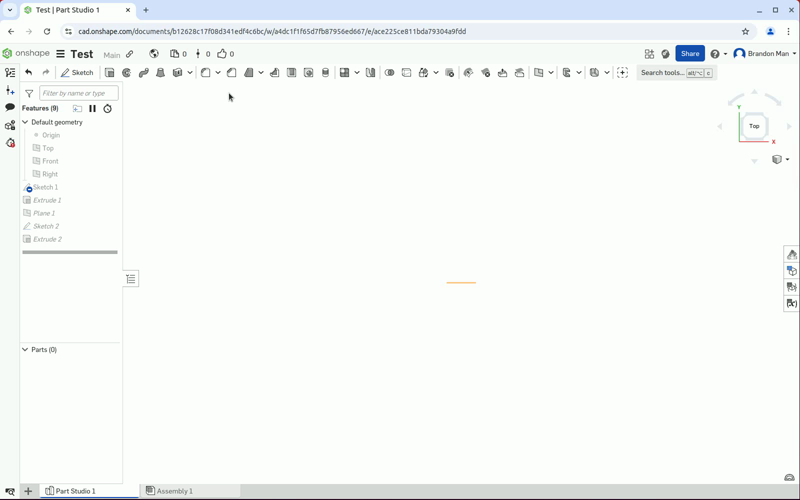
mouse_move(73, 352)
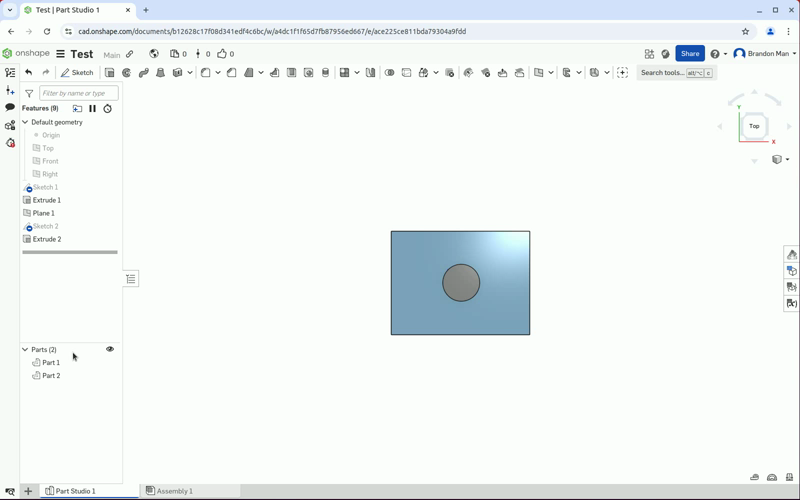
key(y)
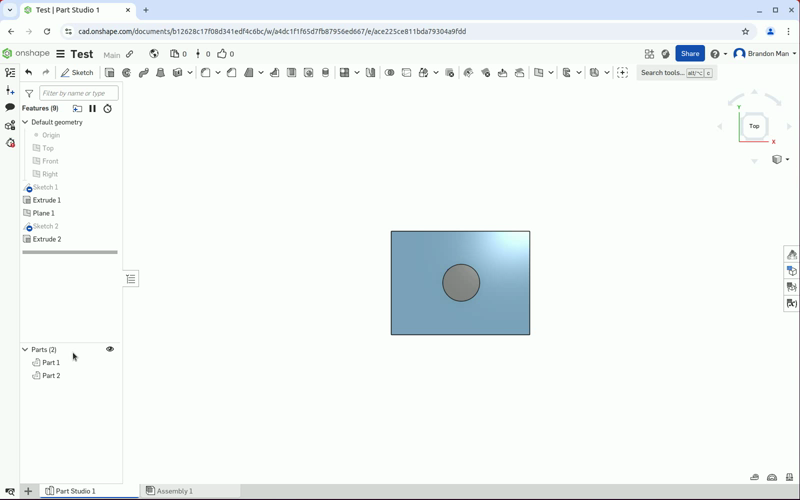
key(shift+p)
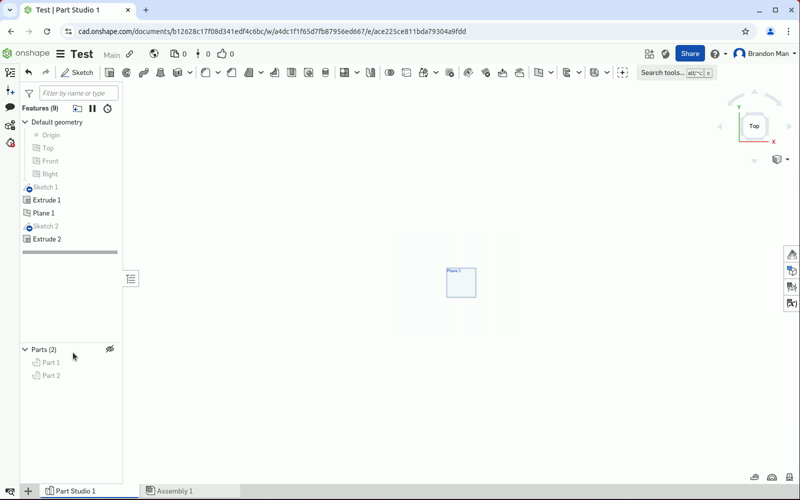
key(space)
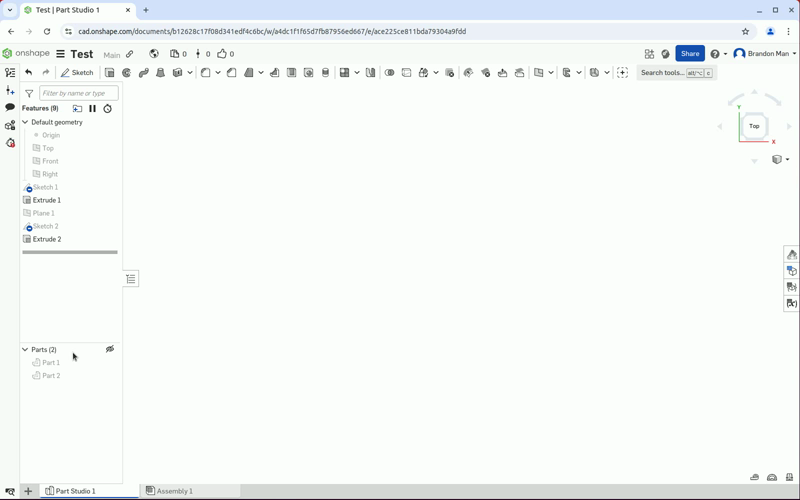
key_down(shift)
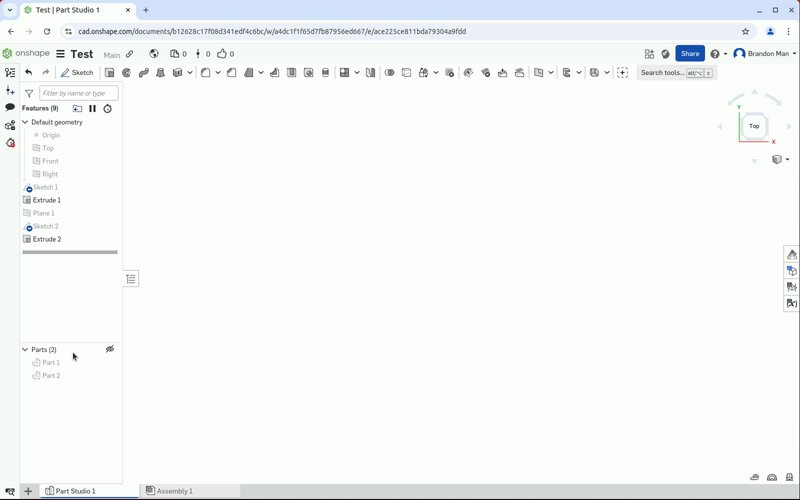
key(up)
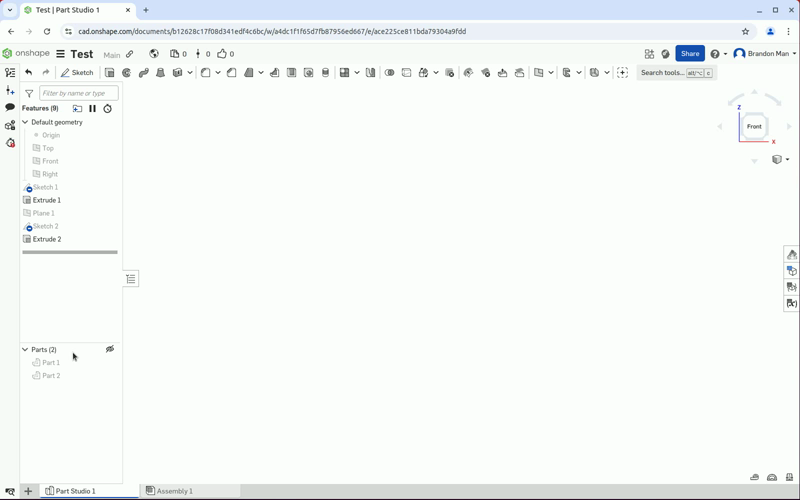
key_up(shift)
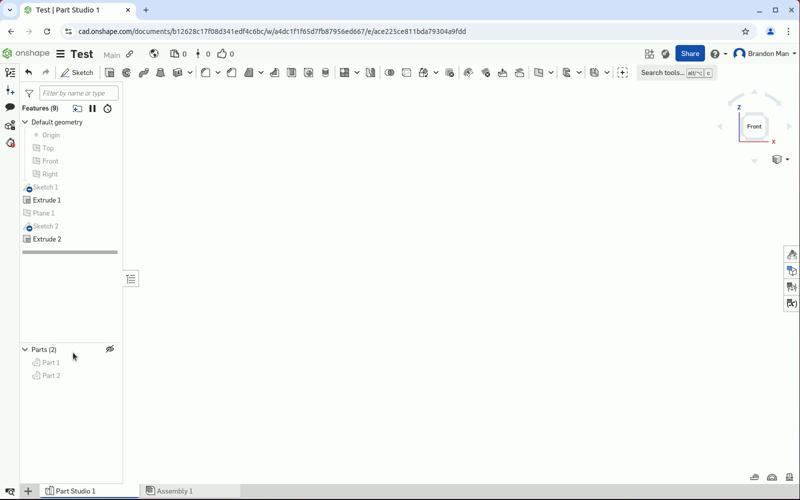
mouse_move(73, 352)
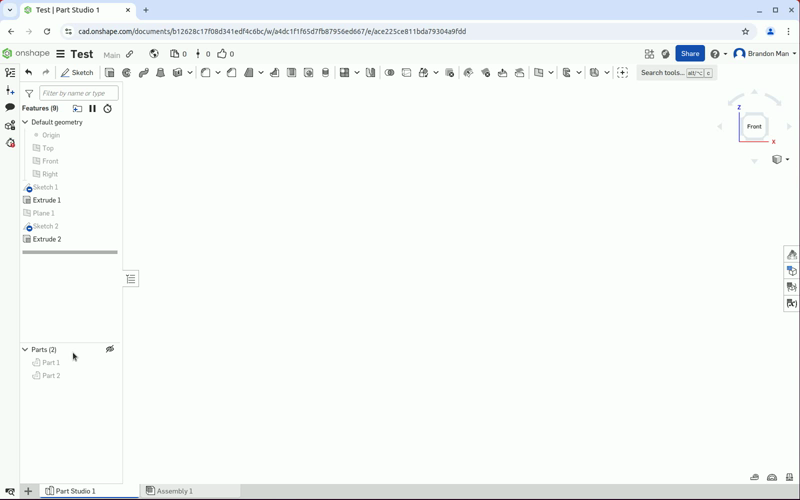
key(shift+y)
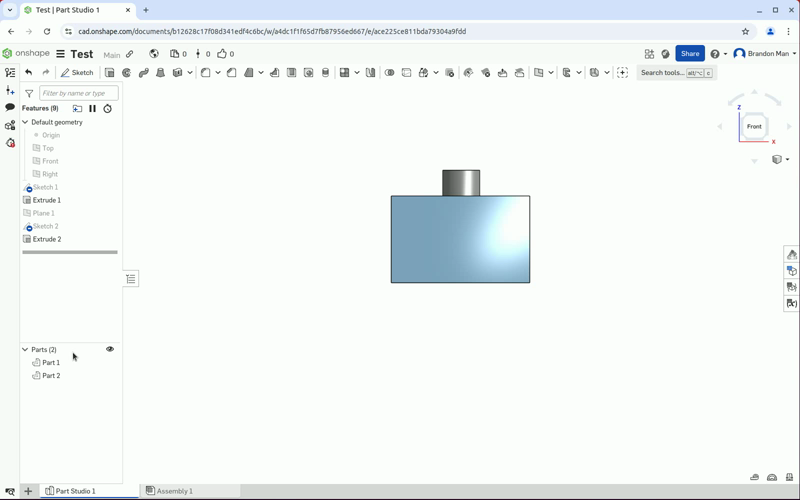
mouse_move(541, 75)
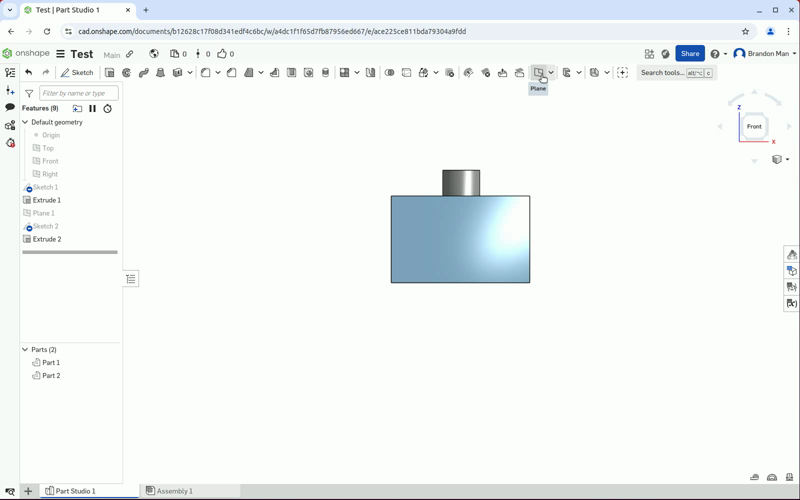
click(541, 75)
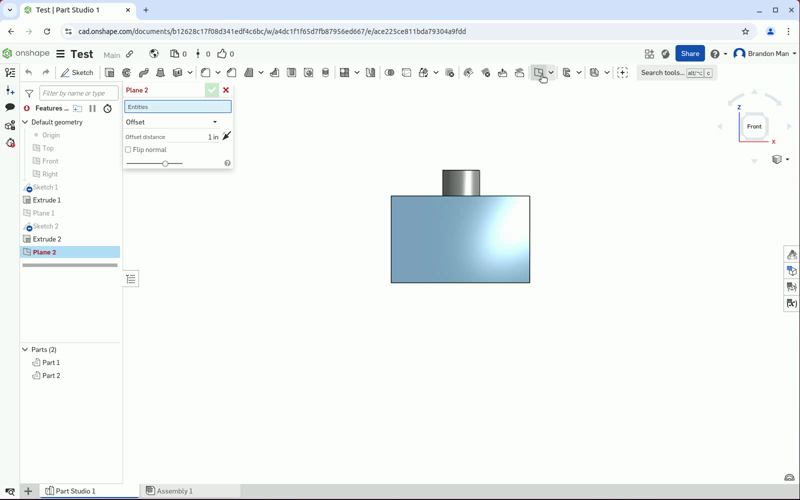
mouse_move(73, 163)
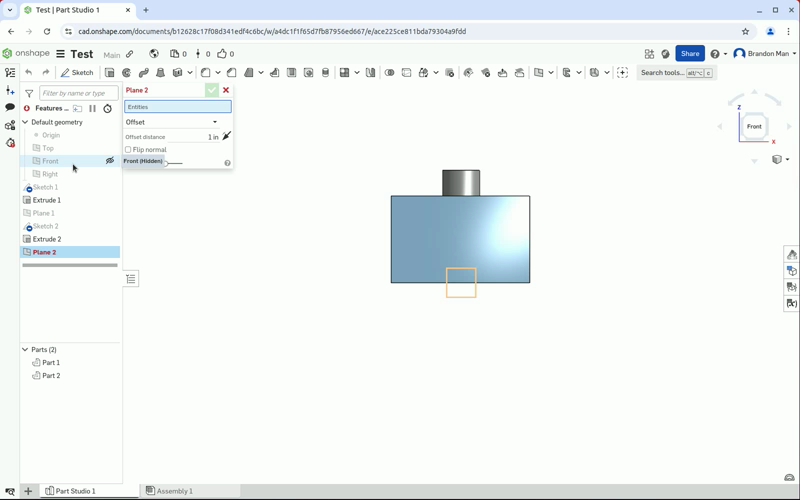
click(73, 163)
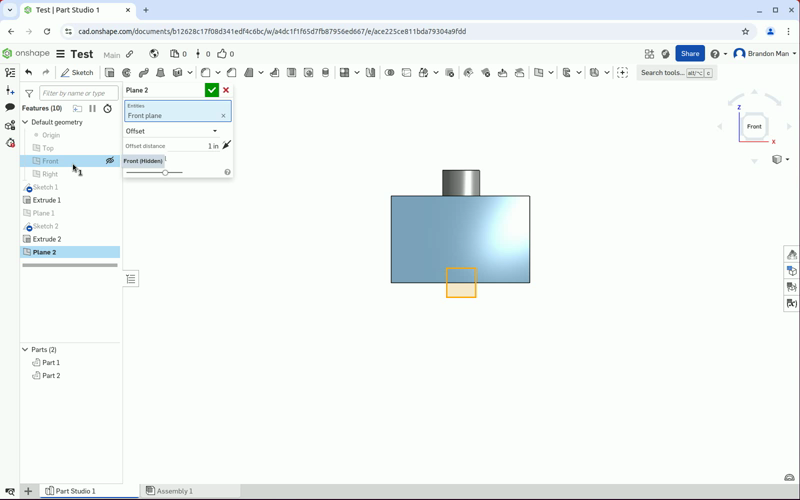
key(tab, 2)
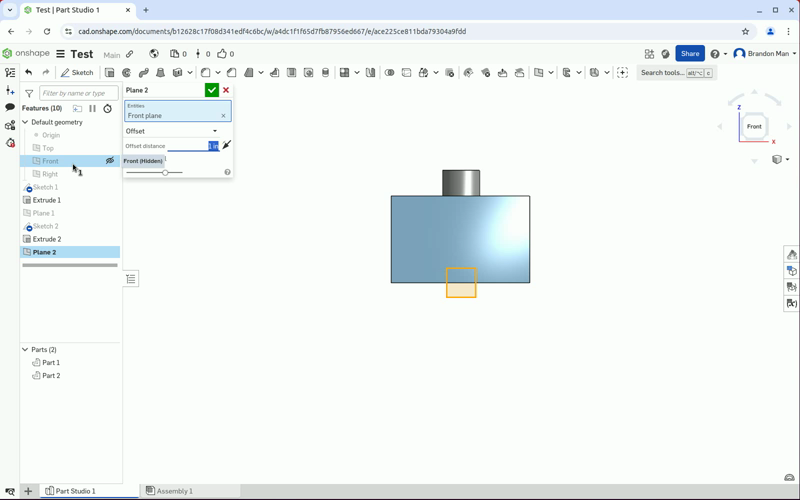
text(10.599)
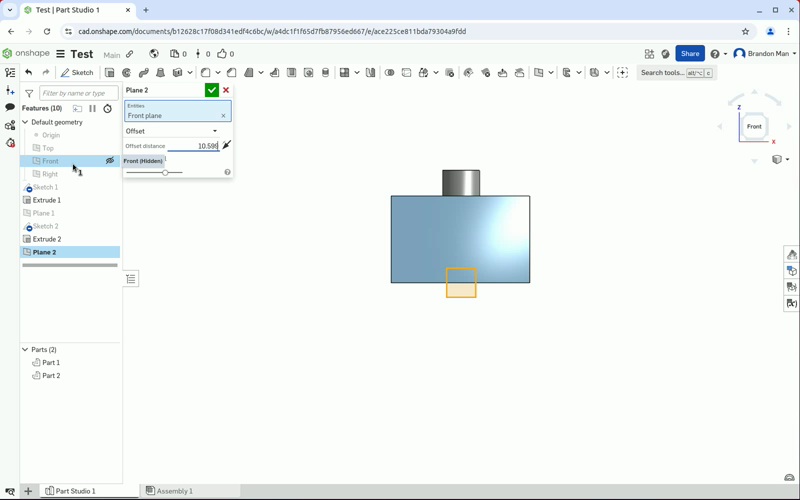
key(enter, 2)
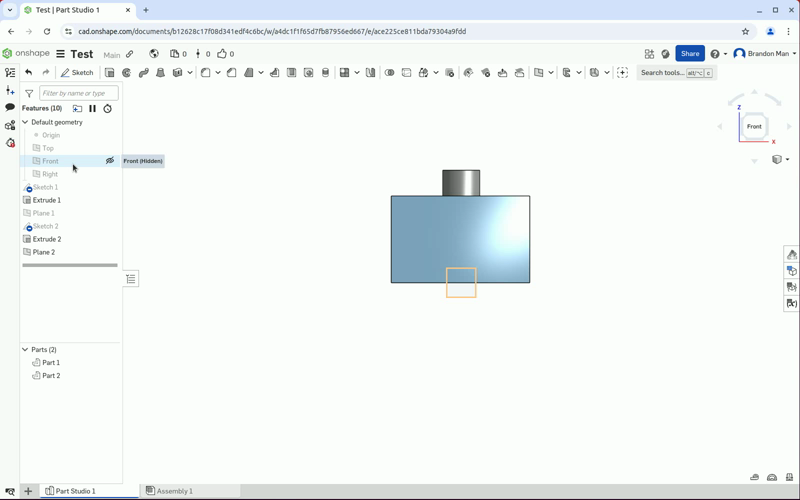
key(shift+s)
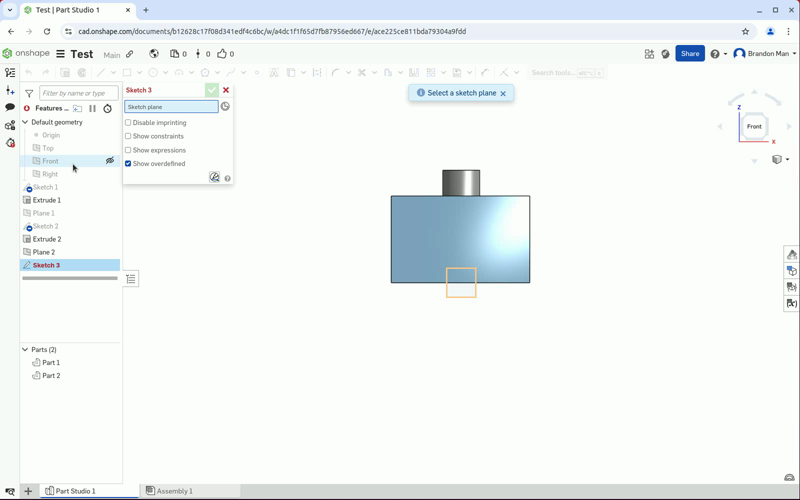
mouse_move(73, 254)
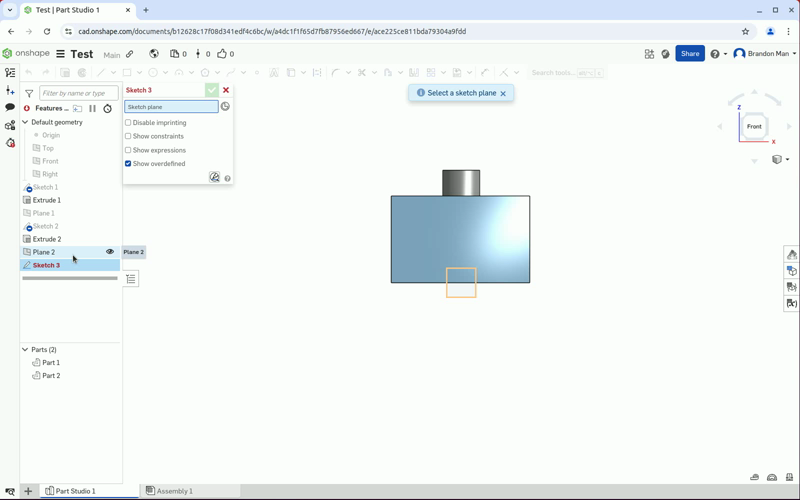
click(73, 254)
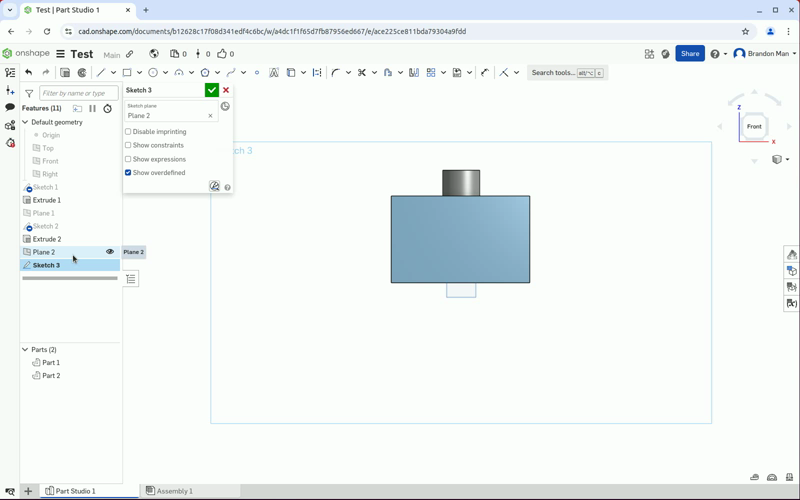
mouse_move(73, 352)
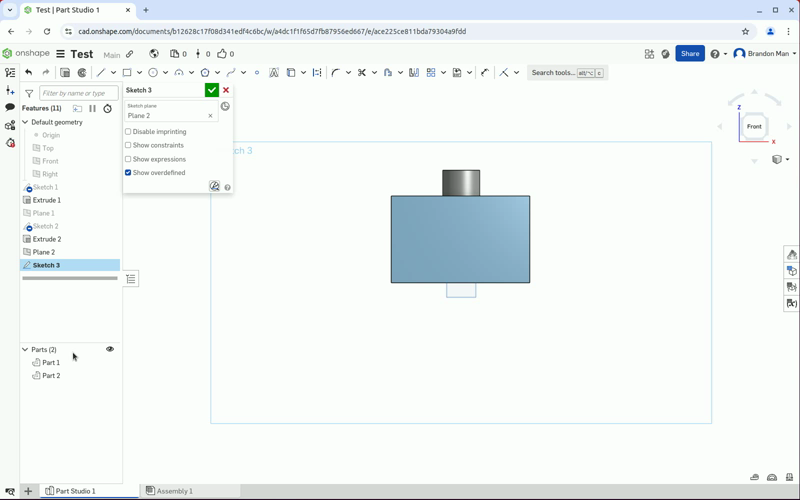
key(y)
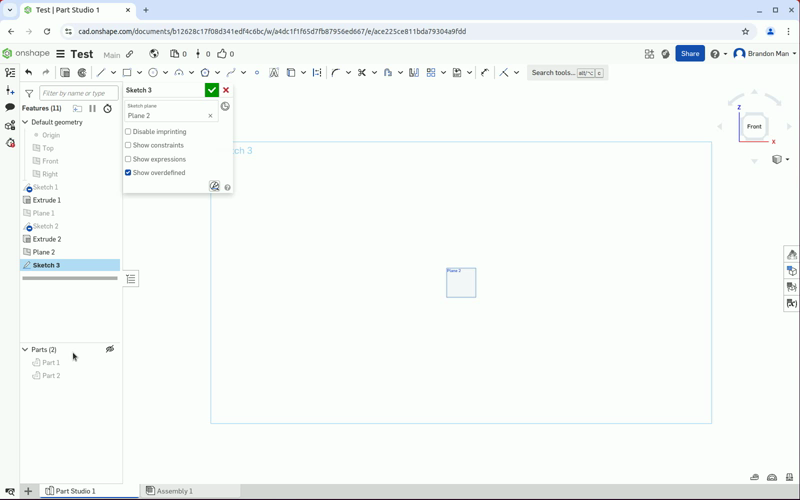
key(l)
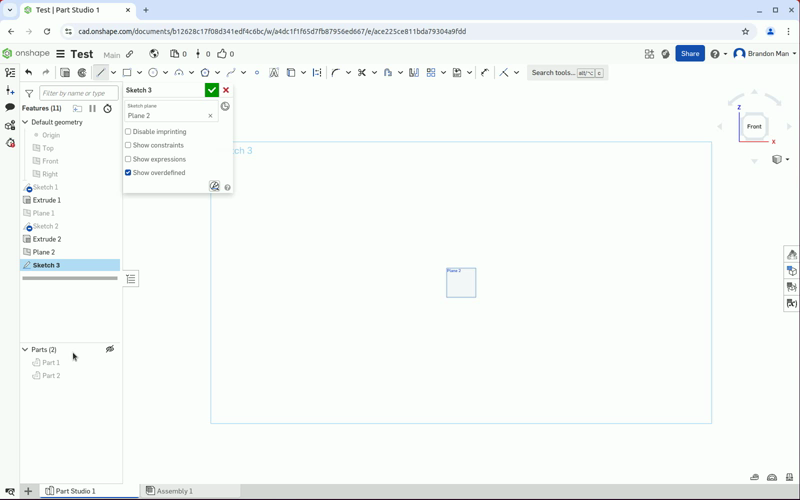
key_down(shift)
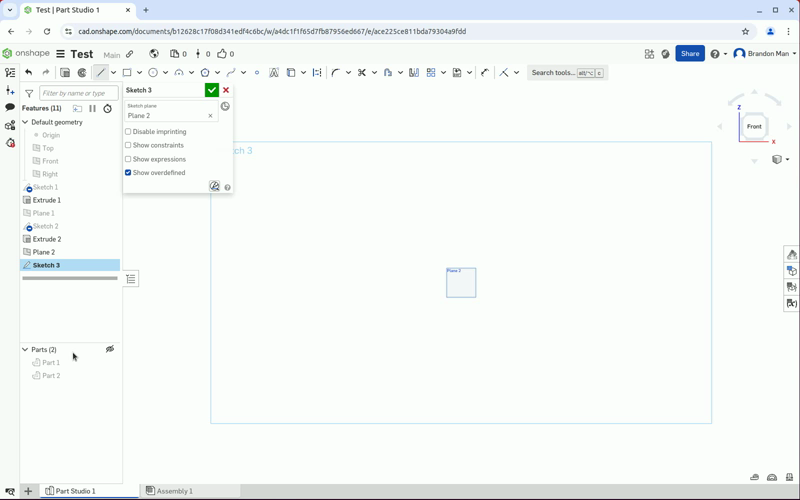
mouse_move(443, 250)
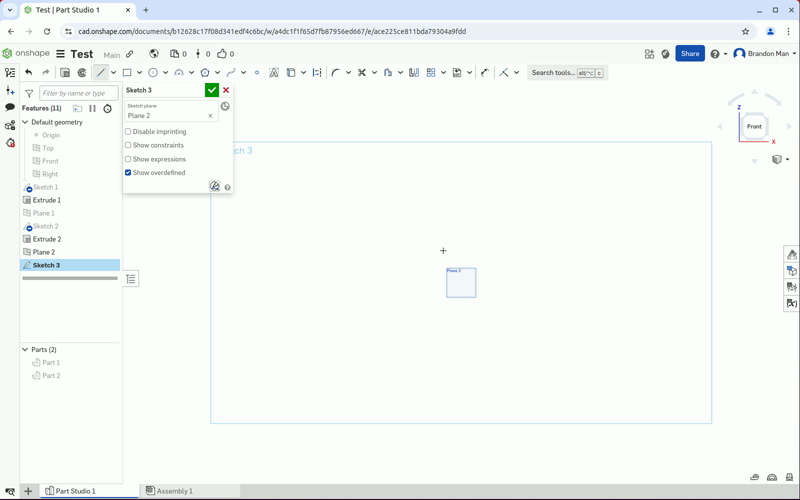
click(443, 250)
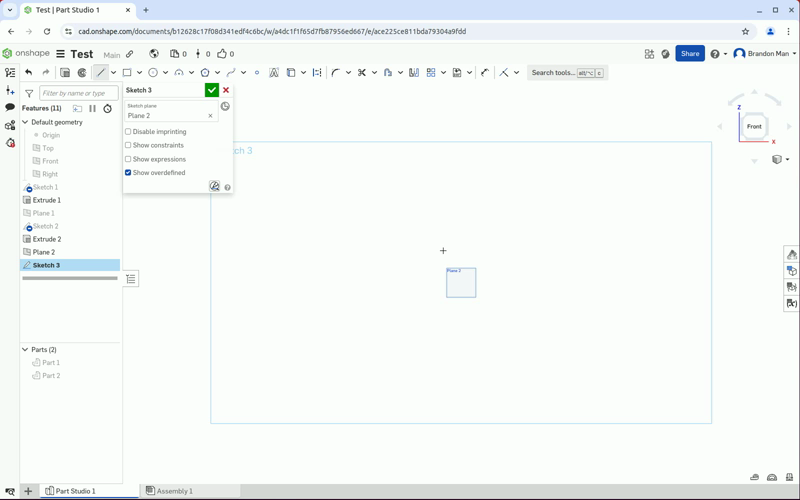
key_up(shift)
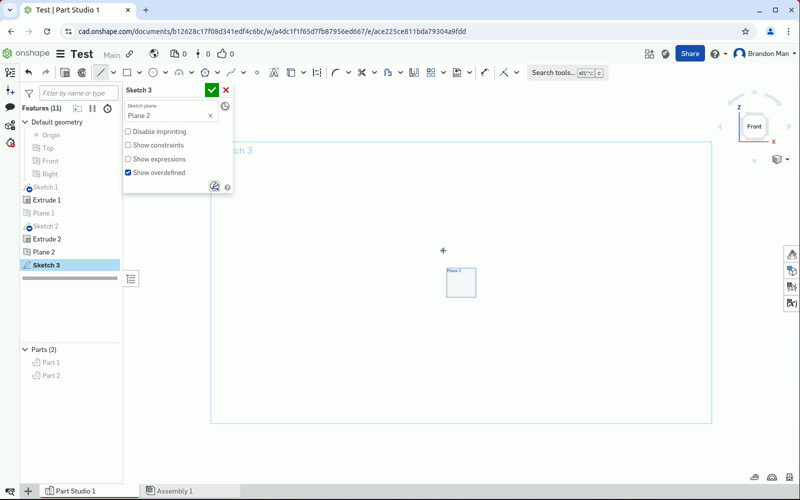
key_down(shift)
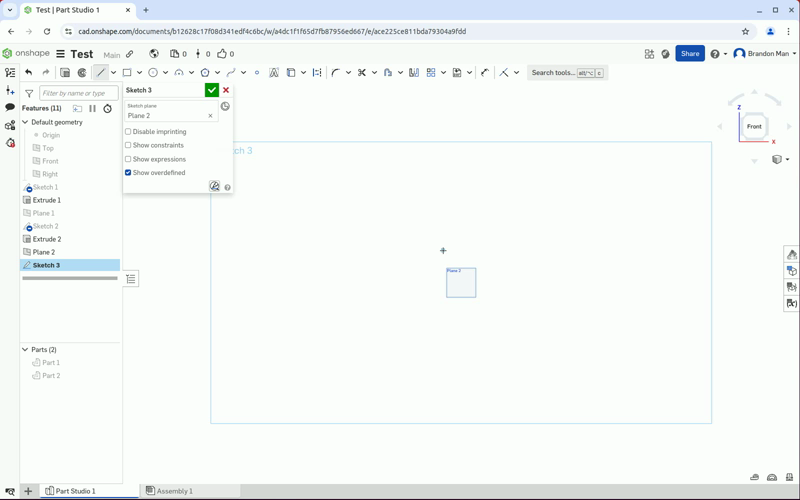
mouse_move(473, 250)
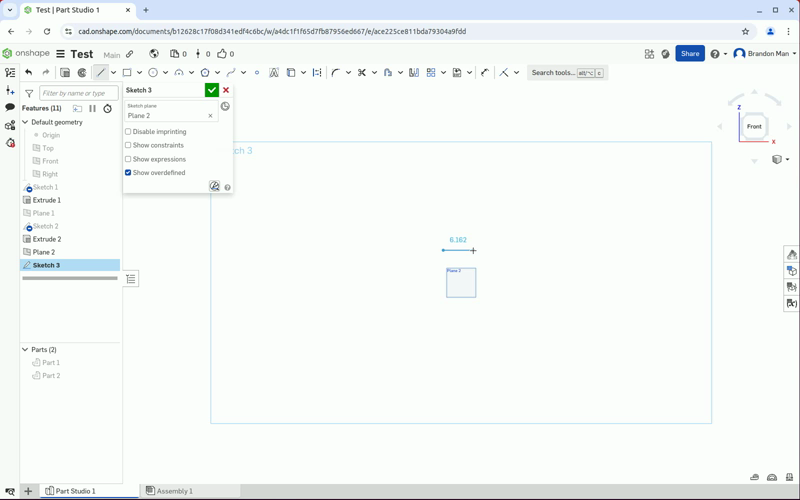
mouse_move(461, 260)
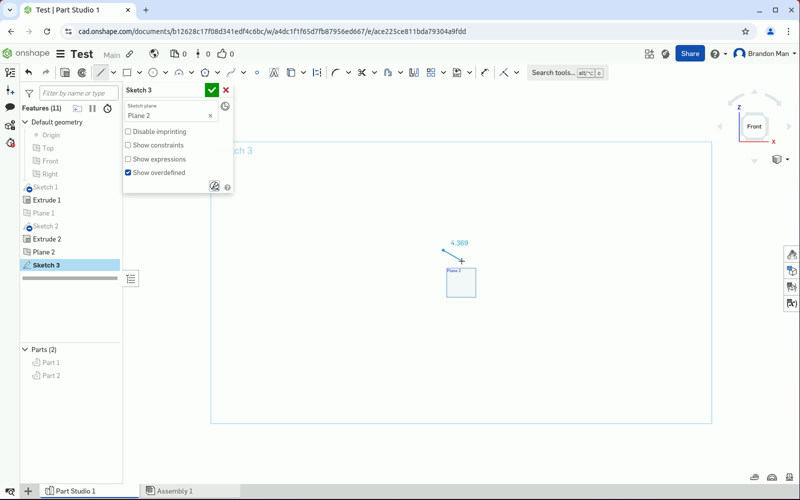
click(461, 260)
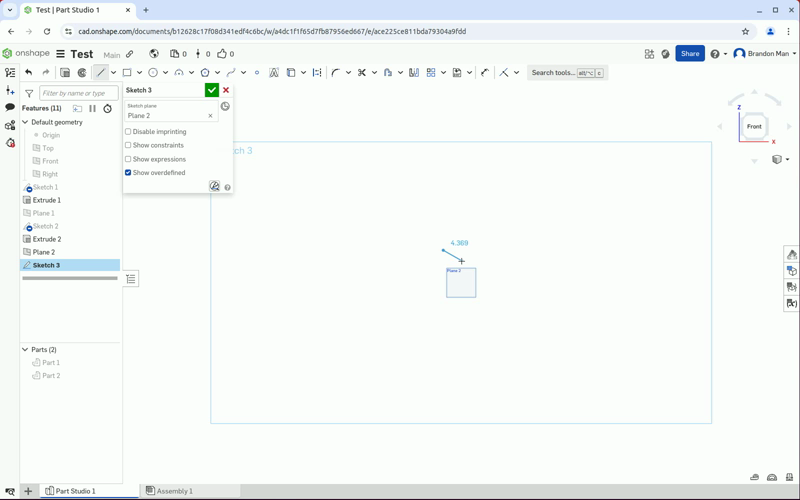
key_up(shift)
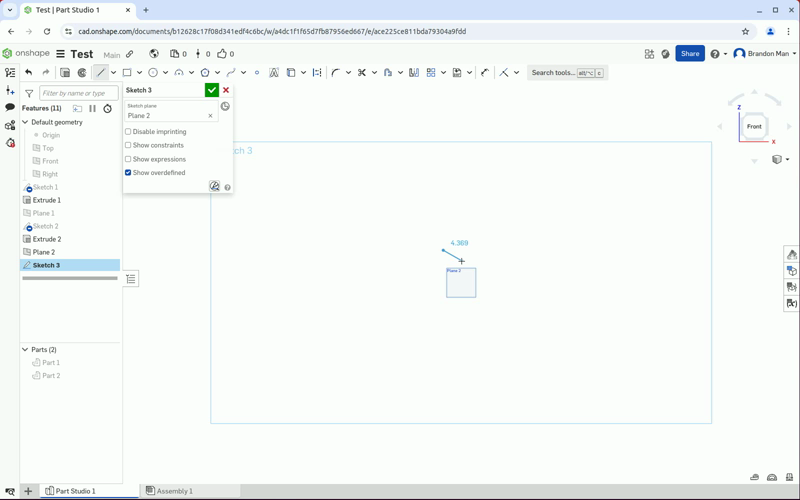
key_down(shift)
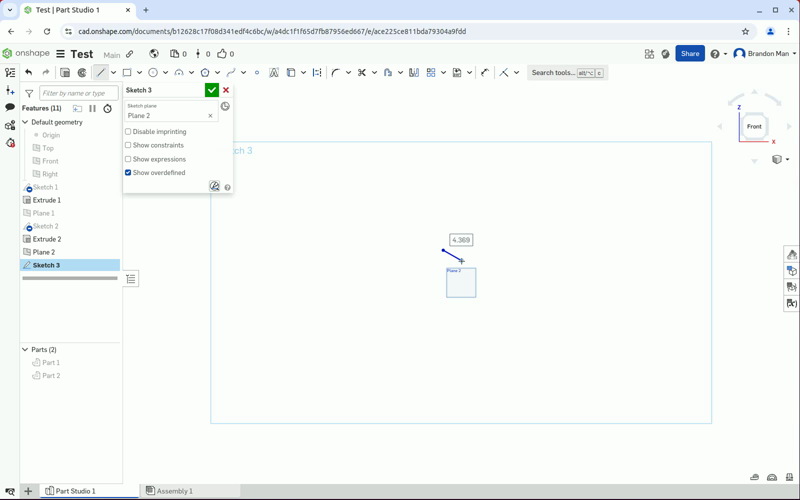
mouse_move(492, 260)
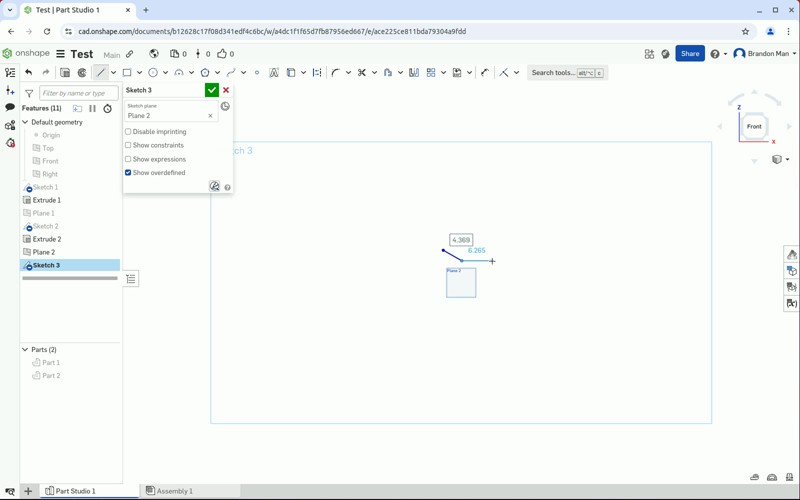
mouse_move(480, 250)
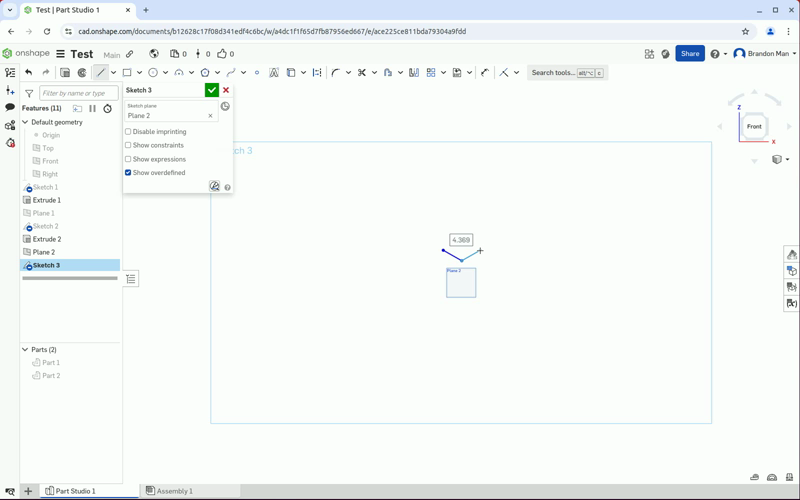
click(480, 250)
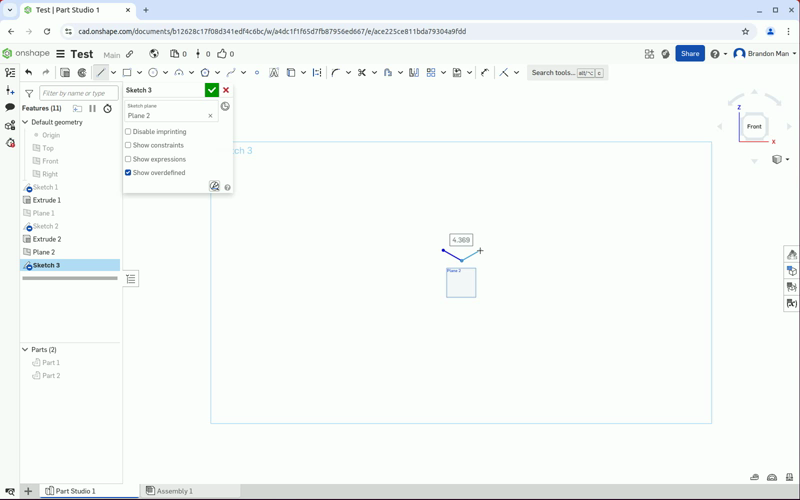
key_up(shift)
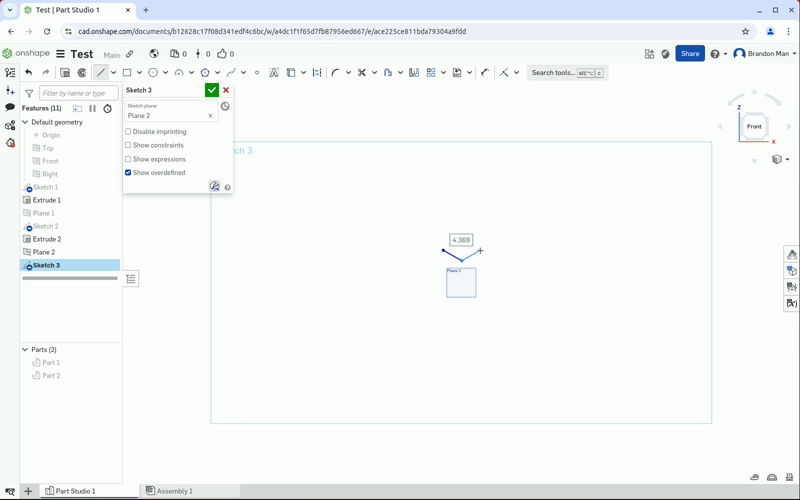
key_down(shift)
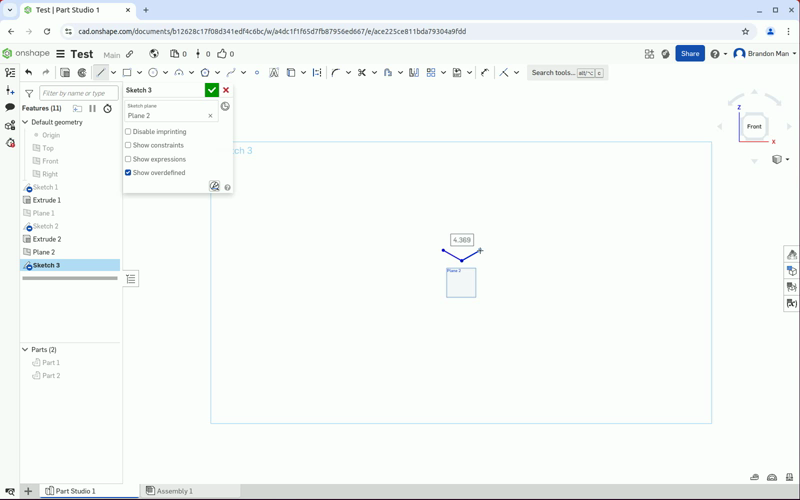
mouse_move(510, 250)
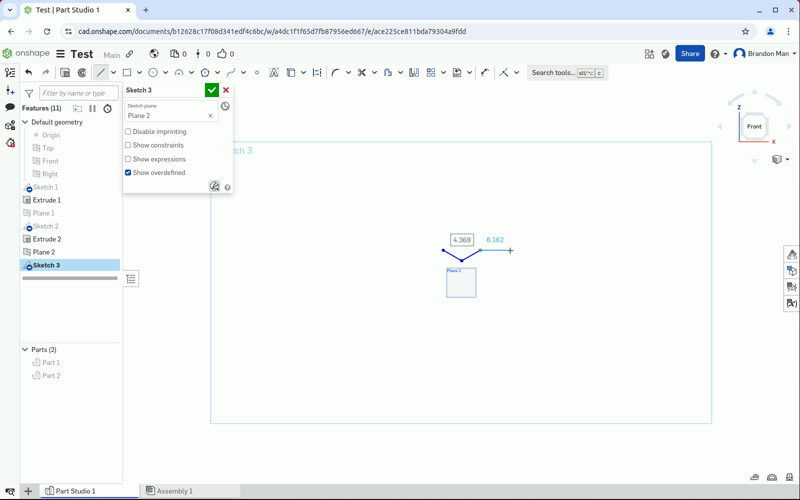
mouse_move(480, 228)
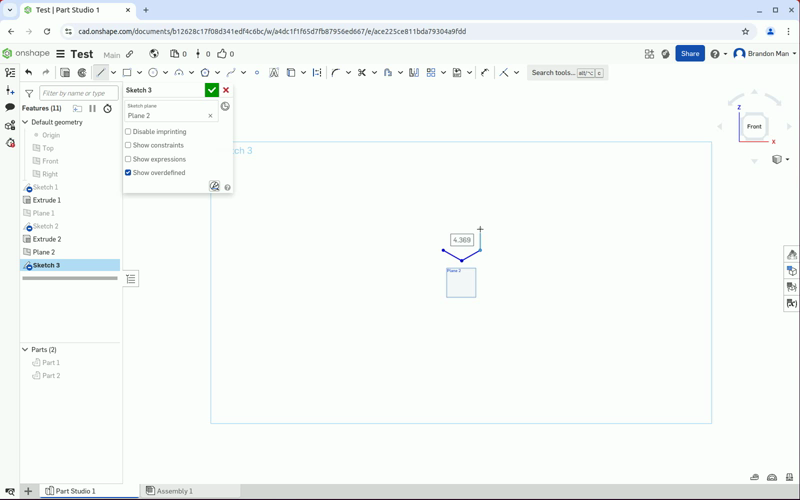
click(480, 228)
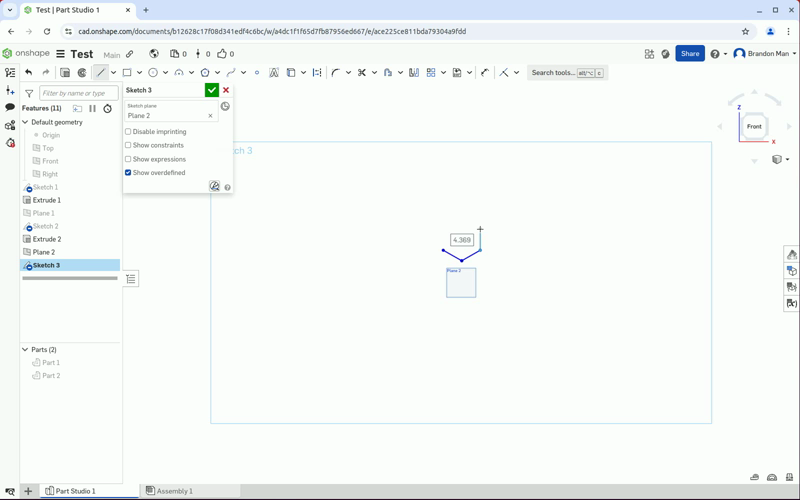
key_up(shift)
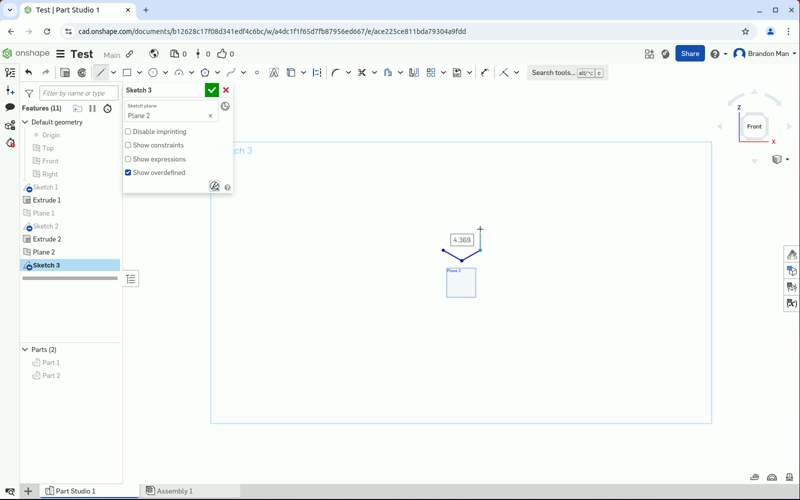
key_down(shift)
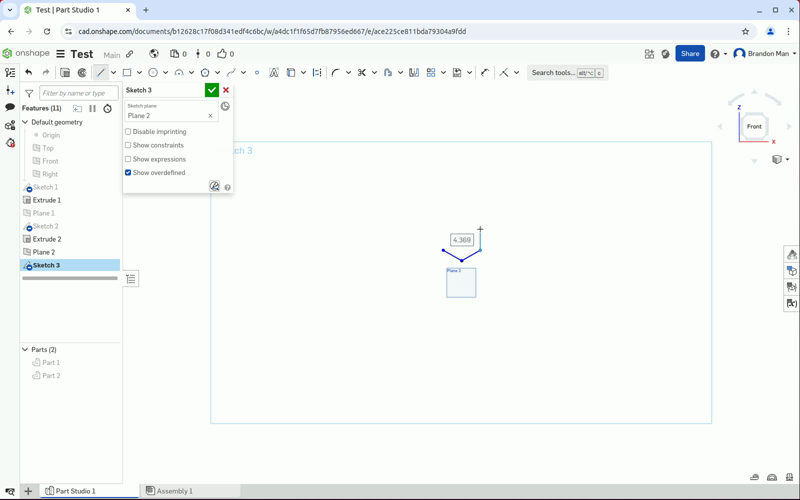
mouse_move(510, 228)
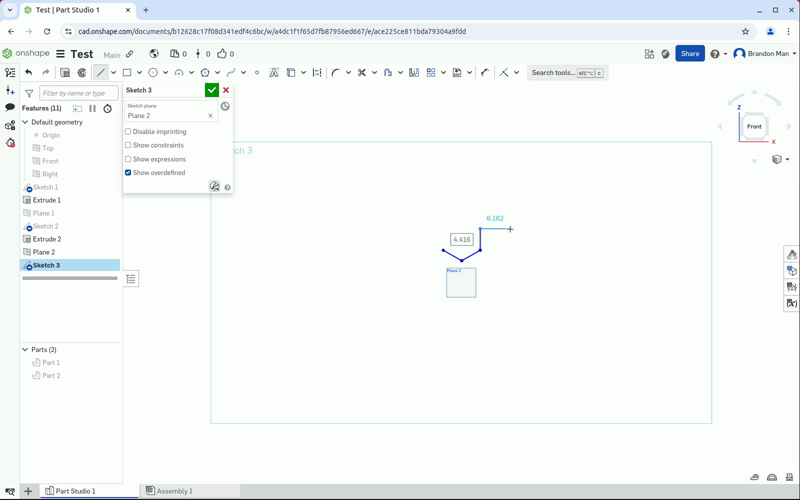
mouse_move(461, 218)
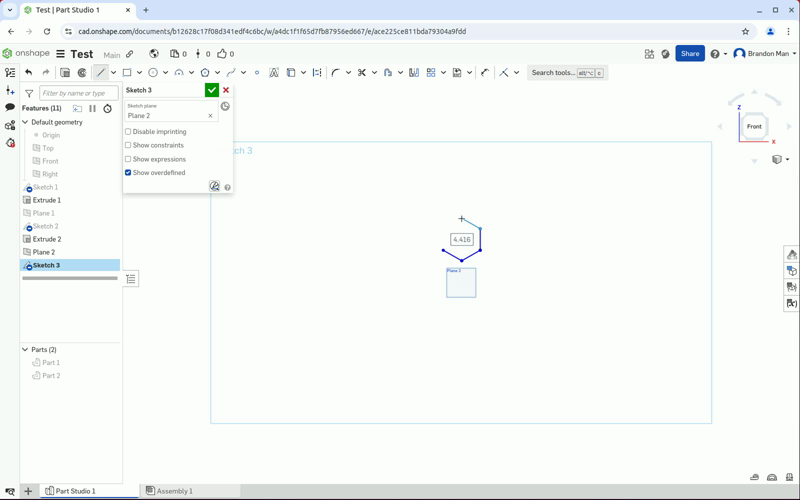
click(461, 218)
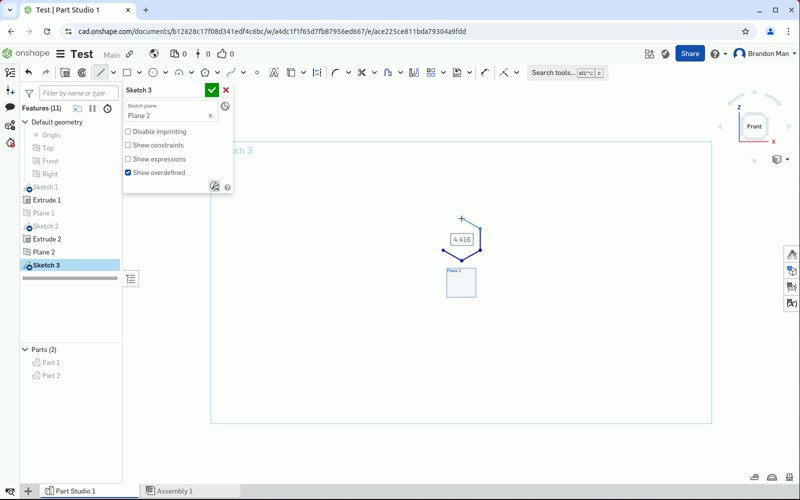
key_up(shift)
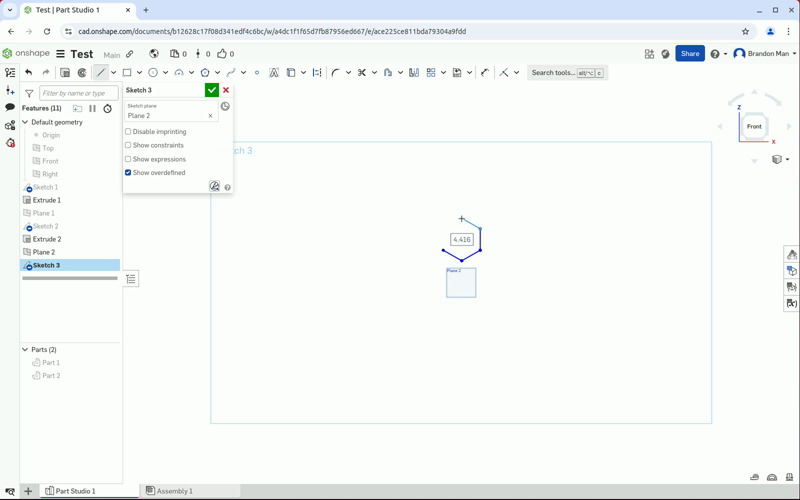
key_down(shift)
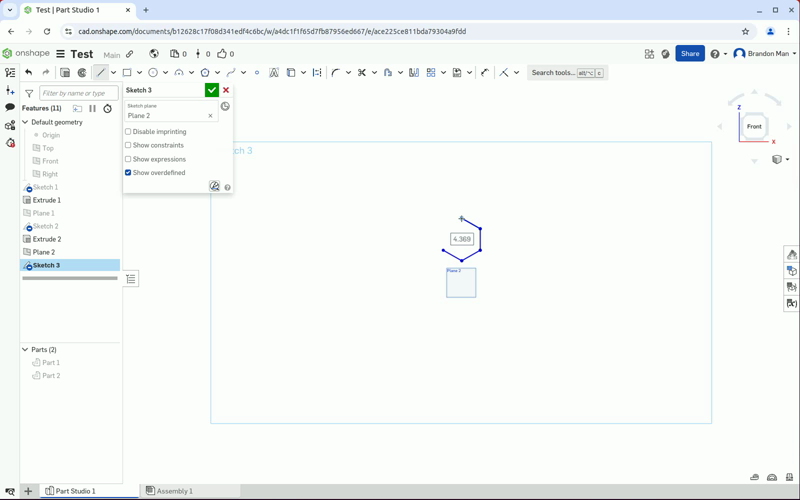
mouse_move(492, 218)
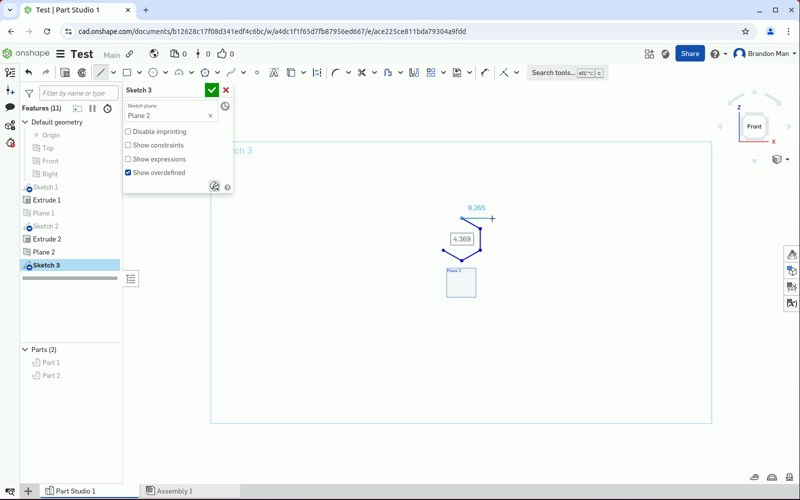
mouse_move(443, 228)
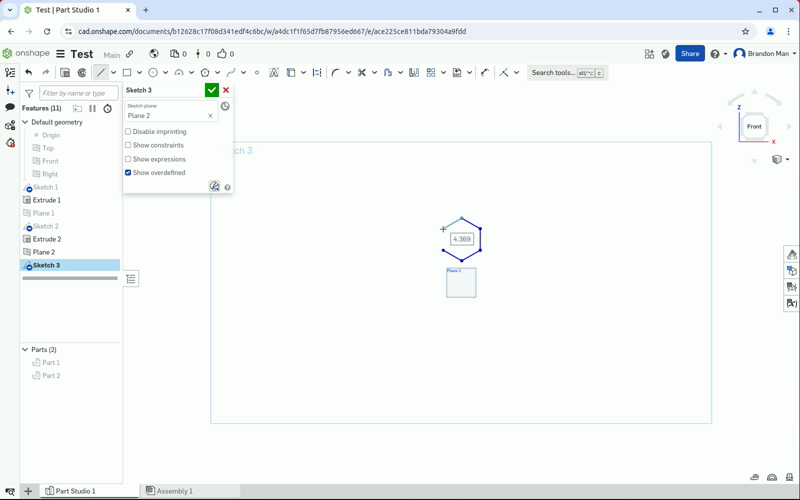
click(443, 228)
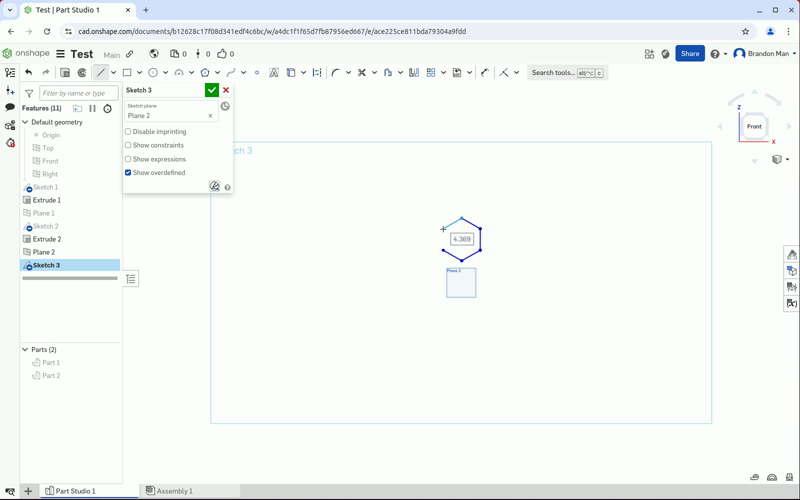
key_up(shift)
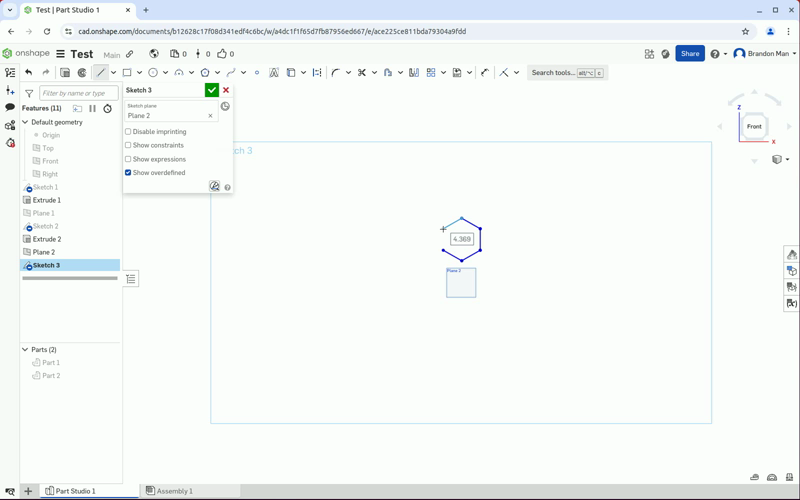
mouse_move(473, 228)
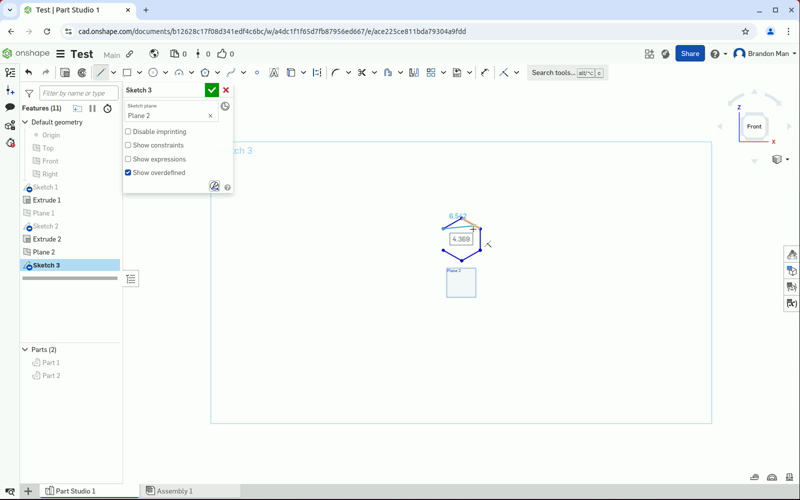
key_down(shift)
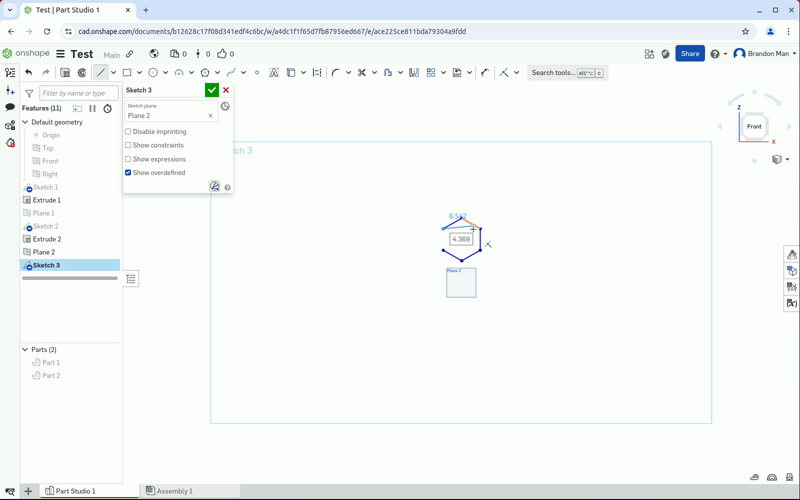
mouse_move(443, 250)
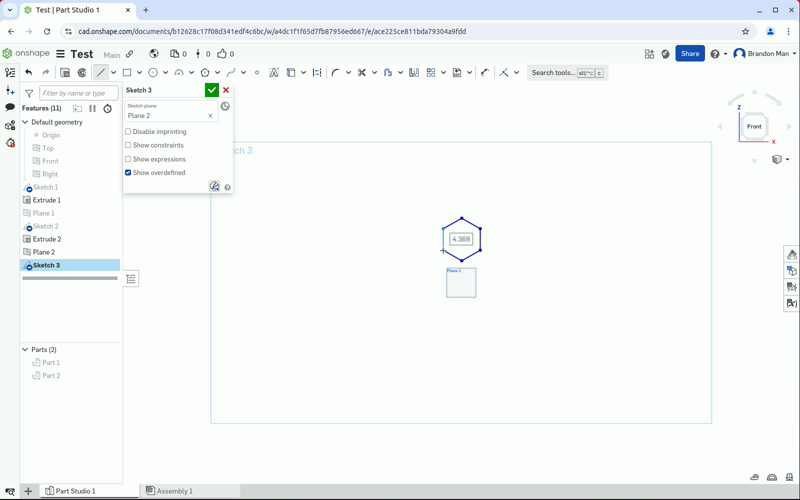
key_up(shift)
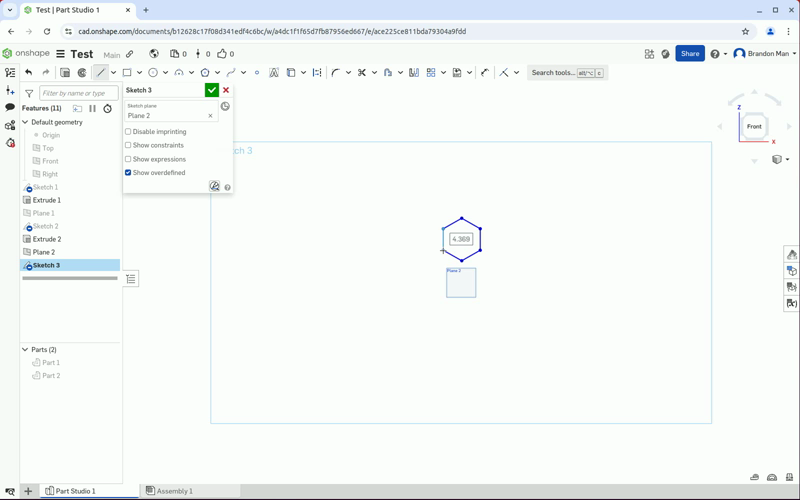
click(443, 250)
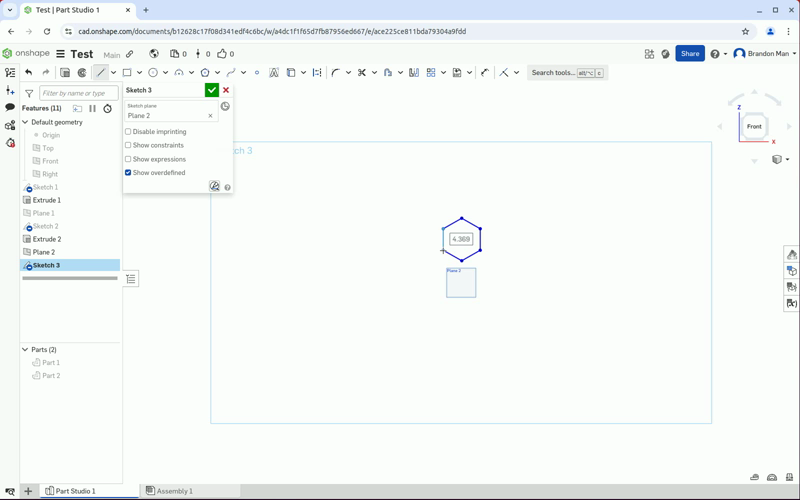
key(esc)
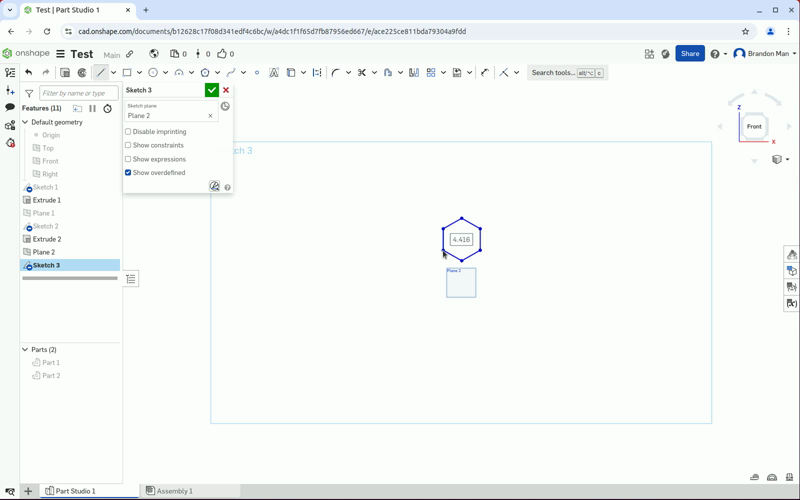
mouse_move(463, 234)
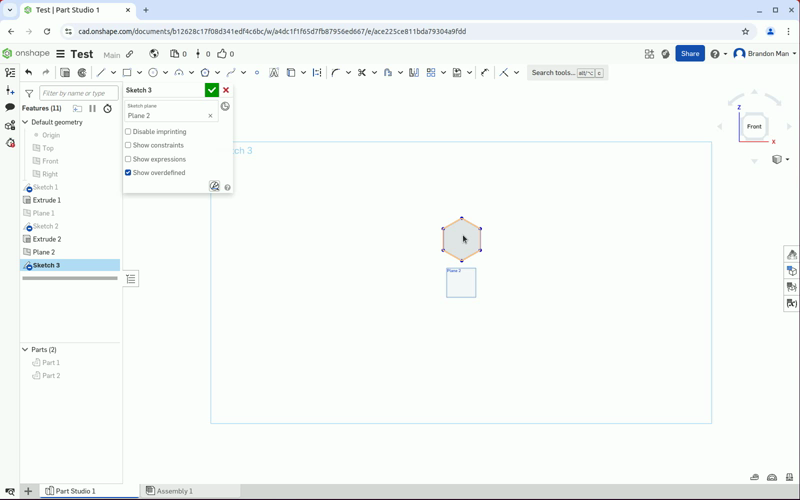
scroll(6)
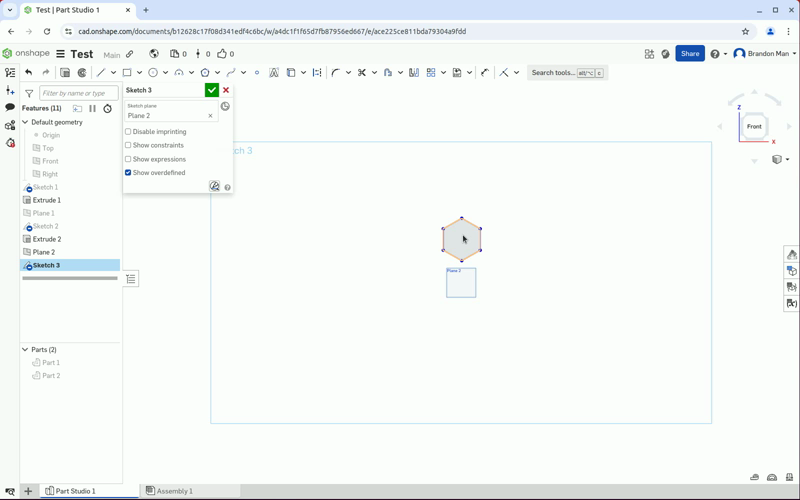
scroll(6)
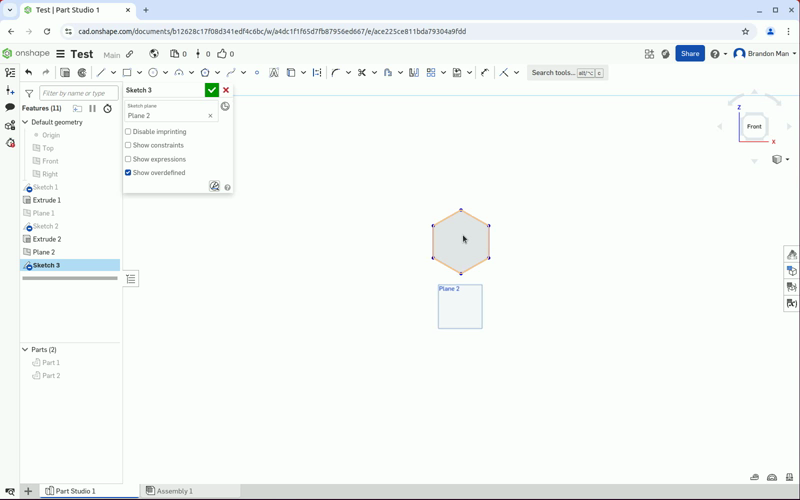
scroll(6)
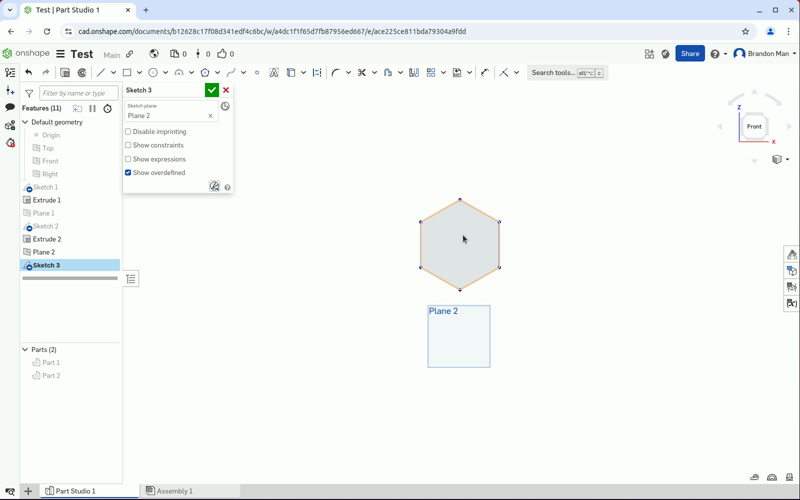
scroll(6)
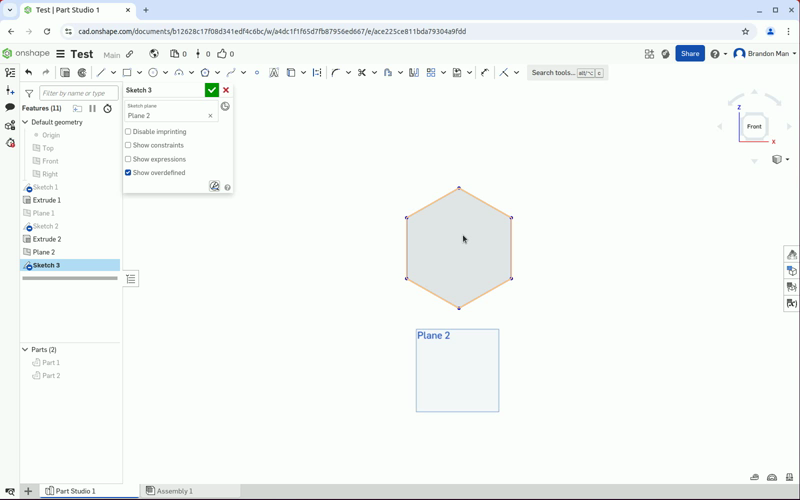
scroll(6)
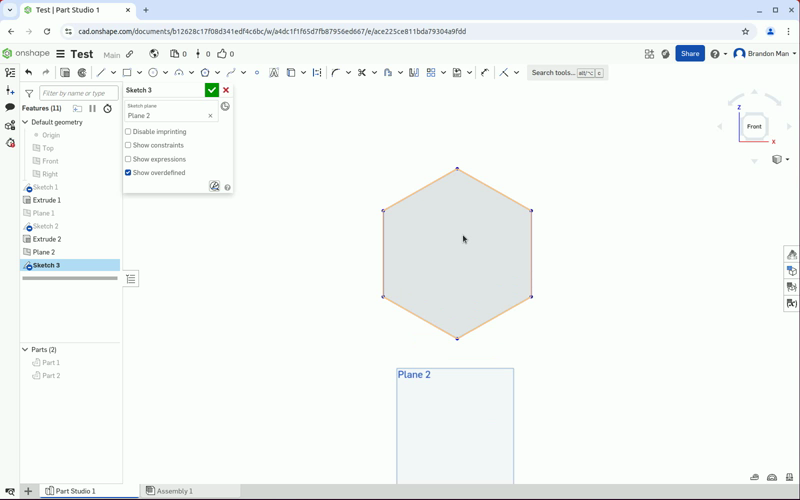
scroll(6)
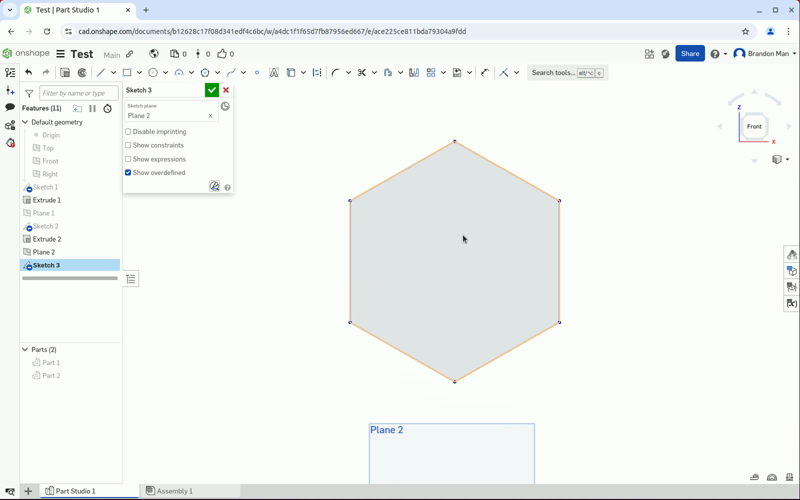
scroll(6)
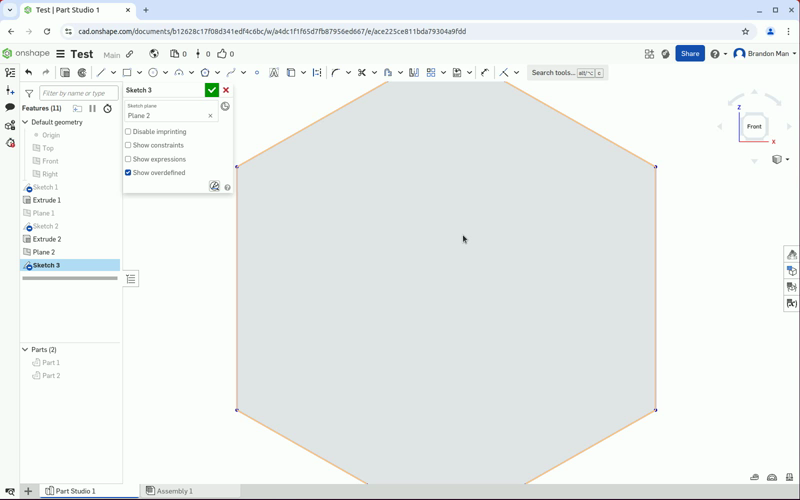
click(463, 234)
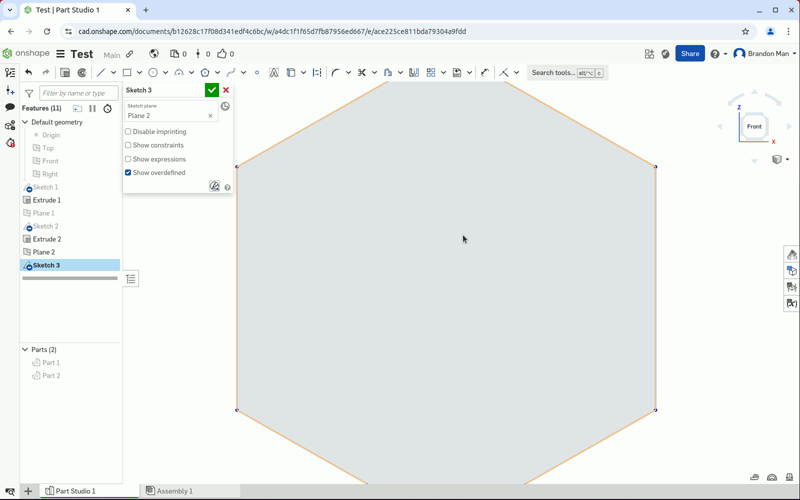
scroll(-6)
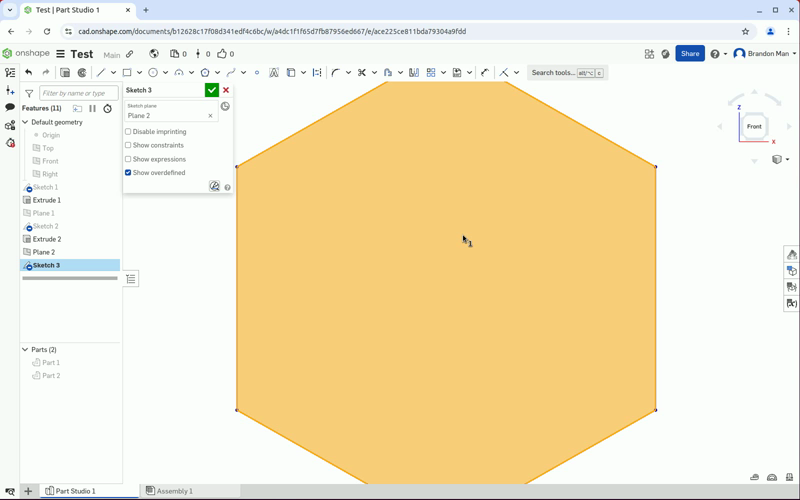
scroll(-6)
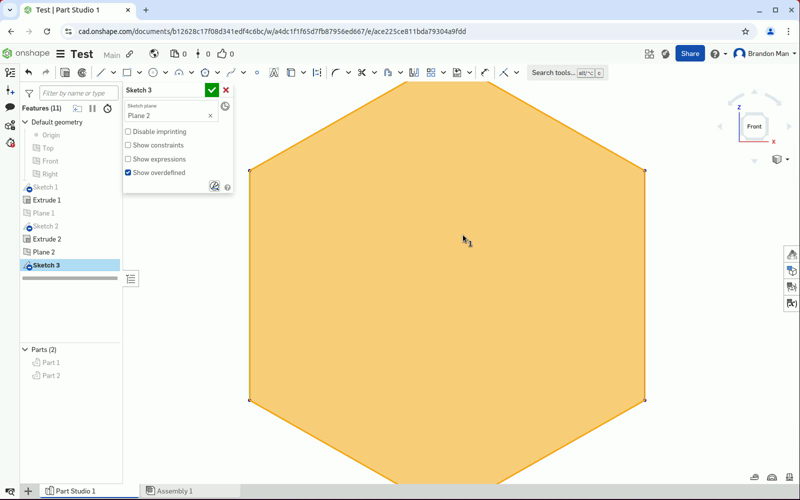
scroll(-6)
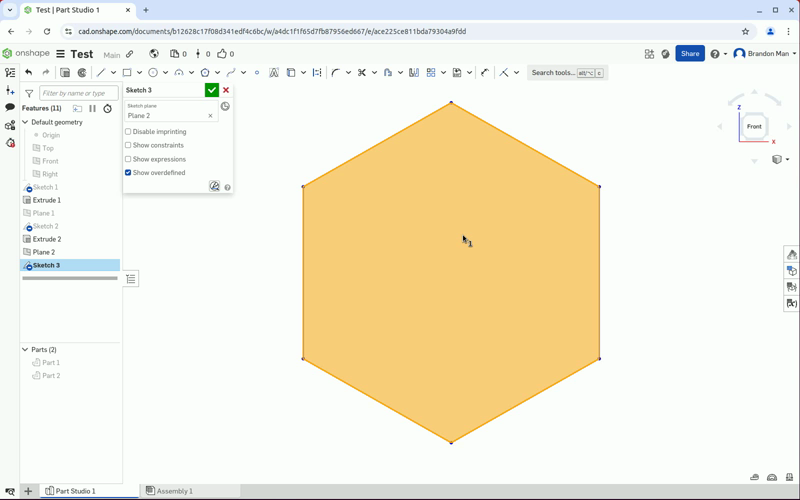
scroll(-6)
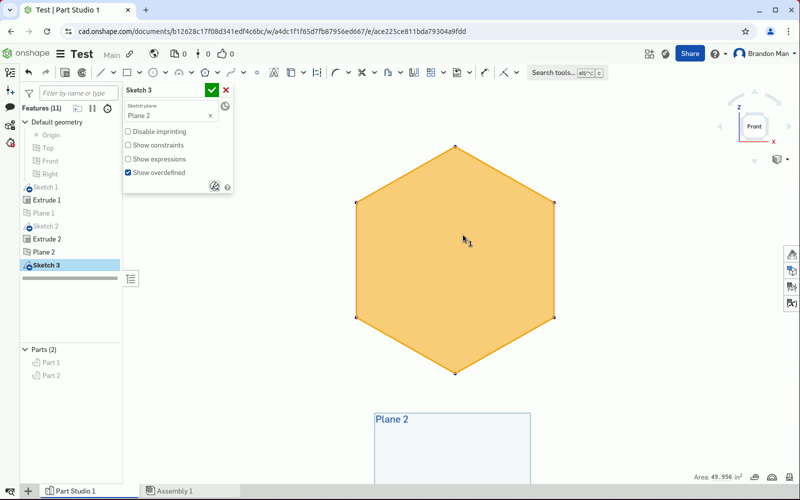
scroll(-6)
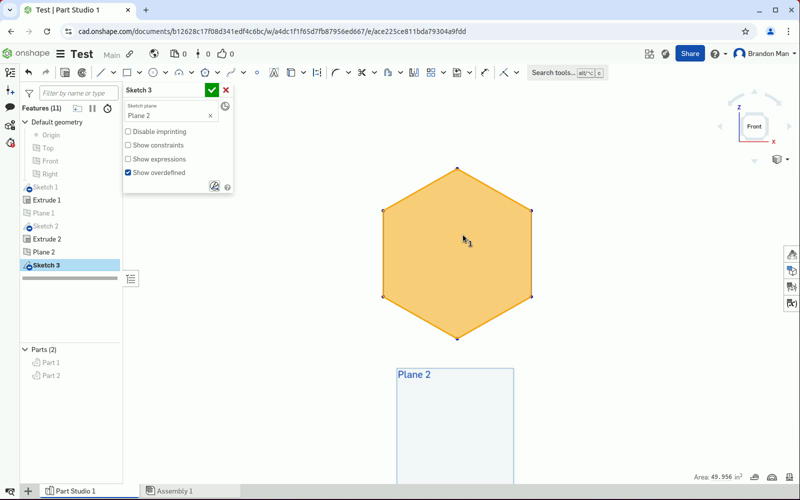
scroll(-6)
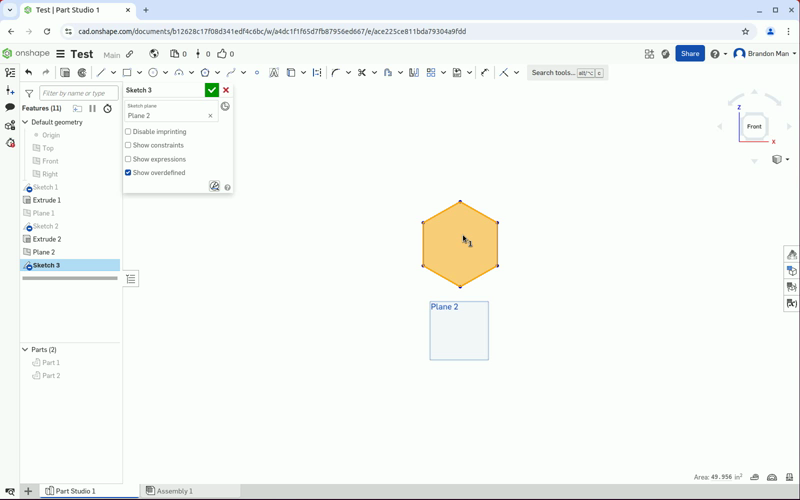
scroll(-6)
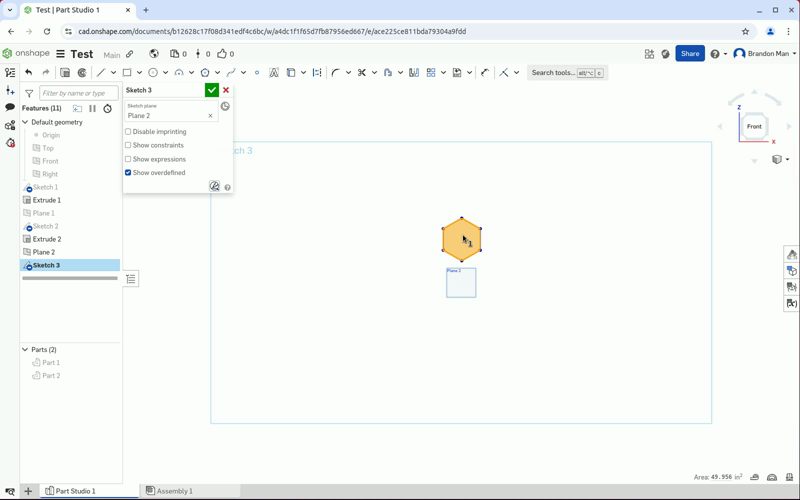
mouse_move(73, 352)
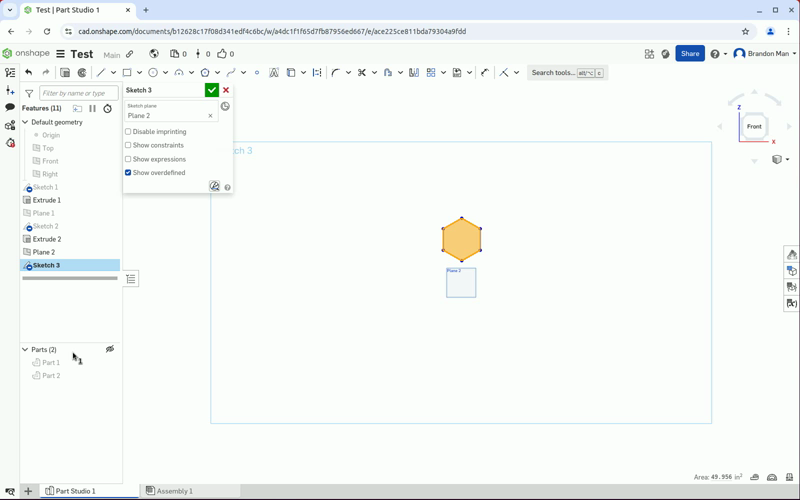
key(shift+y)
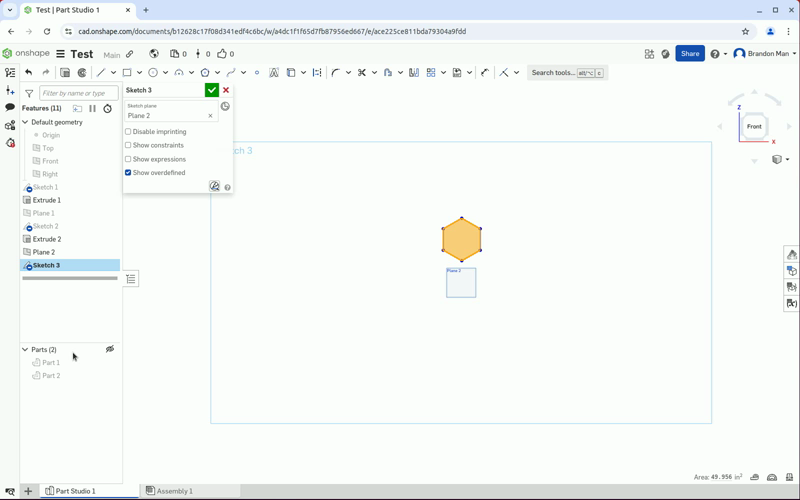
key(shift+e)
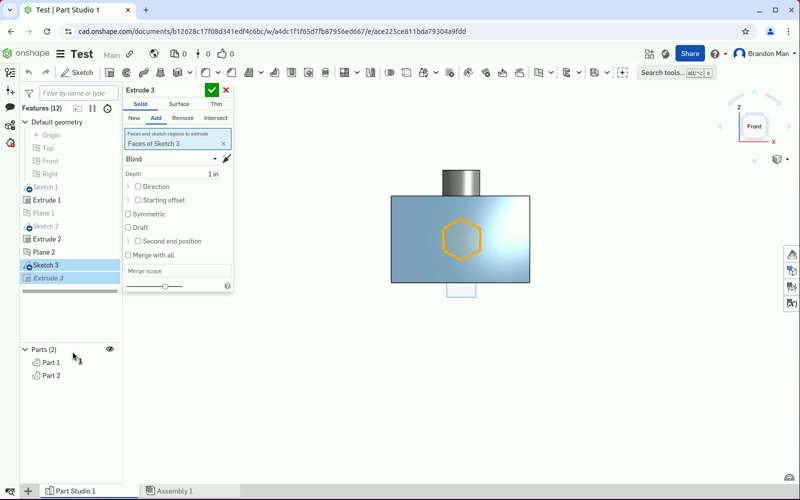
mouse_move(143, 106)
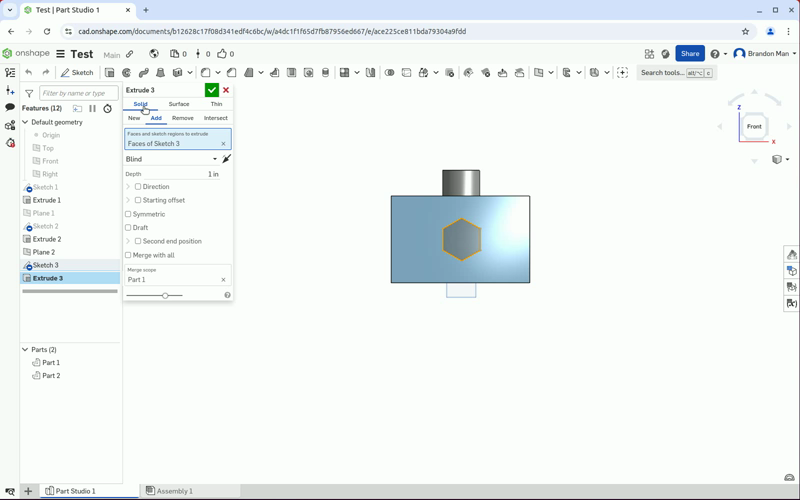
click(143, 106)
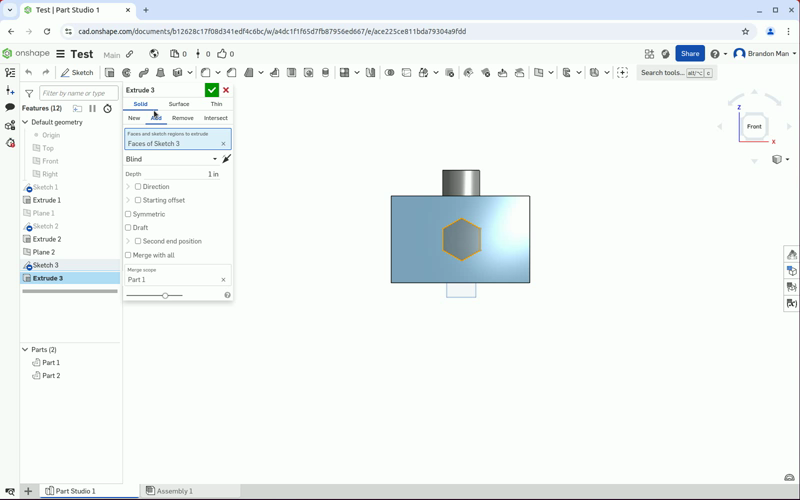
mouse_move(186, 120)
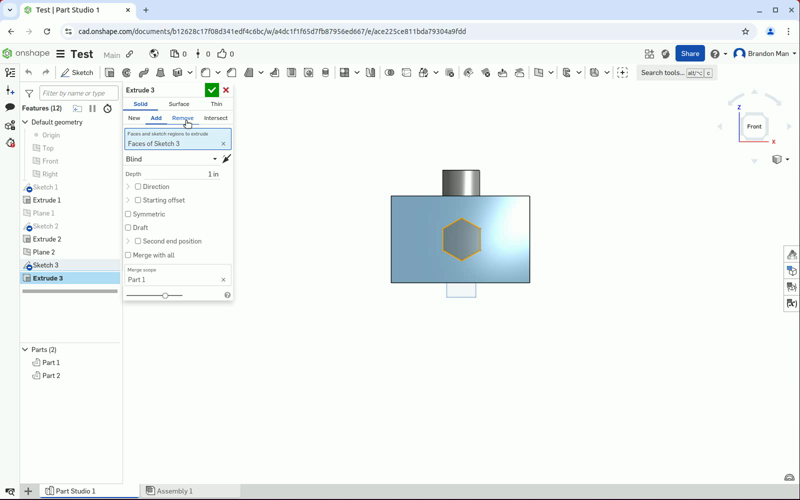
click(186, 120)
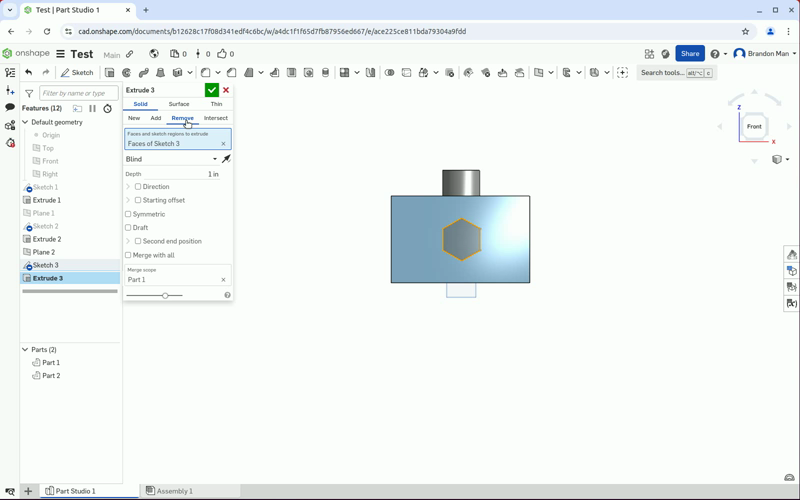
key(tab, 4)
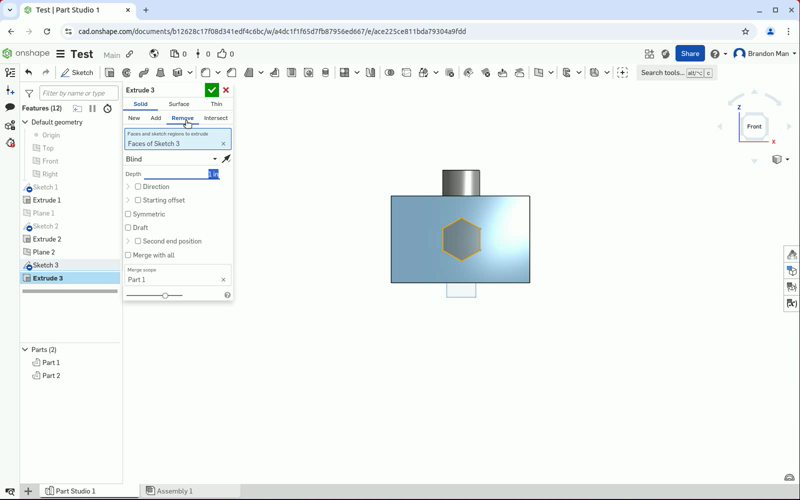
text(1.685)
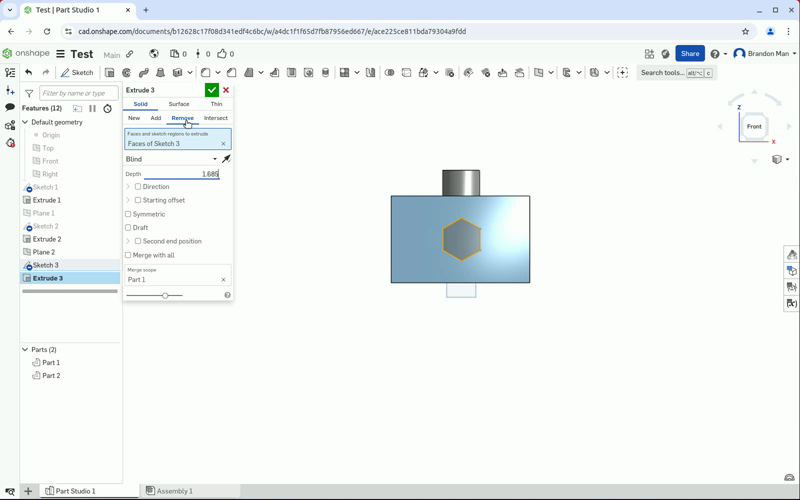
key(tab, 6)
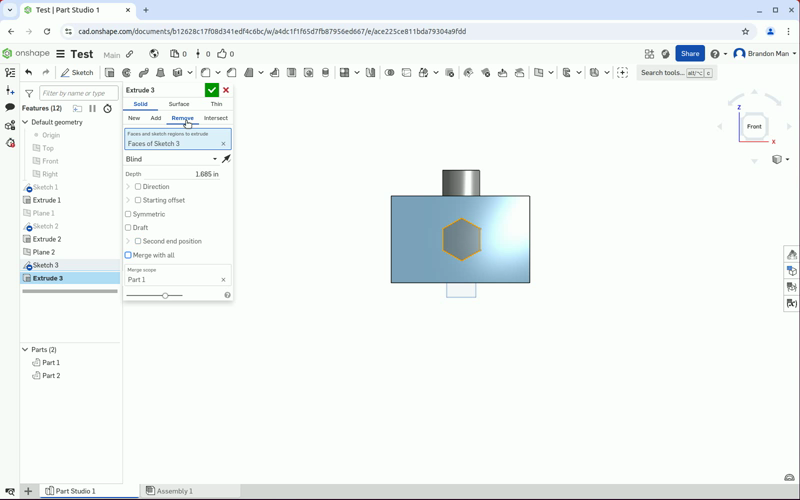
key(space)
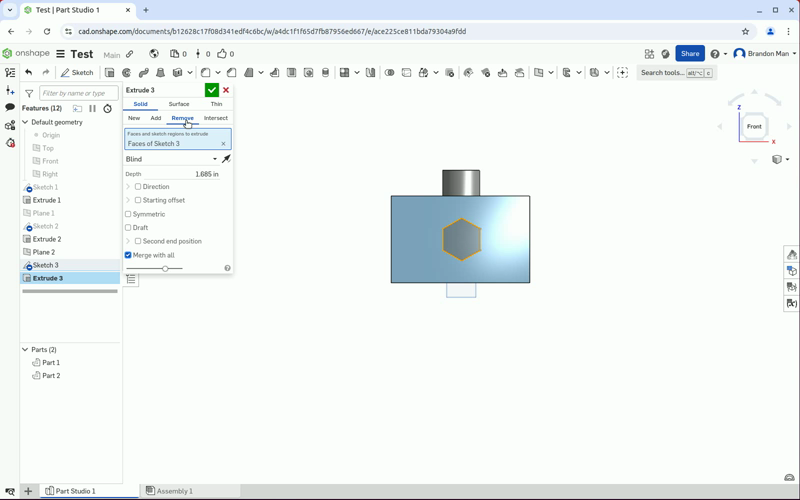
key(enter)
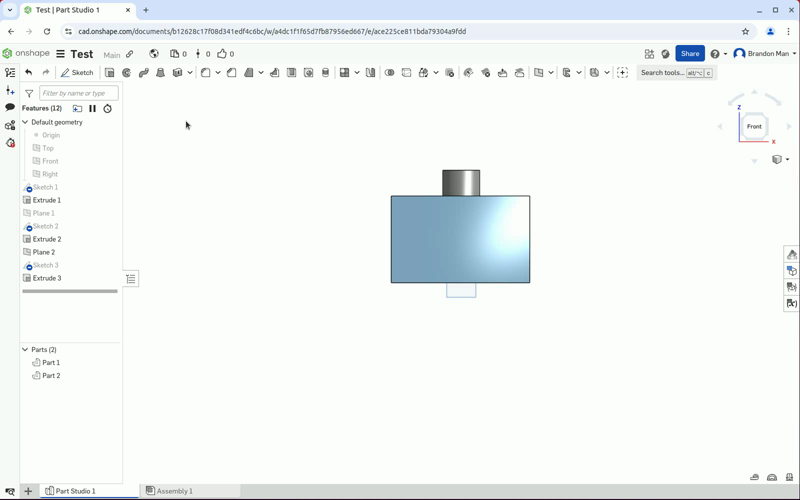
key(shift+h)
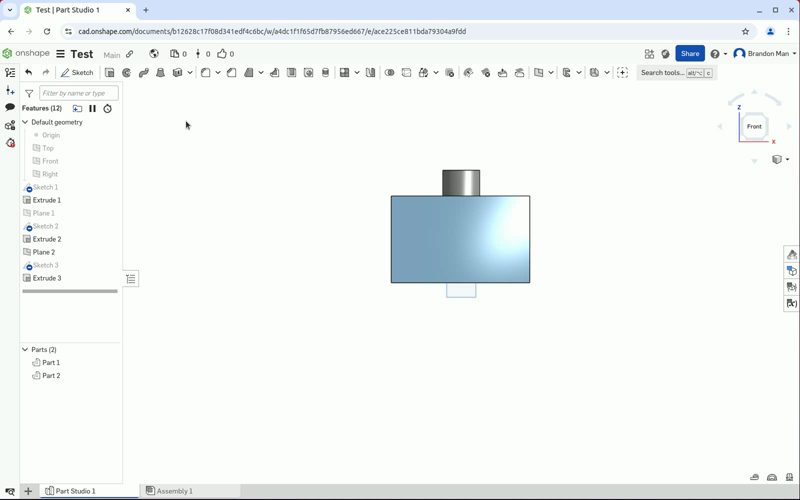
key(shift+h)
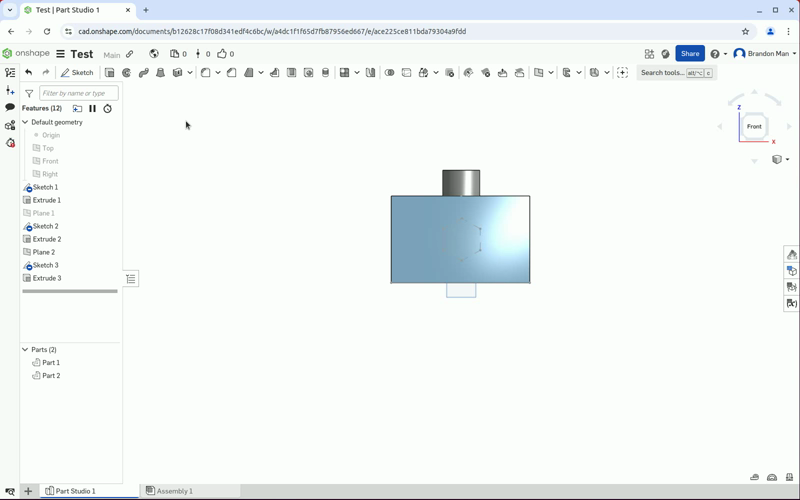
key(shift+7)
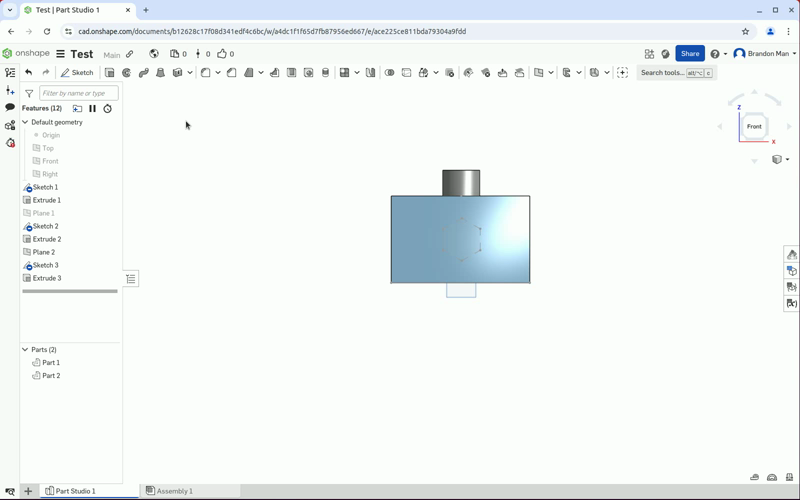
key(left, 2)
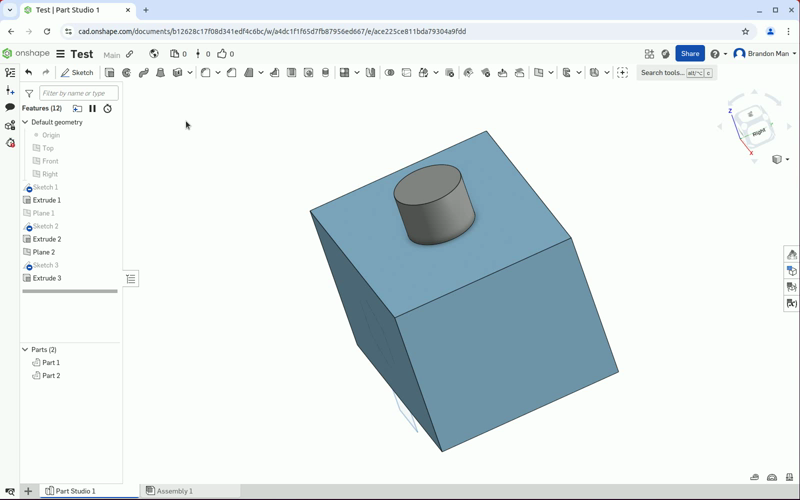
key(down, 2)
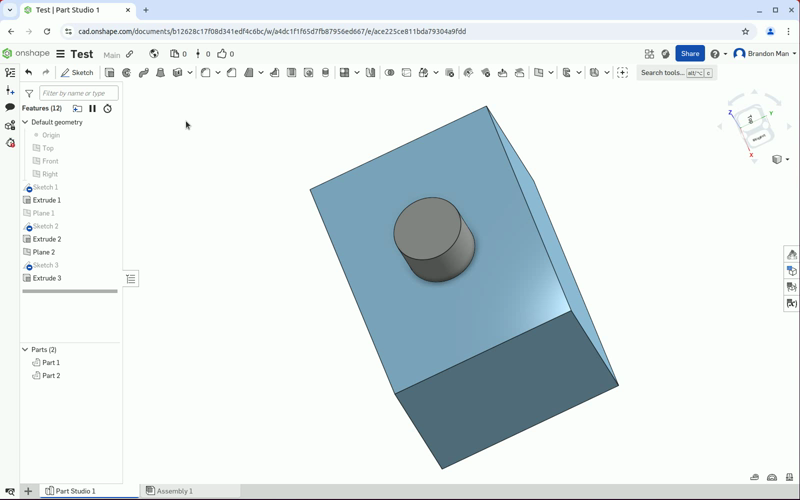
key(up, 2)
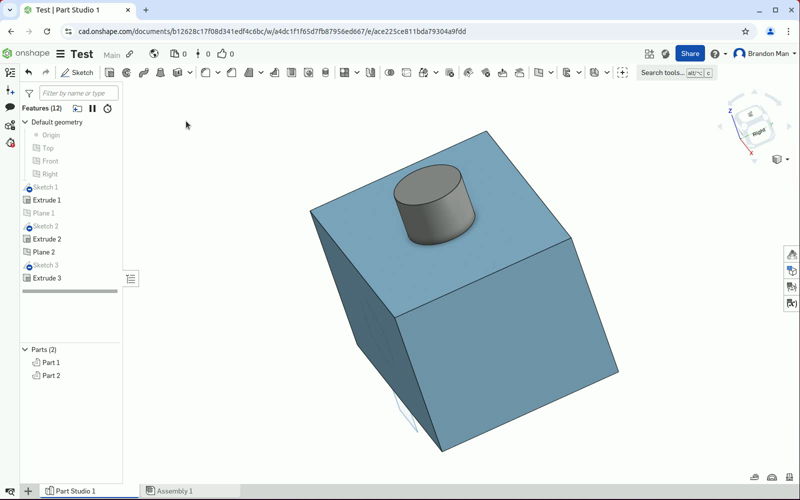
key(right, 2)
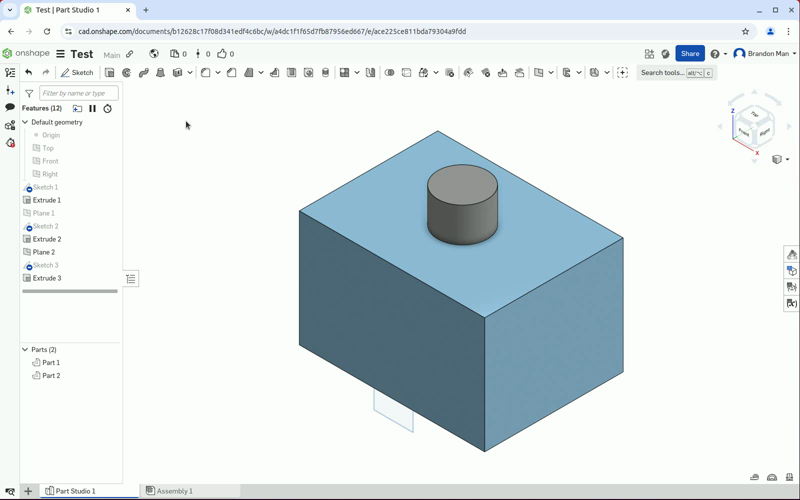
mouse_move(73, 189)
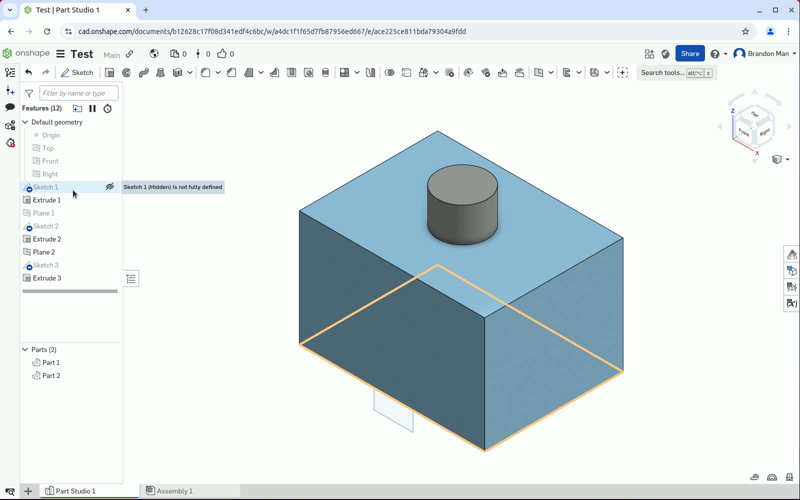
click(73, 189)